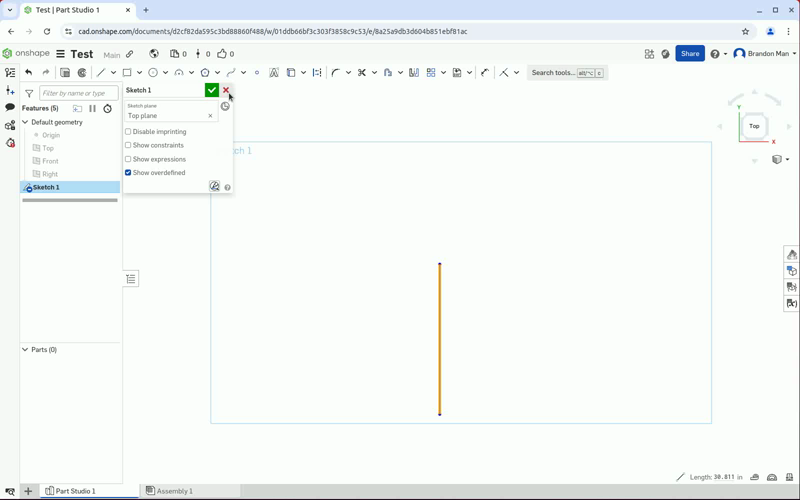
key(shift+h)
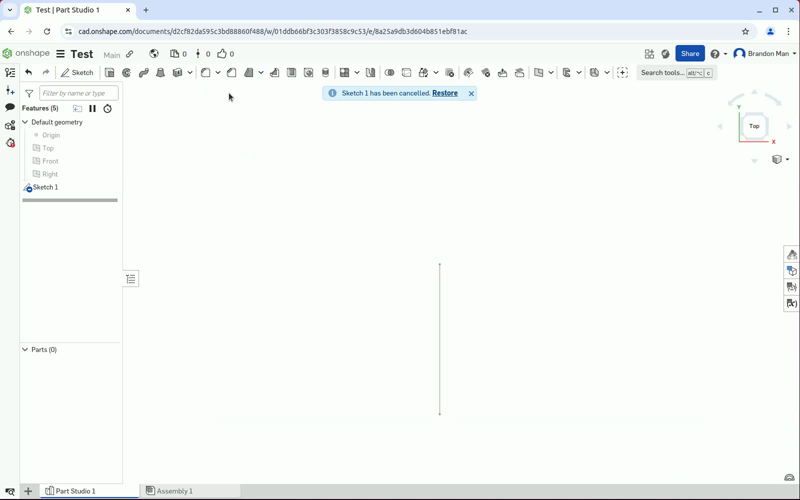
key(shift+s)
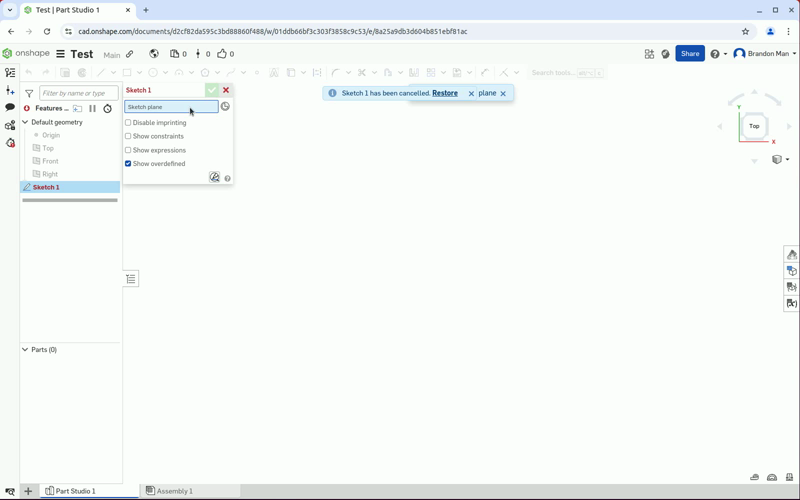
mouse_move(73, 150)
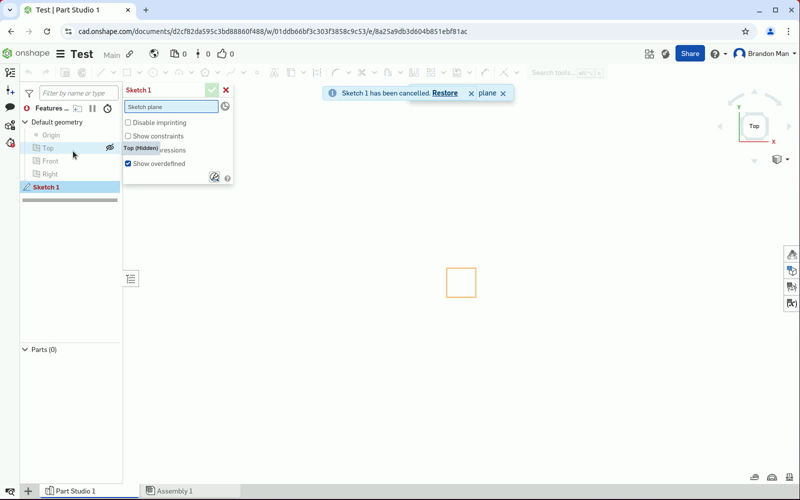
click(73, 150)
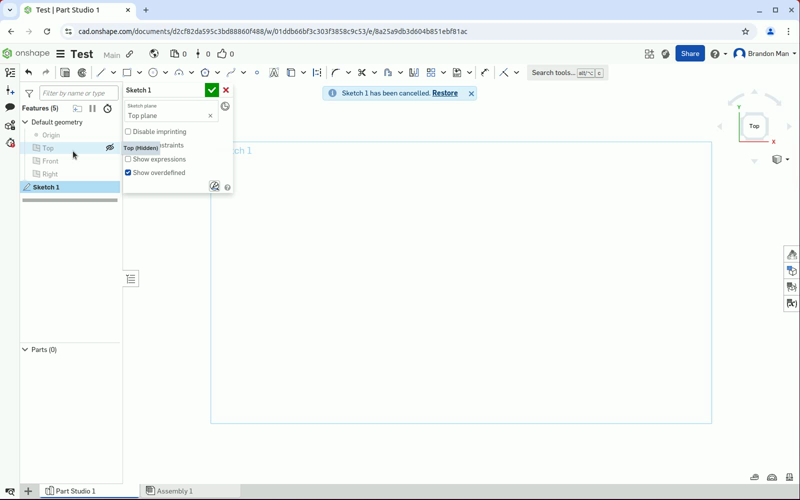
mouse_move(73, 352)
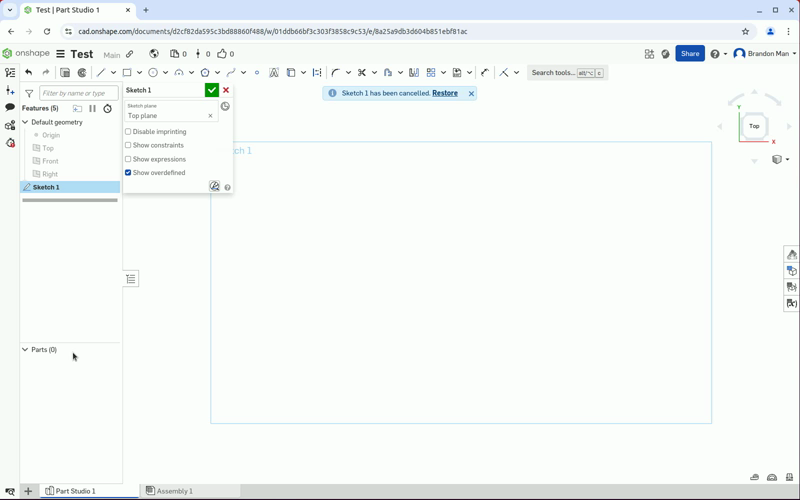
key(y)
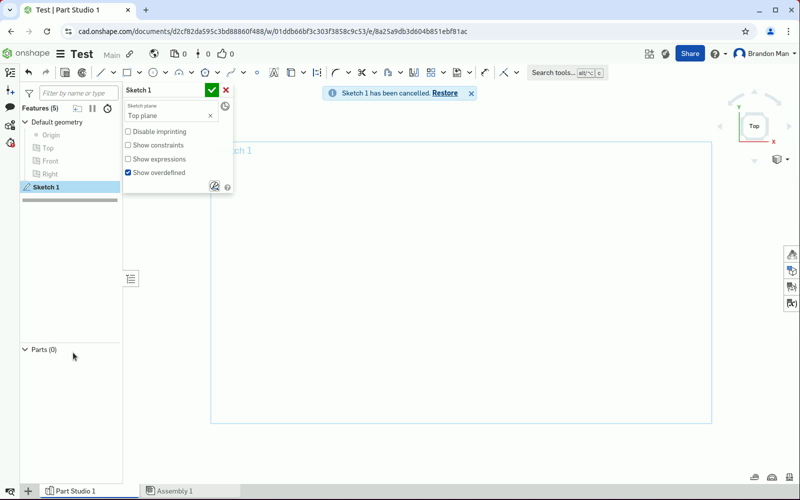
key(c)
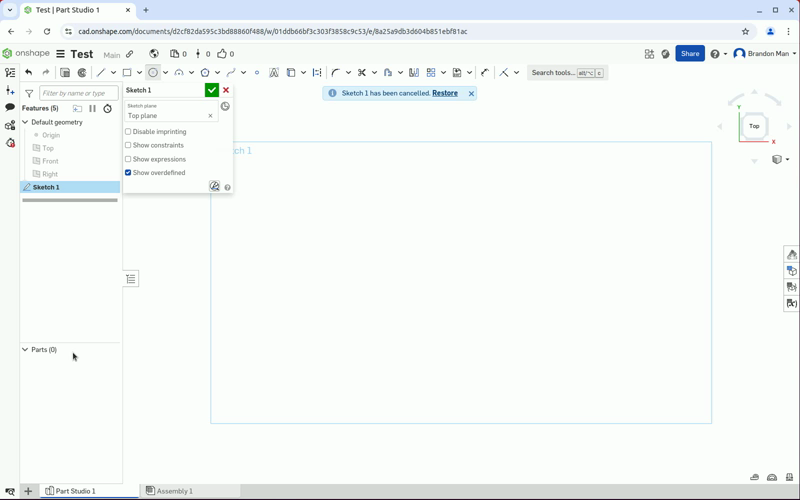
key_down(shift)
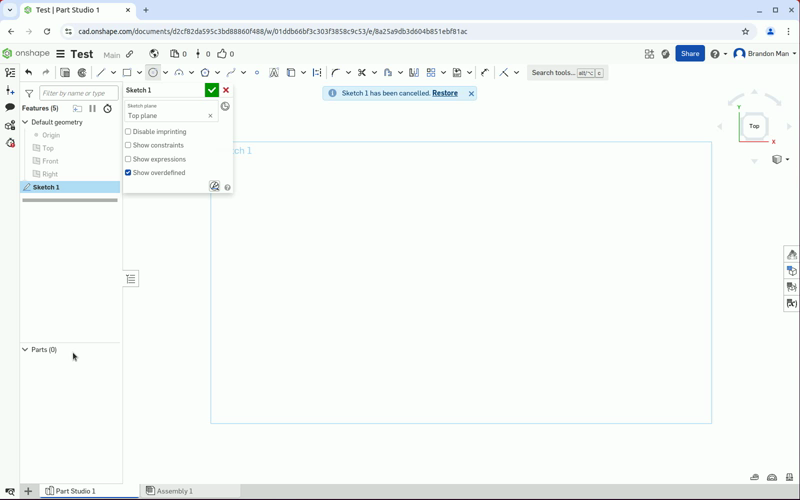
mouse_move(461, 282)
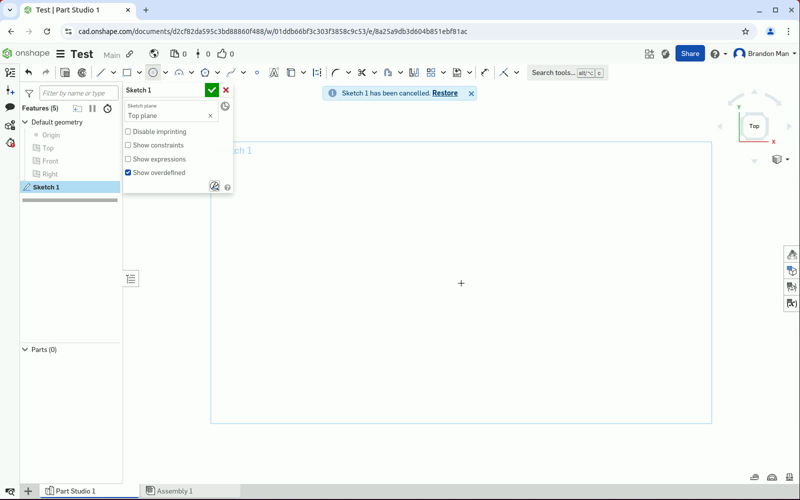
click(461, 282)
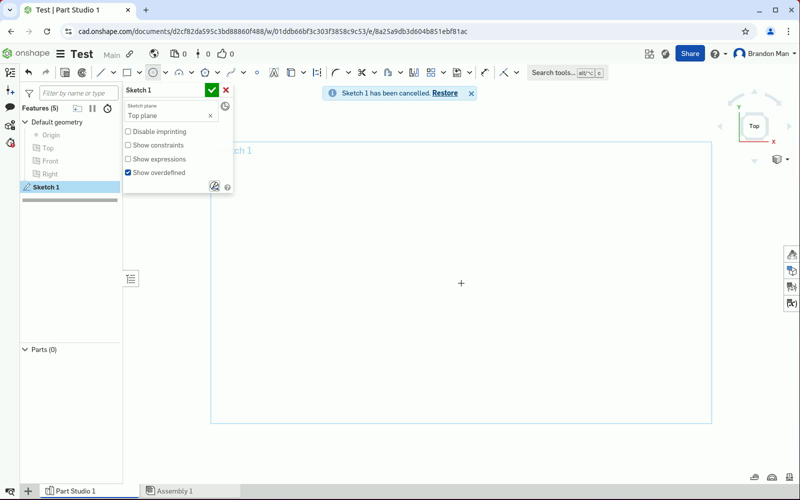
key_up(shift)
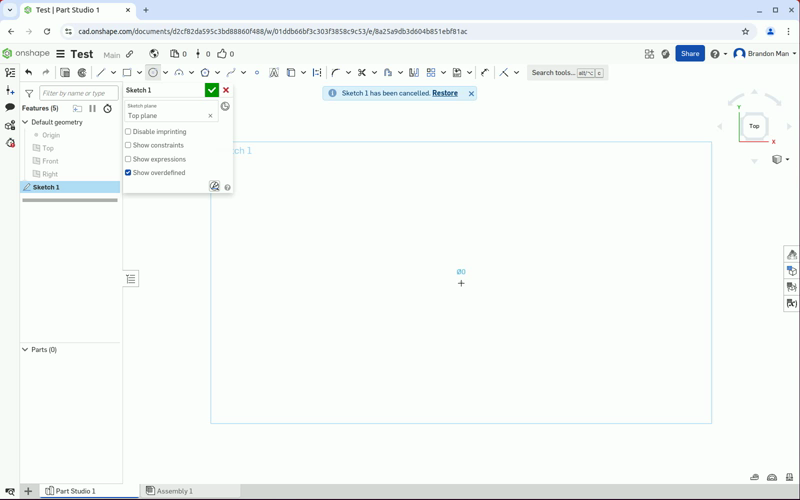
mouse_move(574, 282)
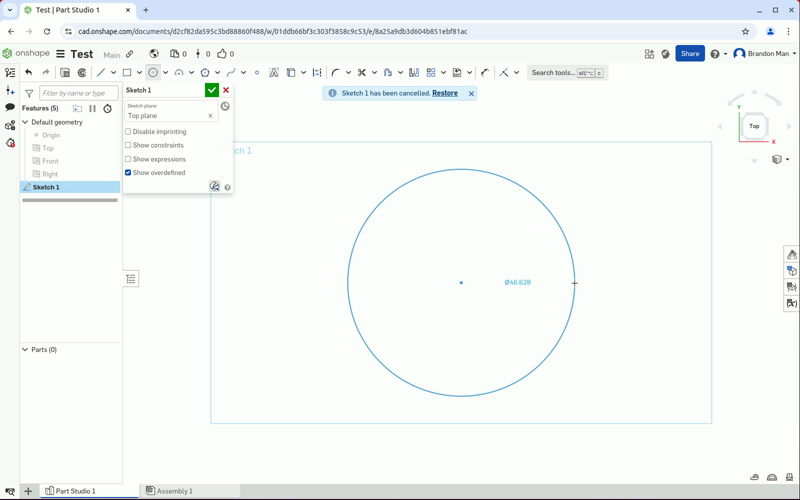
click(574, 282)
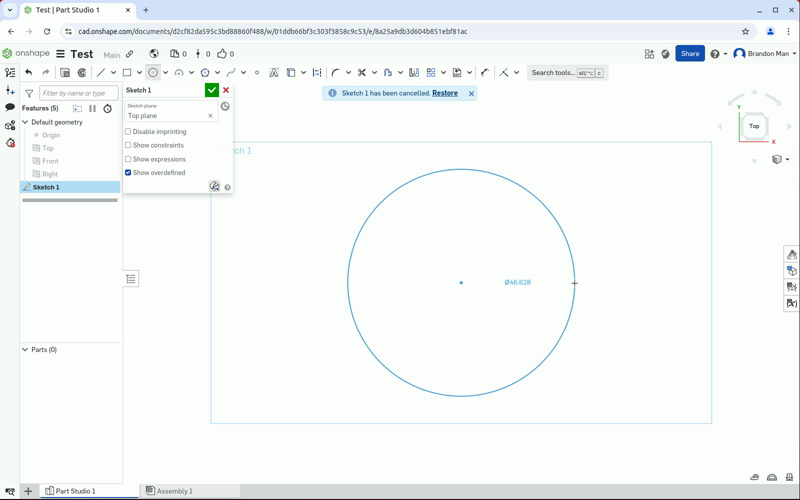
key(esc)
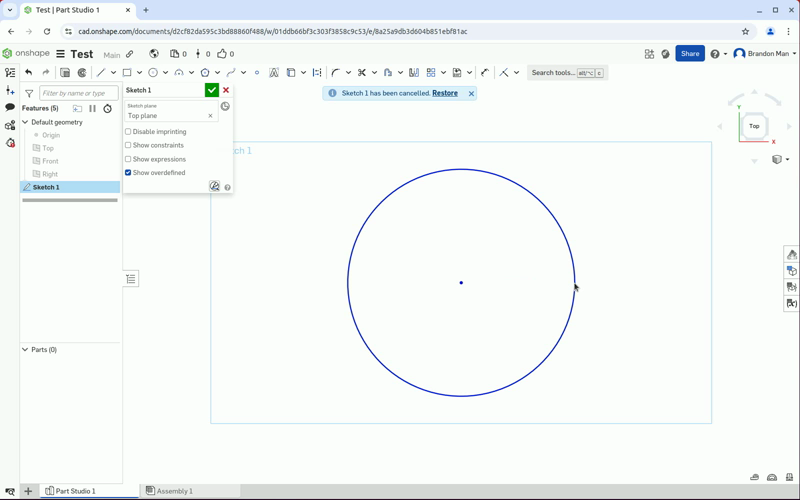
key(l)
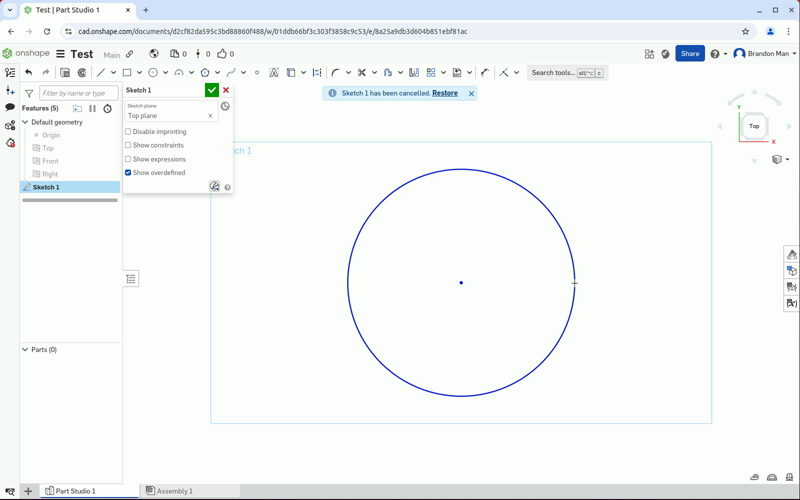
key_down(shift)
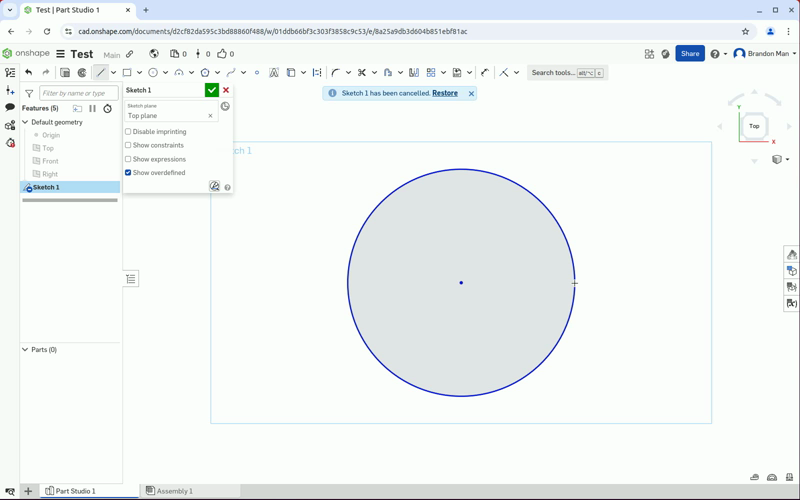
mouse_move(414, 346)
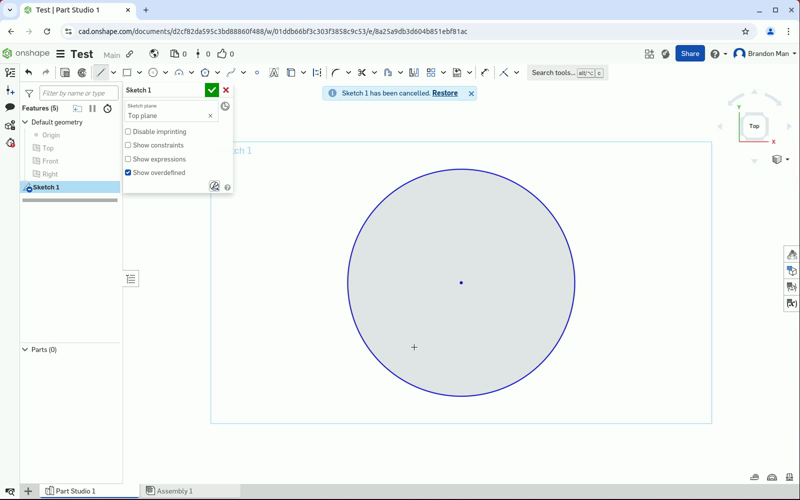
click(414, 346)
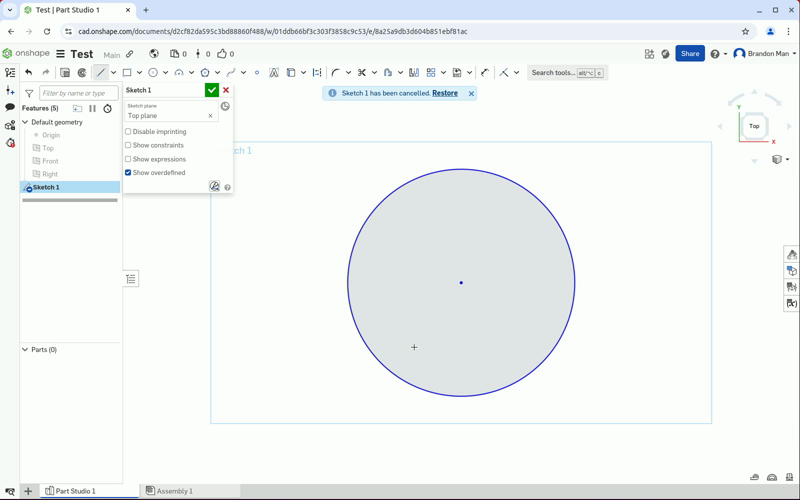
key_up(shift)
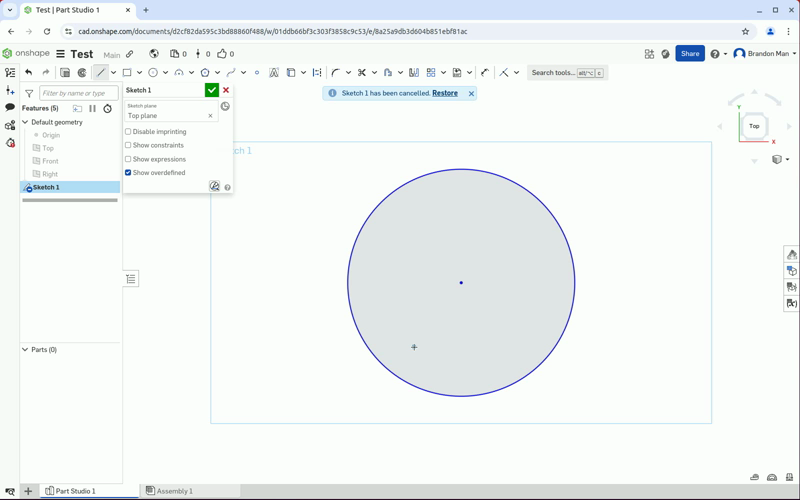
key_down(shift)
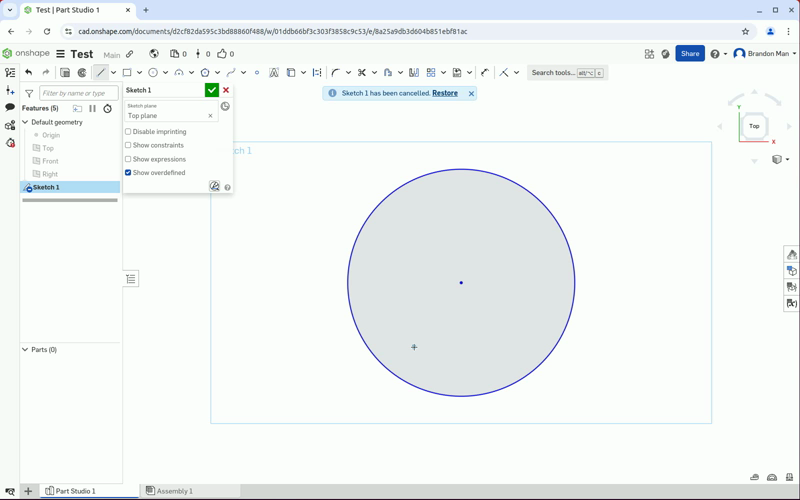
mouse_move(444, 346)
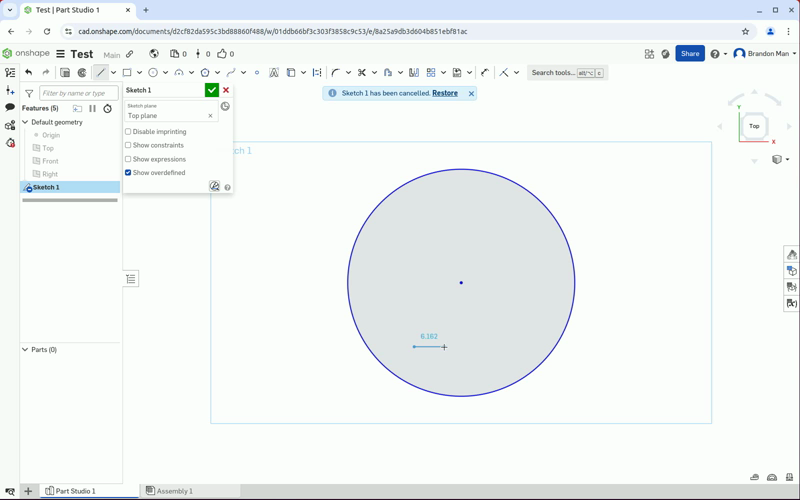
mouse_move(435, 346)
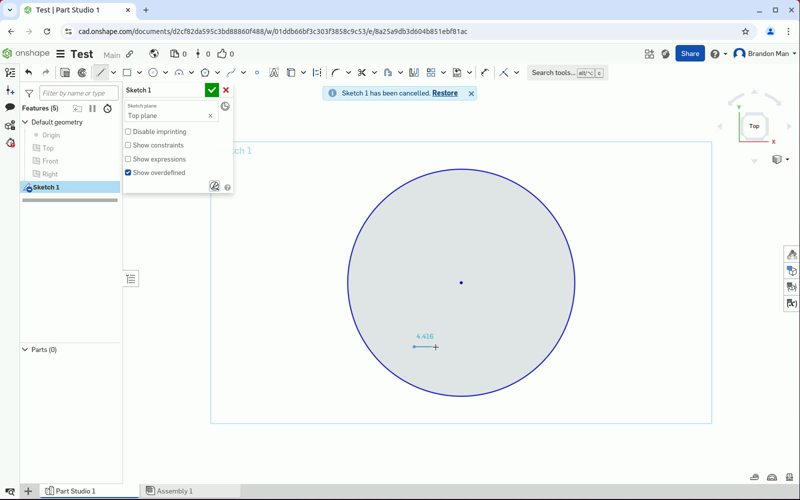
click(435, 346)
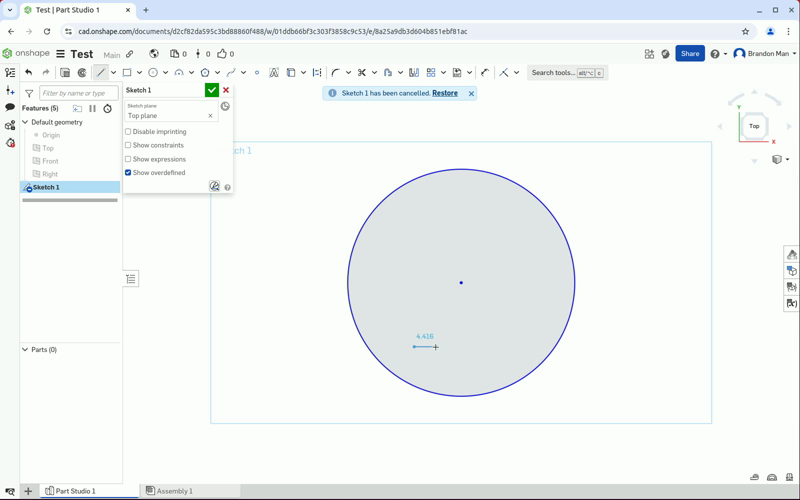
key_up(shift)
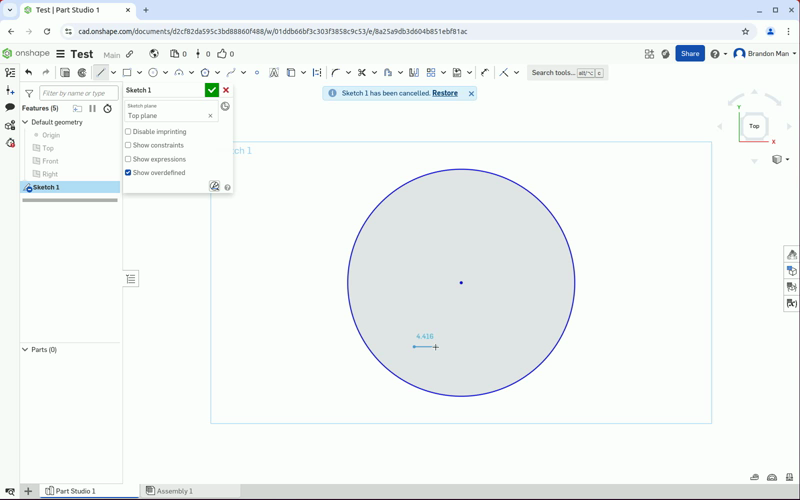
key_down(shift)
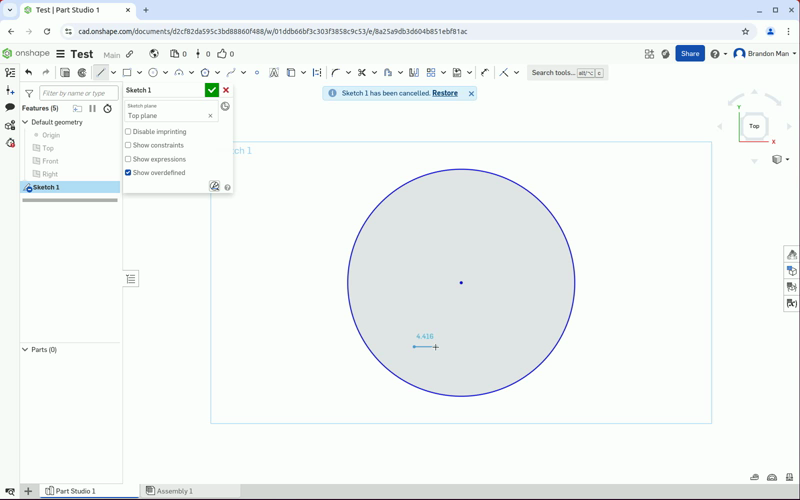
mouse_move(435, 219)
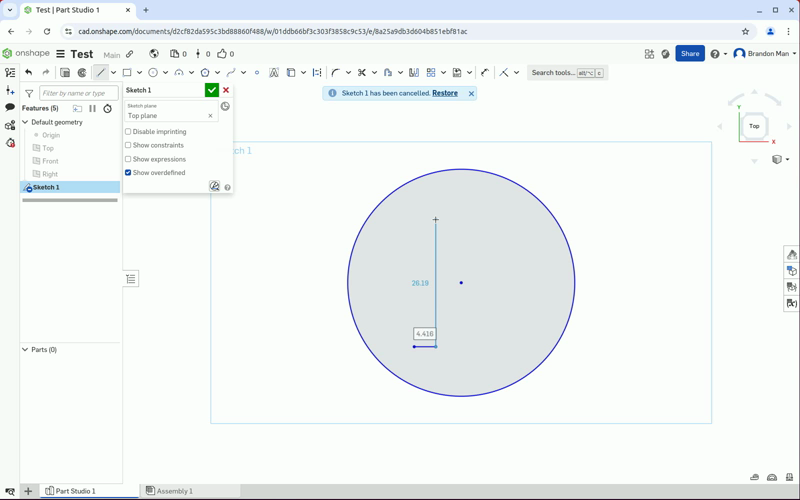
click(435, 219)
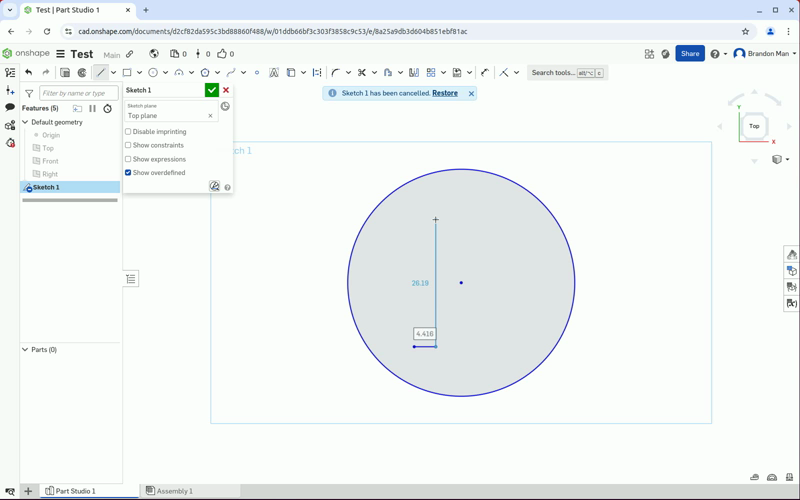
key_up(shift)
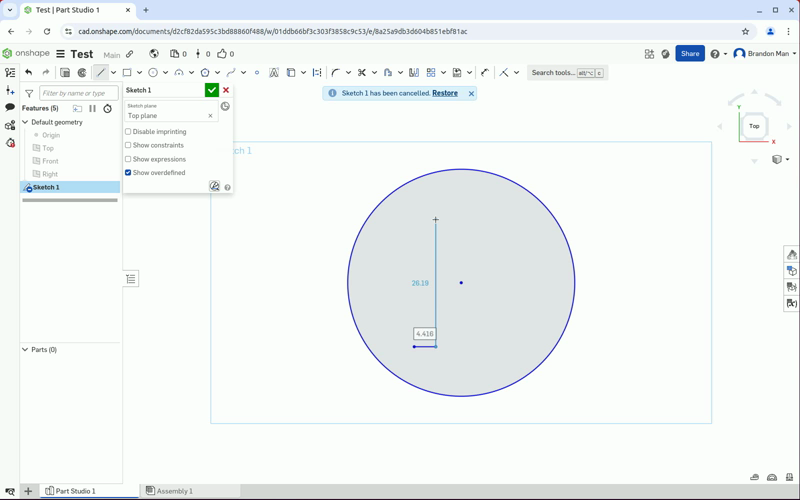
key_down(shift)
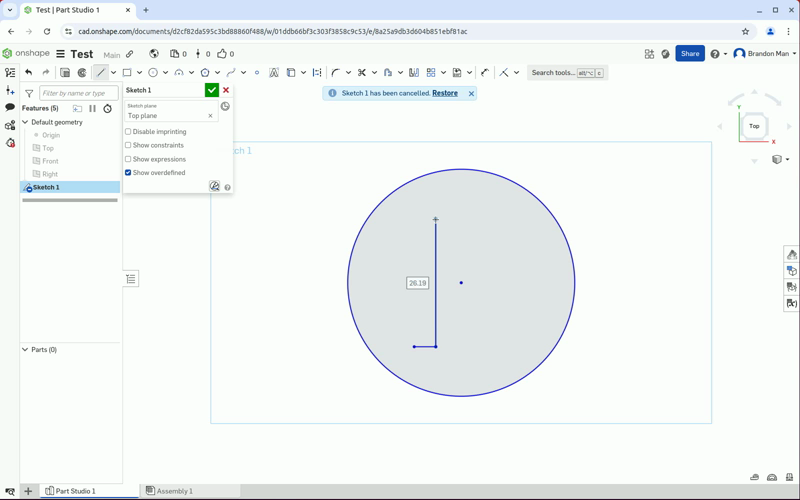
mouse_move(465, 219)
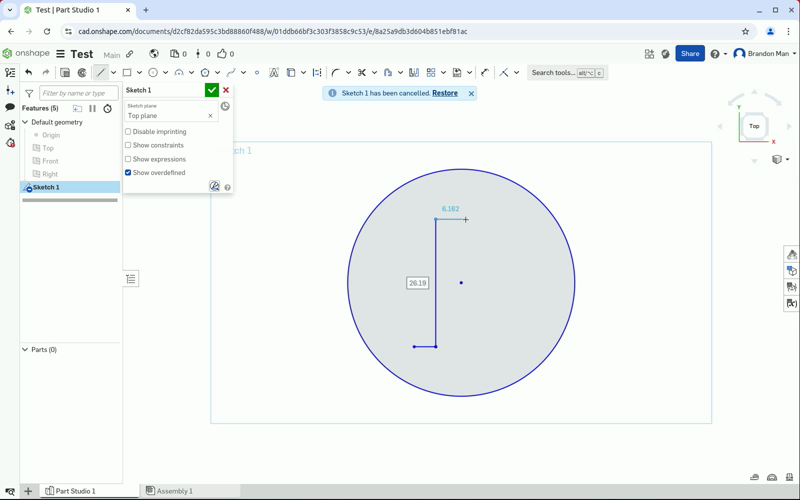
mouse_move(414, 219)
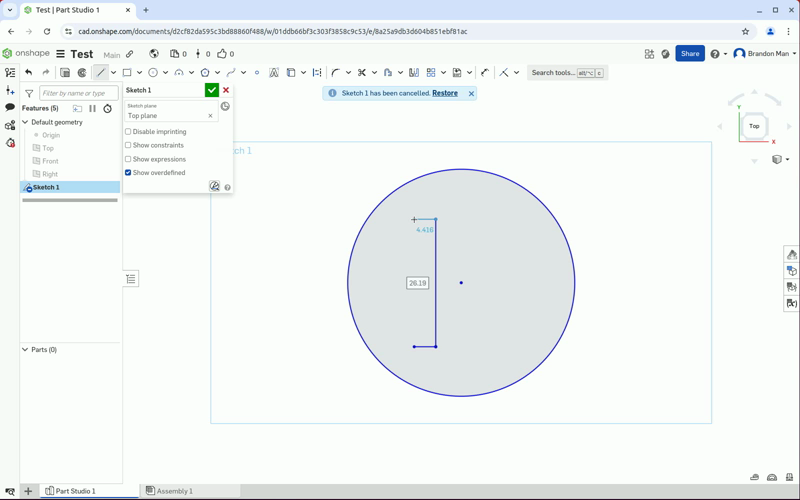
click(414, 219)
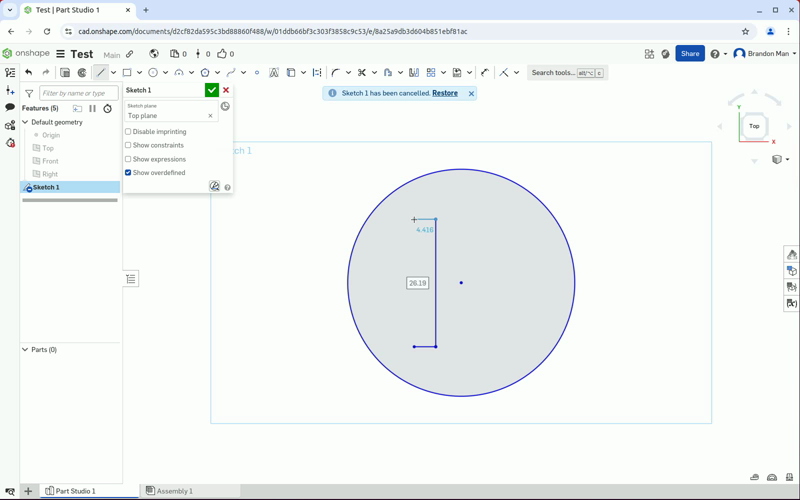
key_up(shift)
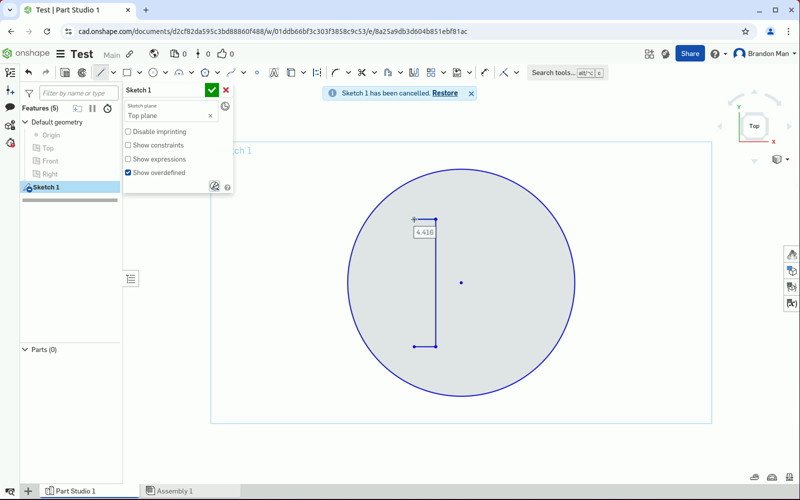
key_down(shift)
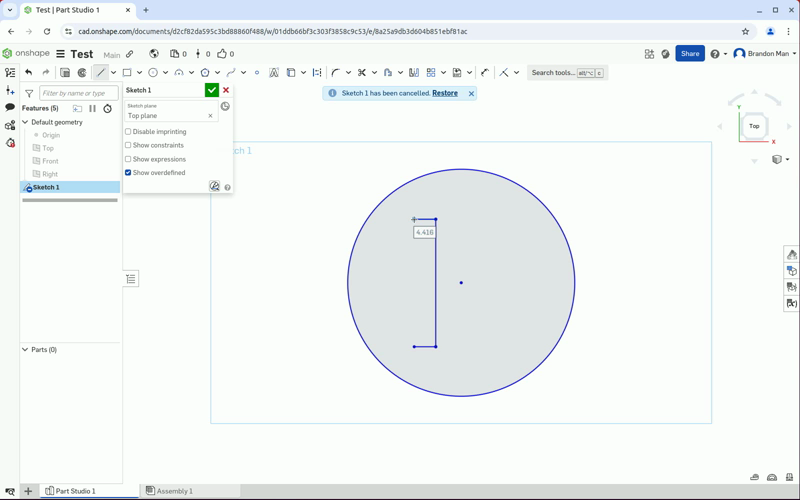
mouse_move(414, 346)
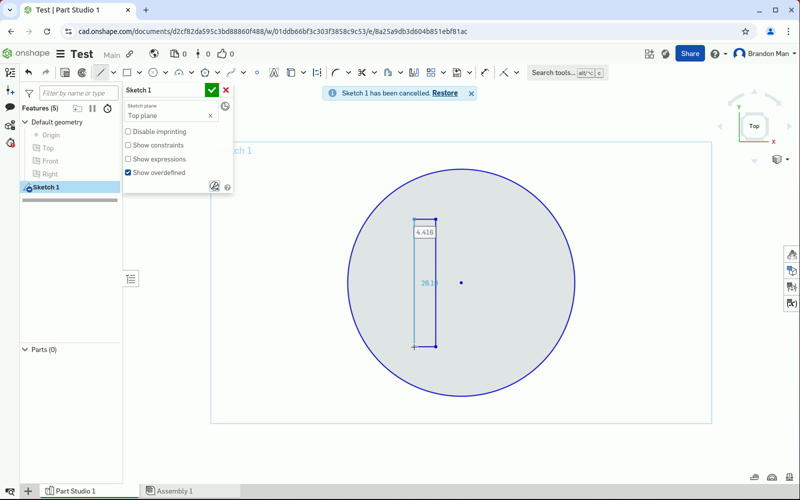
key_up(shift)
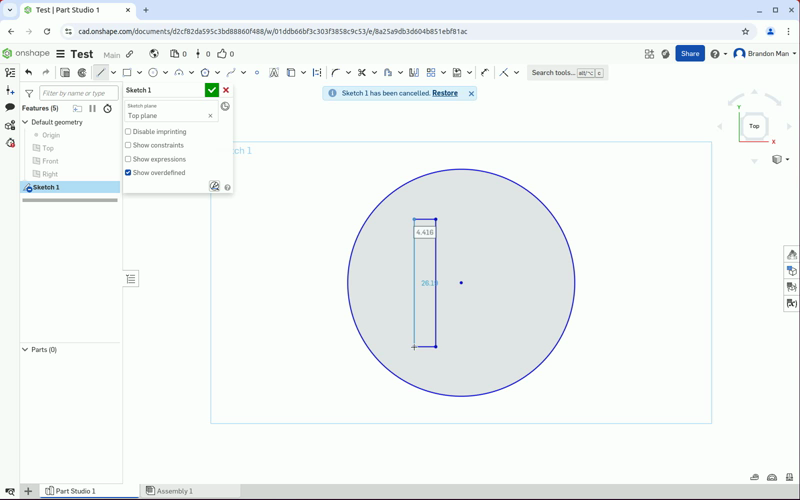
click(414, 346)
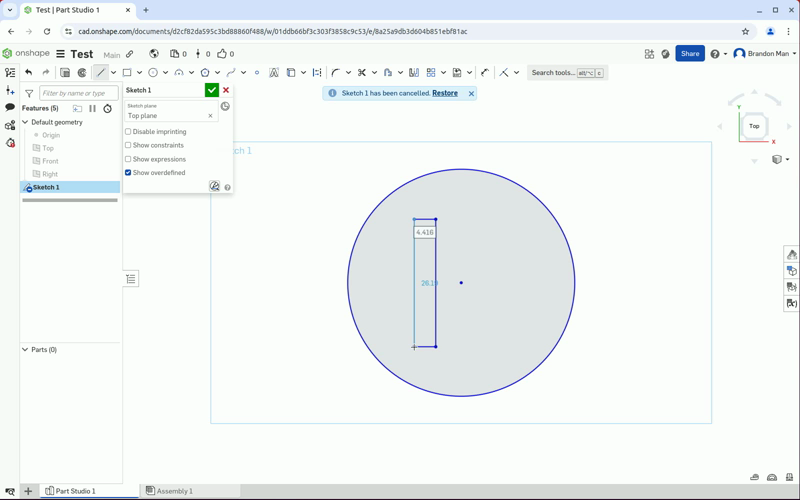
key(esc)
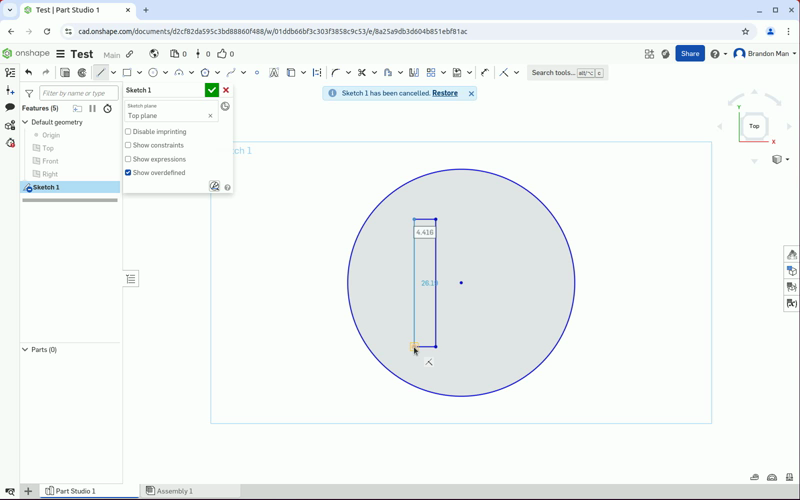
key(l)
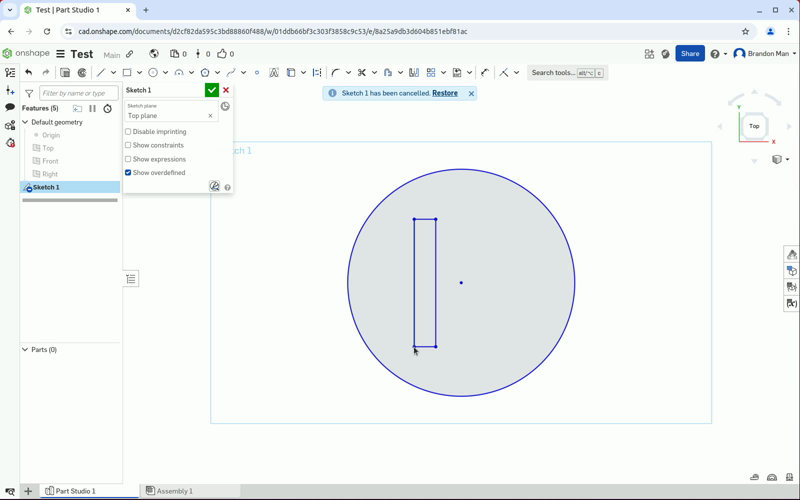
key_down(shift)
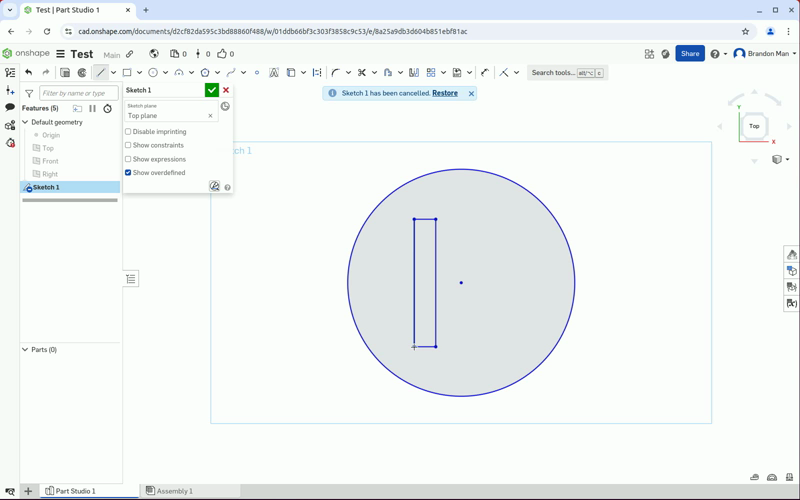
mouse_move(442, 290)
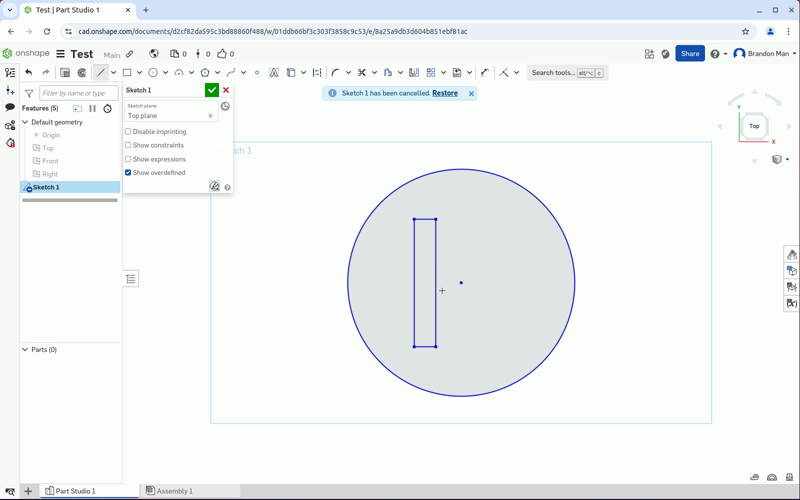
click(442, 290)
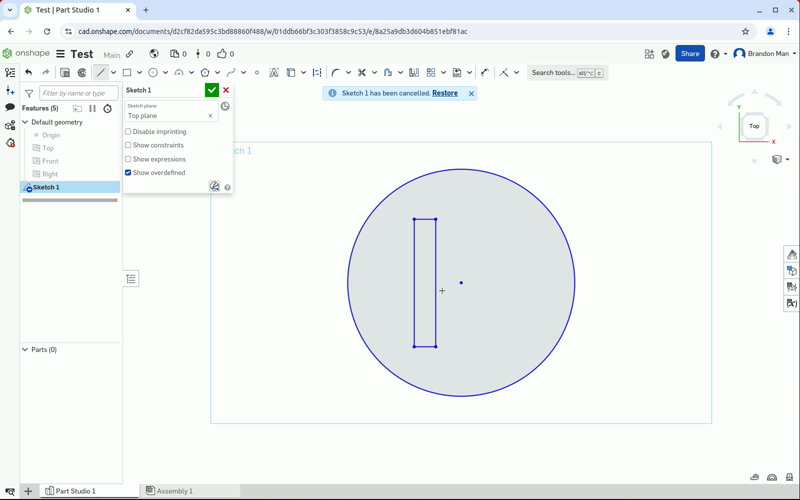
key_up(shift)
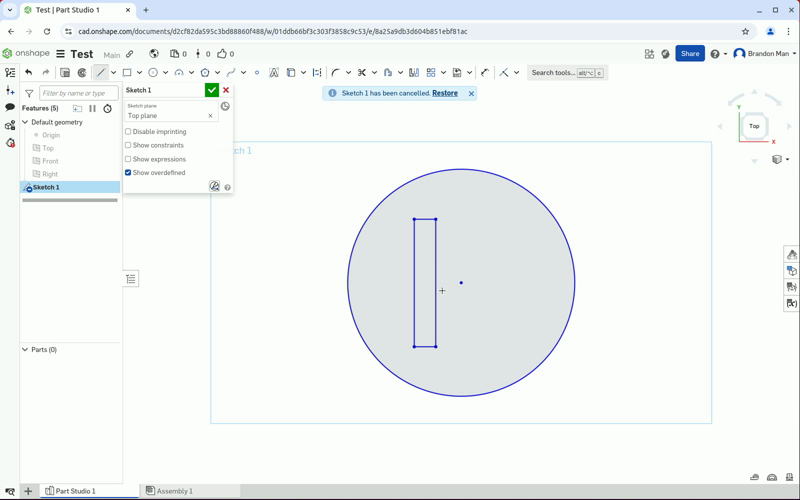
key_down(shift)
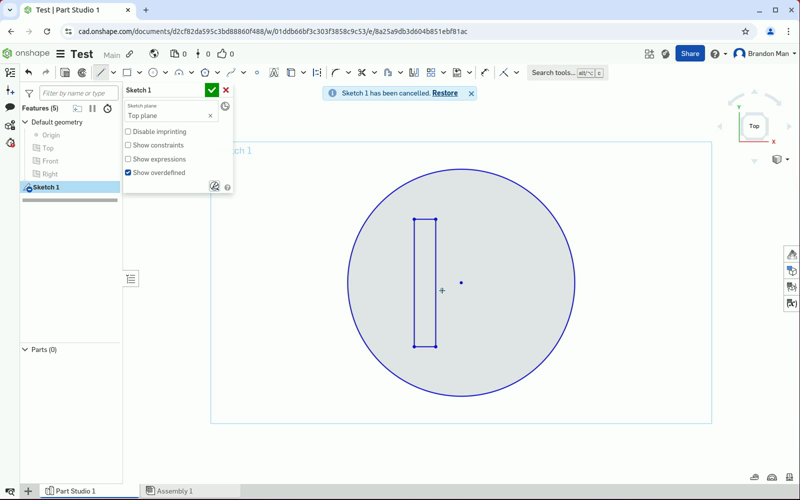
mouse_move(472, 290)
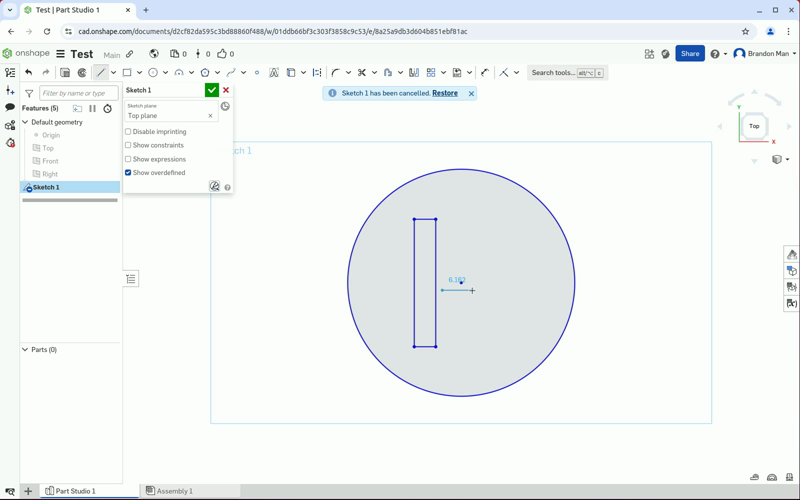
mouse_move(489, 290)
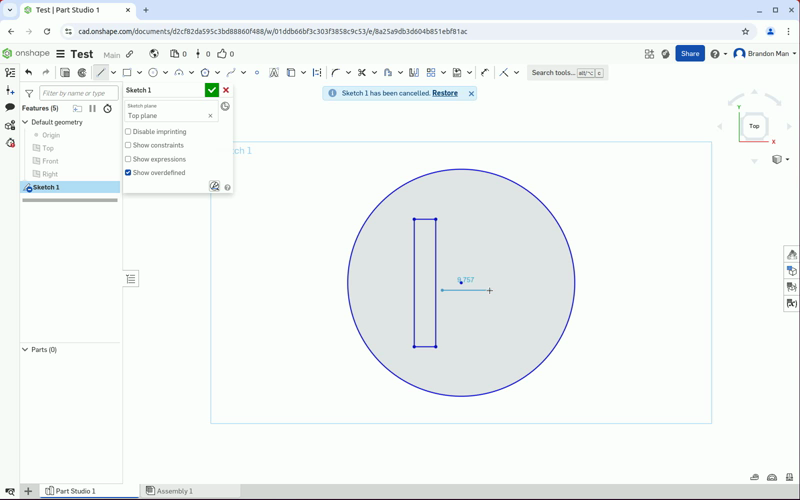
click(489, 290)
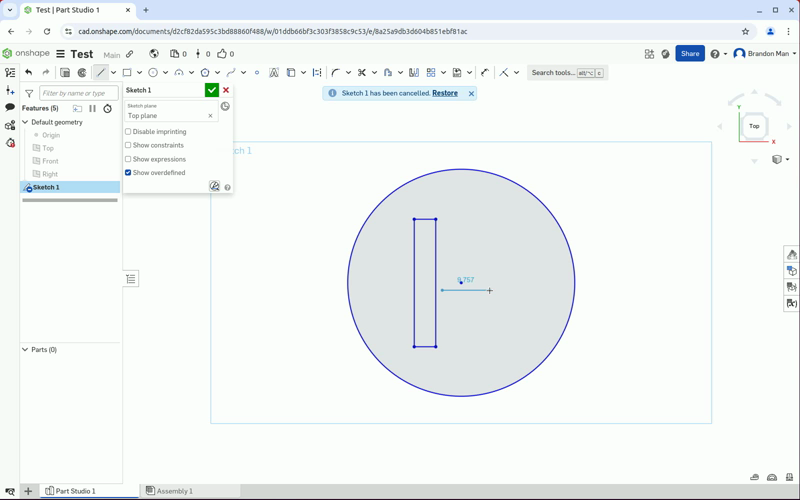
key_up(shift)
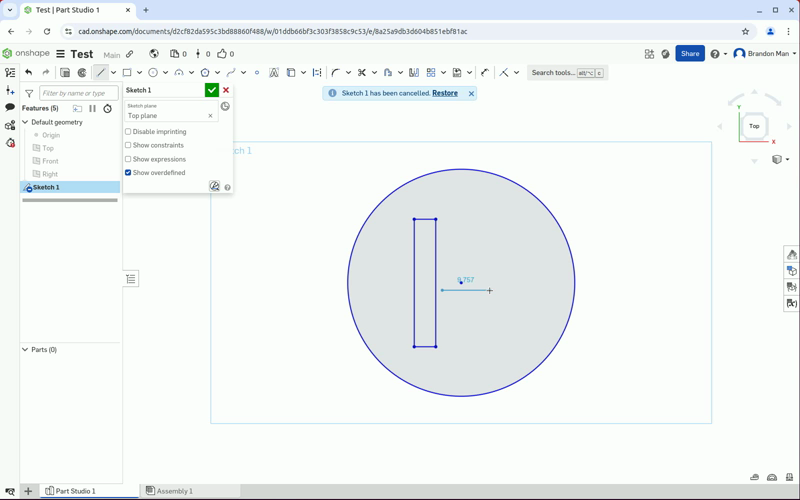
key_down(shift)
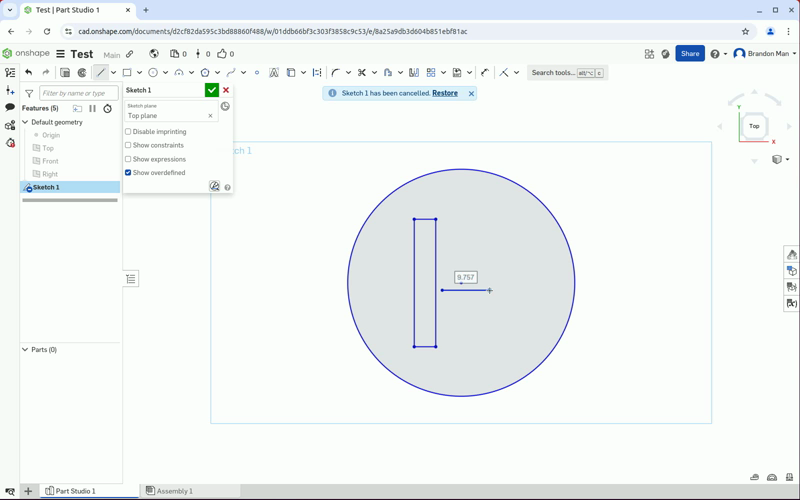
mouse_move(519, 290)
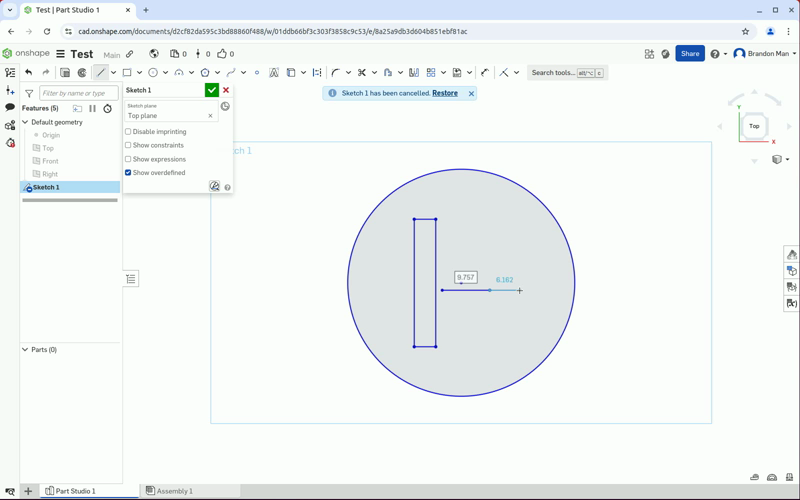
mouse_move(489, 346)
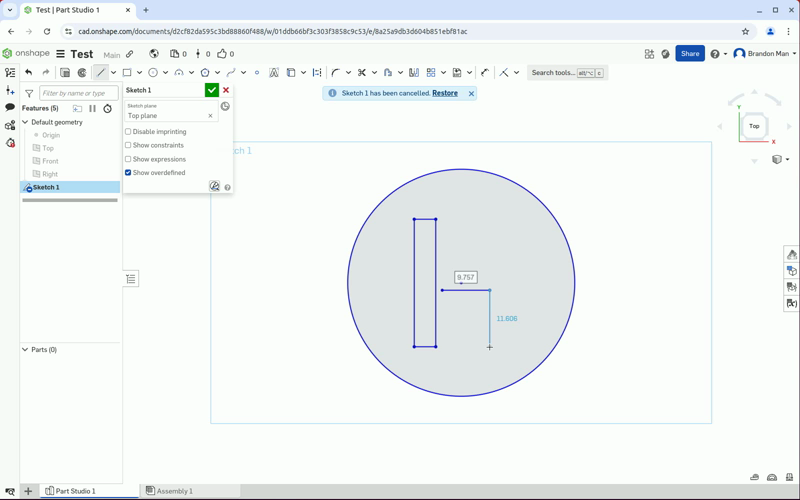
click(489, 346)
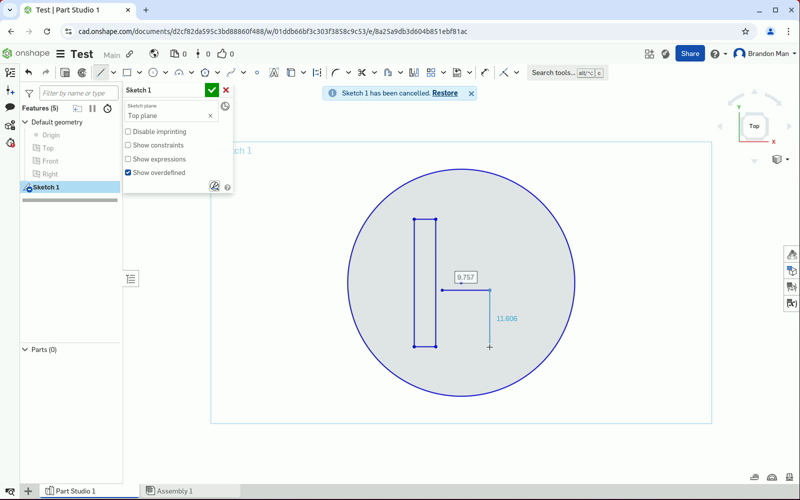
key_up(shift)
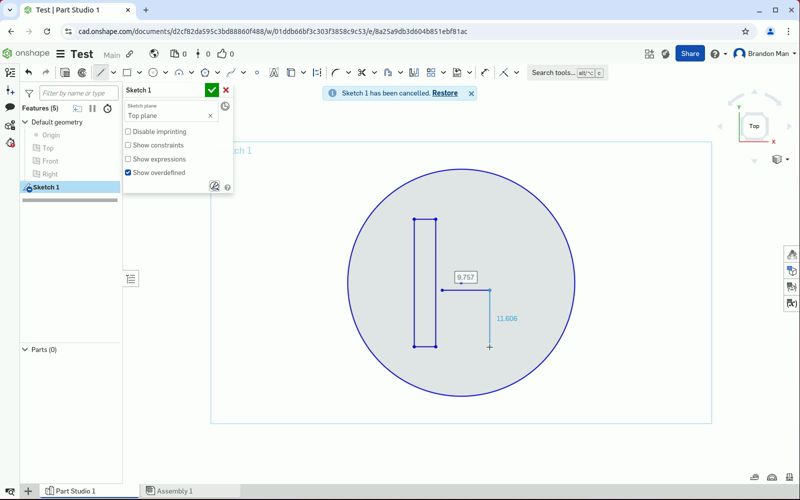
key_down(shift)
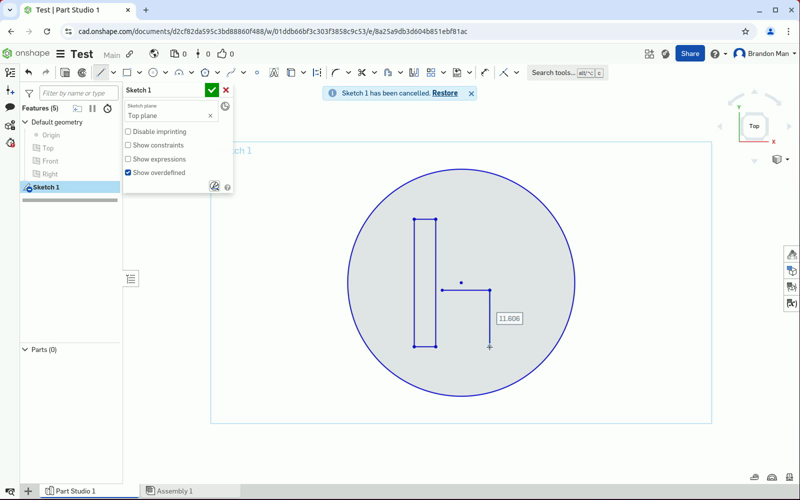
mouse_move(519, 346)
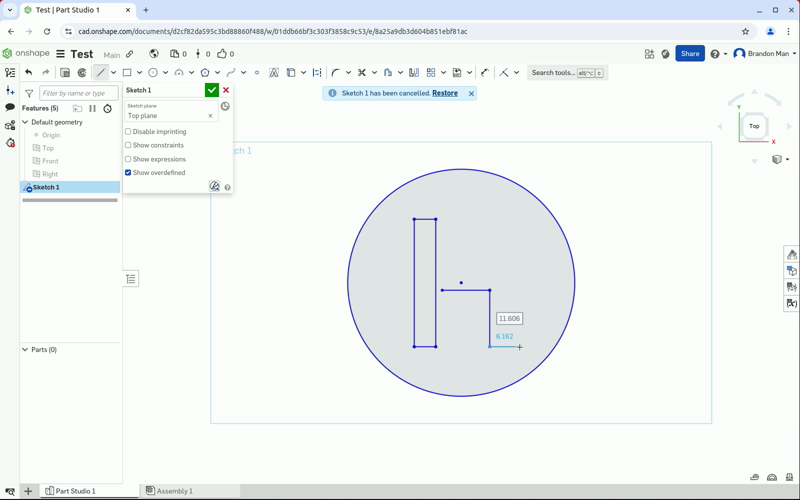
mouse_move(510, 346)
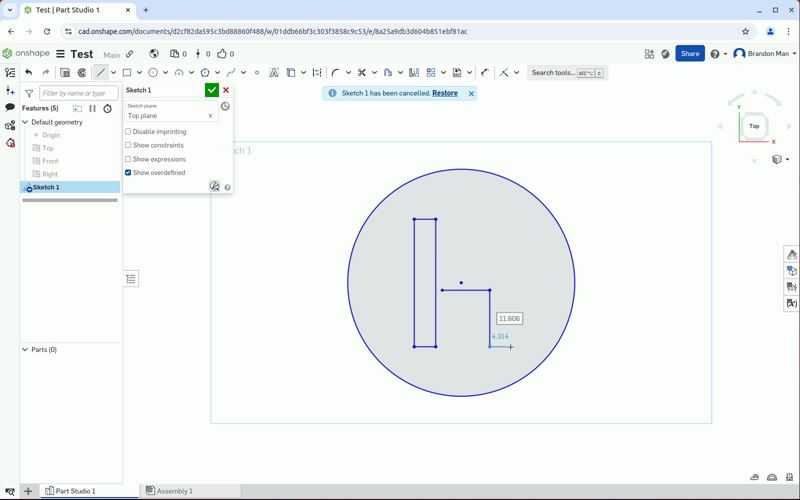
click(510, 346)
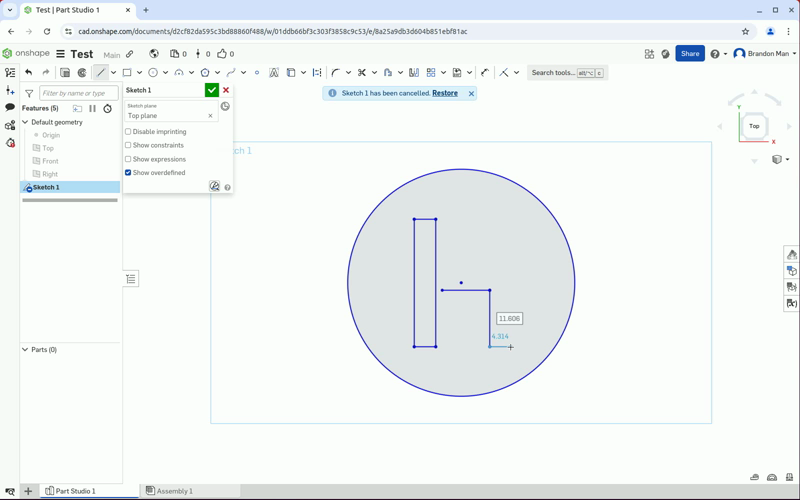
key_up(shift)
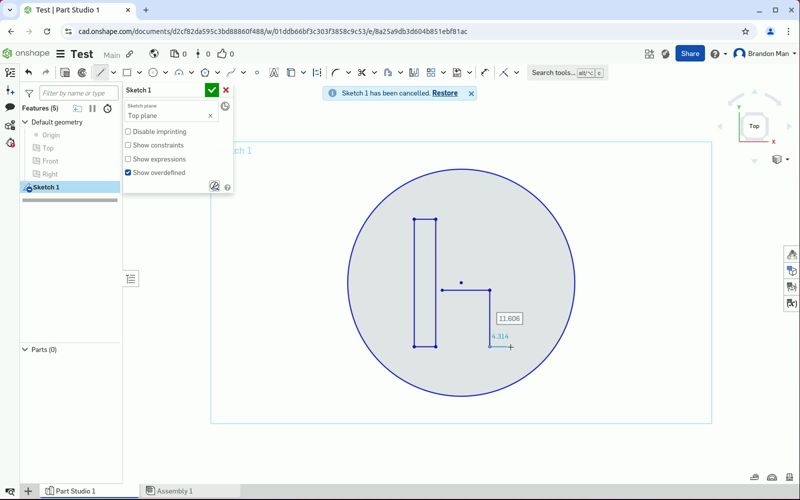
key_down(shift)
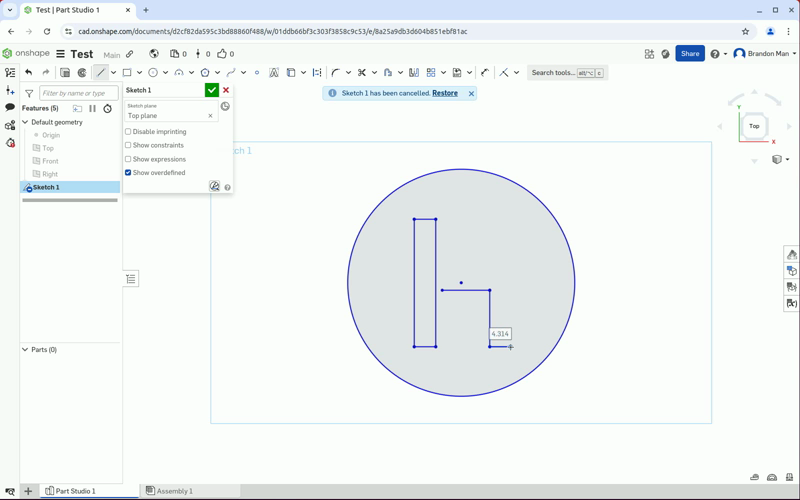
mouse_move(510, 219)
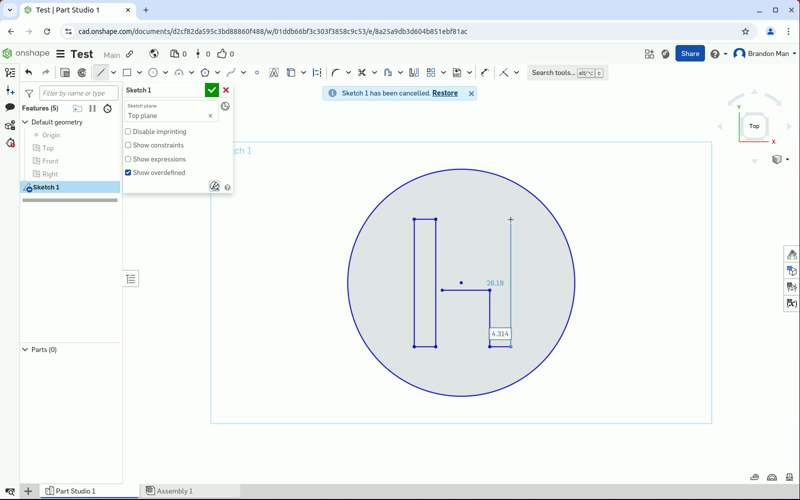
click(510, 219)
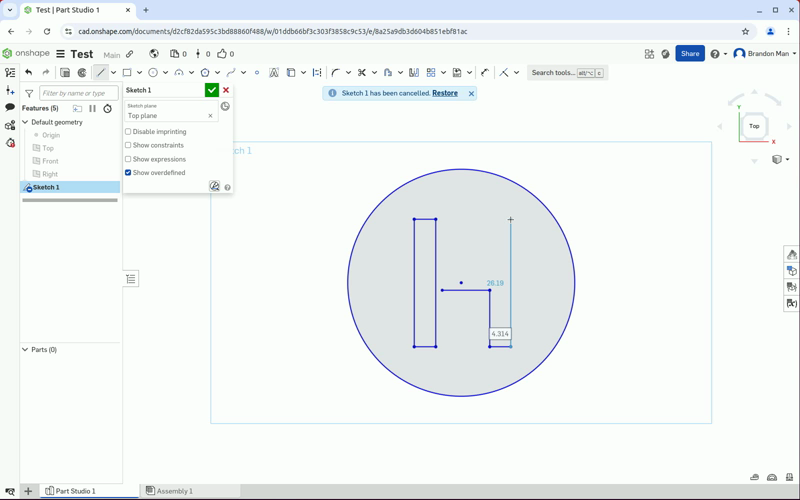
key_up(shift)
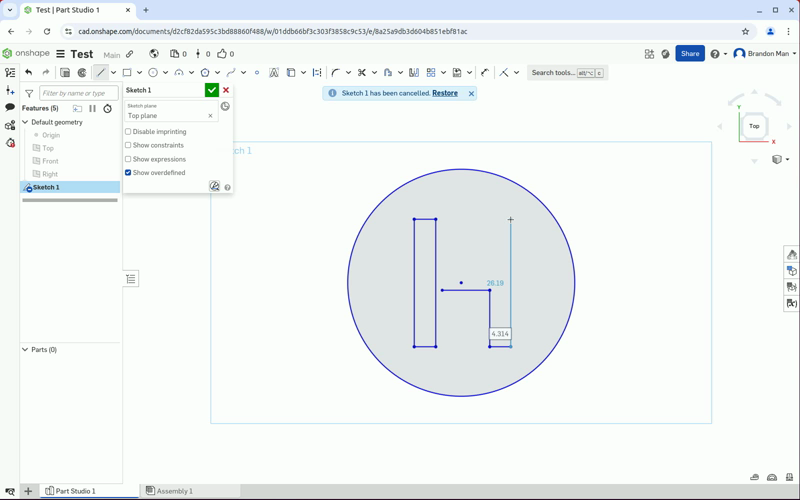
key_down(shift)
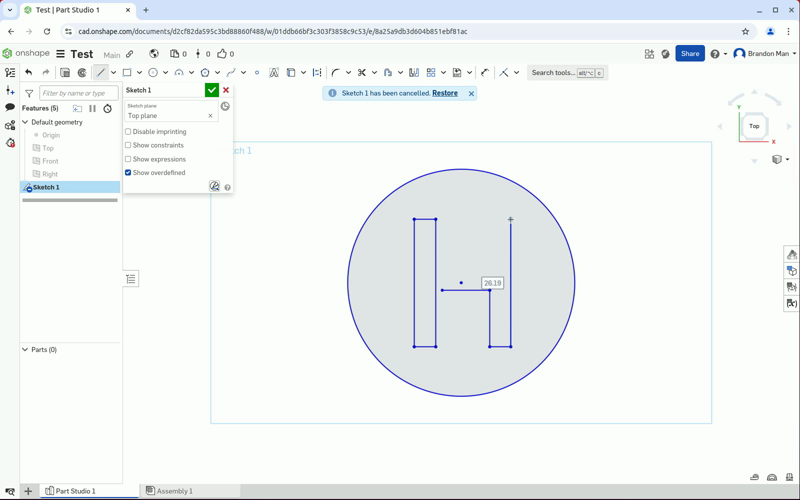
mouse_move(540, 219)
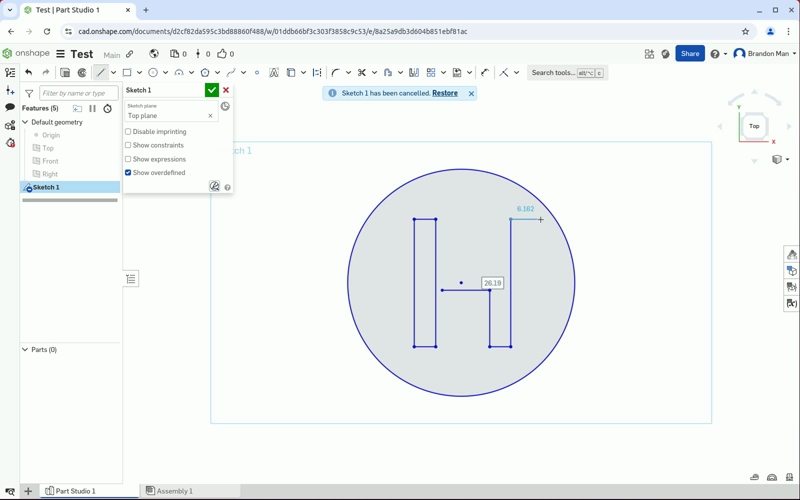
mouse_move(489, 219)
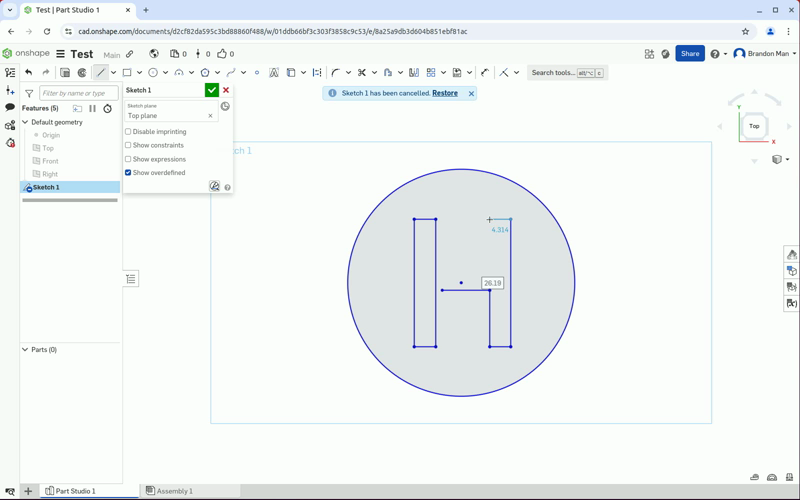
click(489, 219)
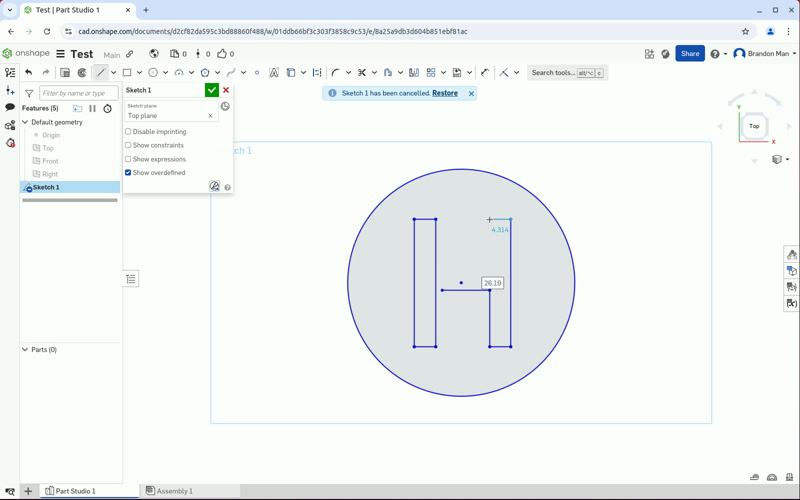
key_up(shift)
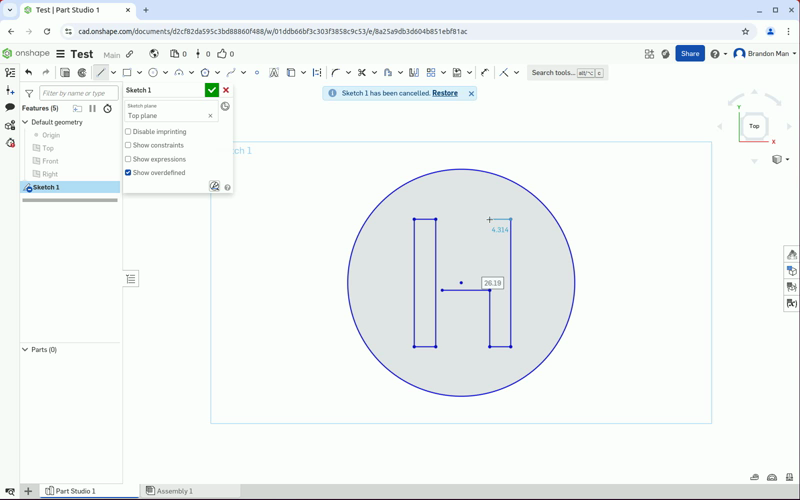
key_down(shift)
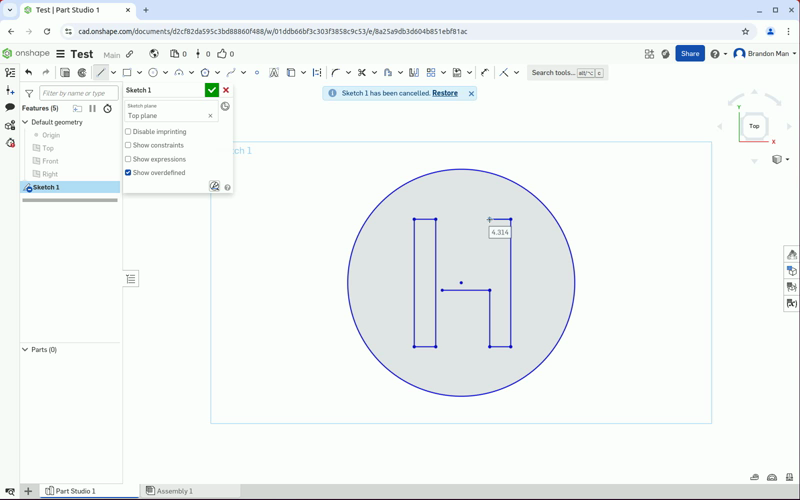
mouse_move(519, 219)
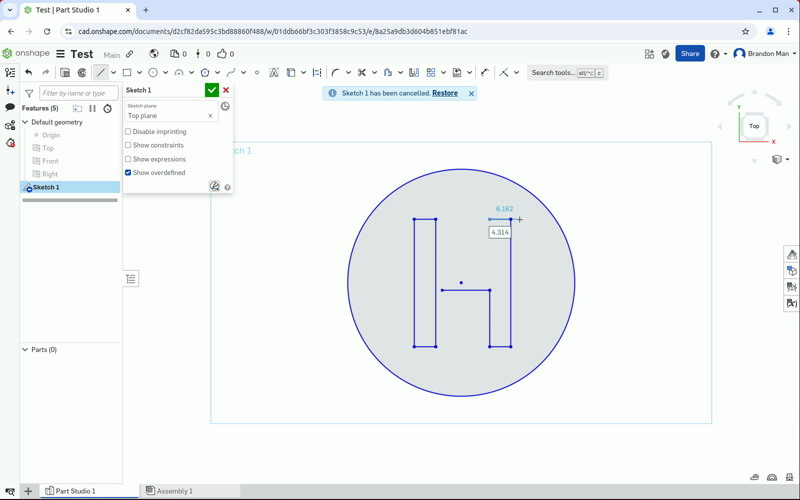
mouse_move(489, 275)
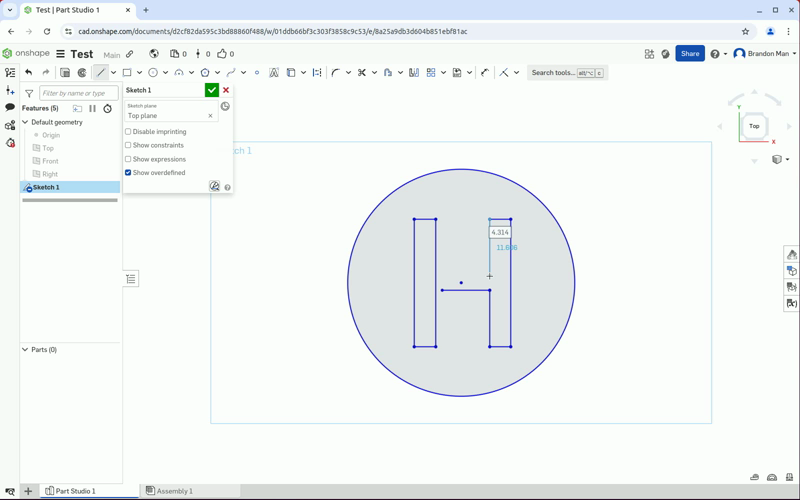
click(489, 275)
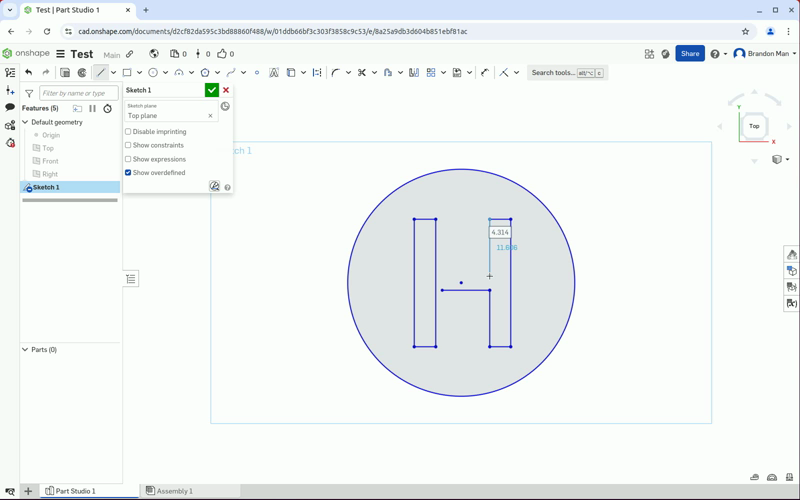
key_up(shift)
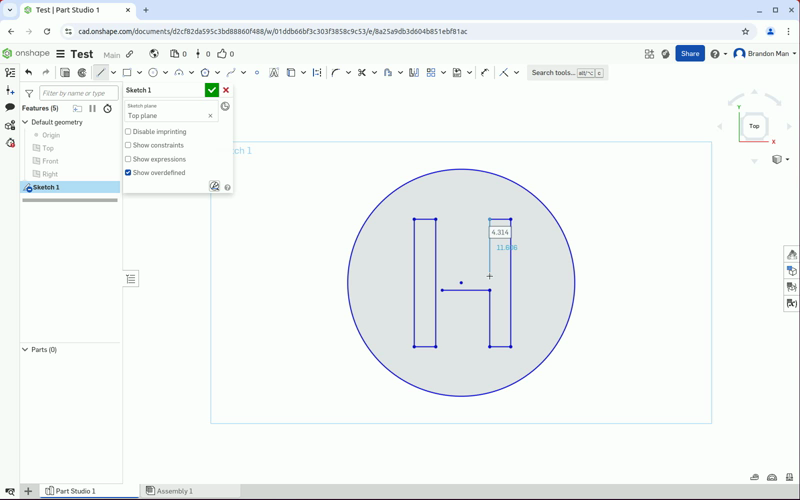
key_down(shift)
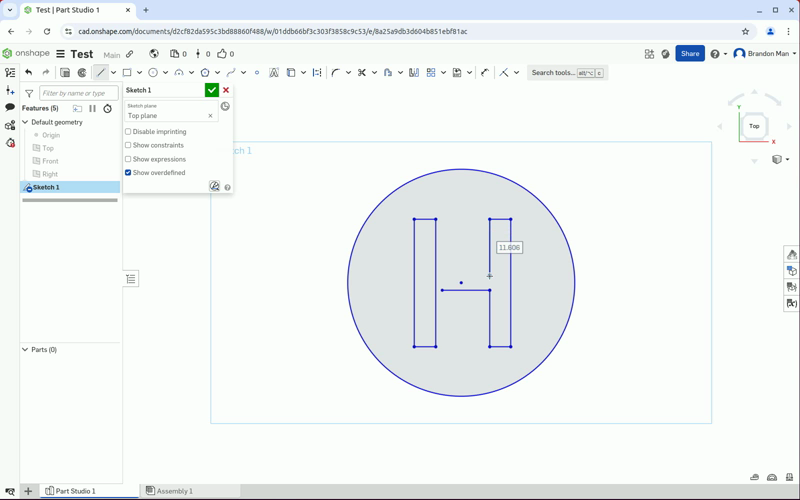
mouse_move(519, 275)
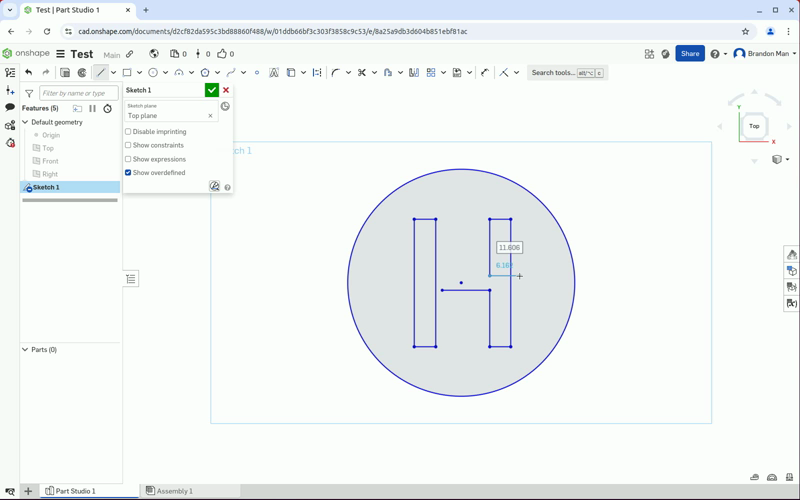
mouse_move(442, 275)
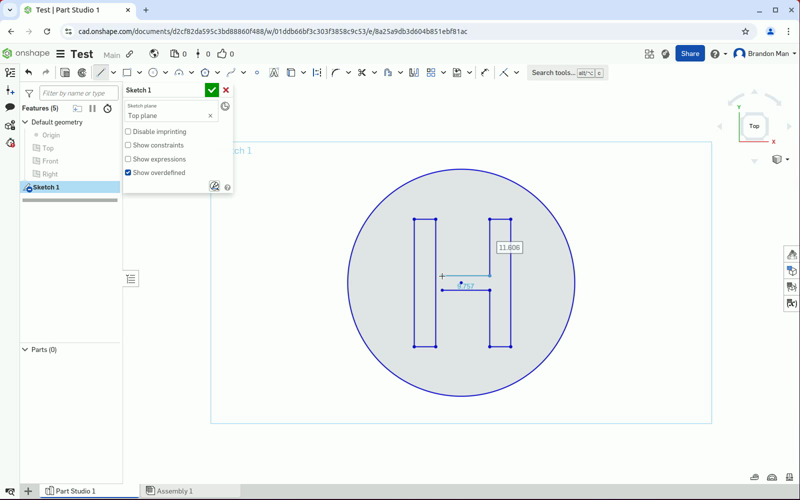
click(442, 275)
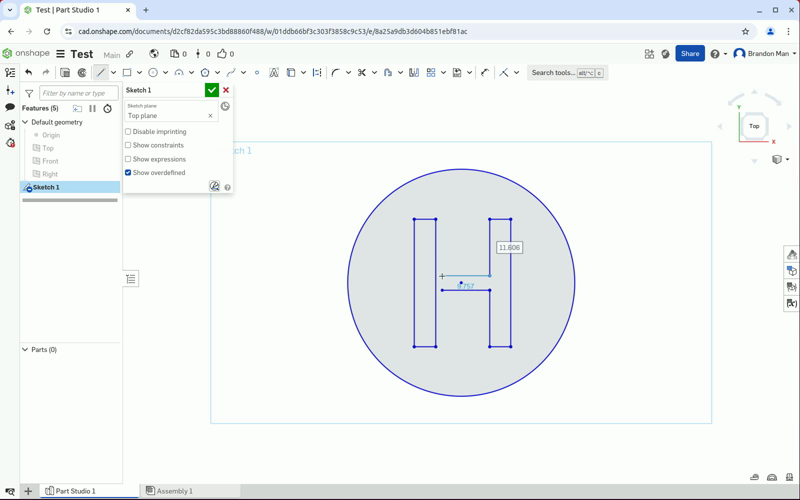
key_up(shift)
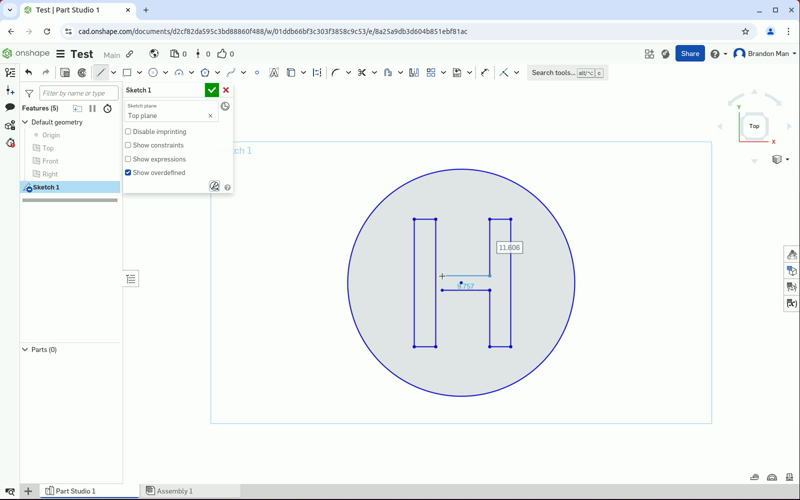
mouse_move(472, 275)
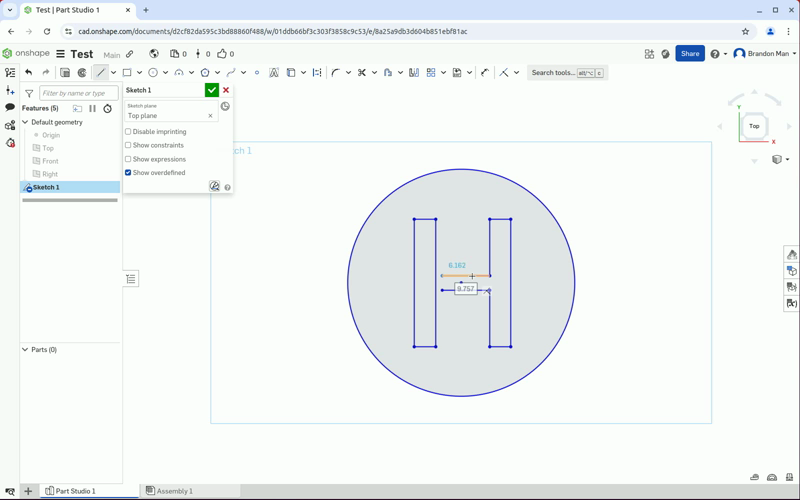
key_down(shift)
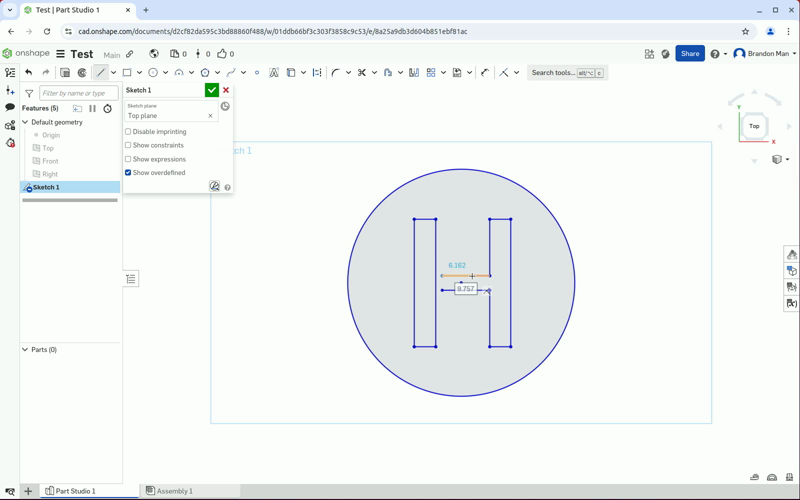
mouse_move(442, 290)
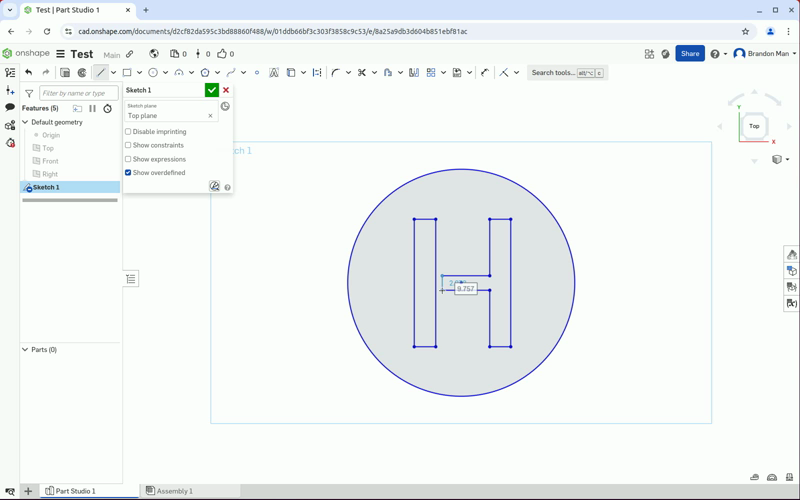
key_up(shift)
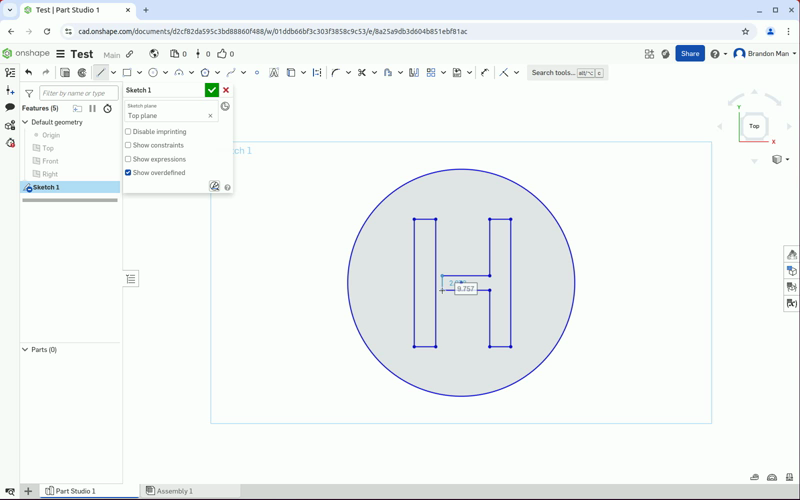
click(442, 290)
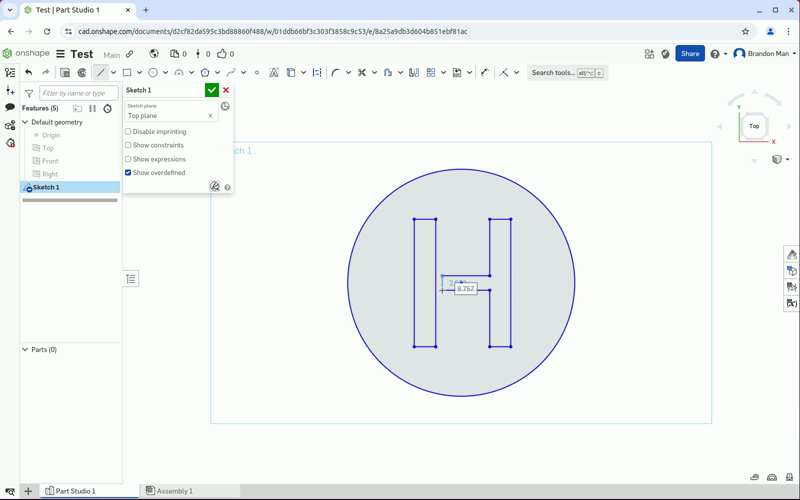
key(esc)
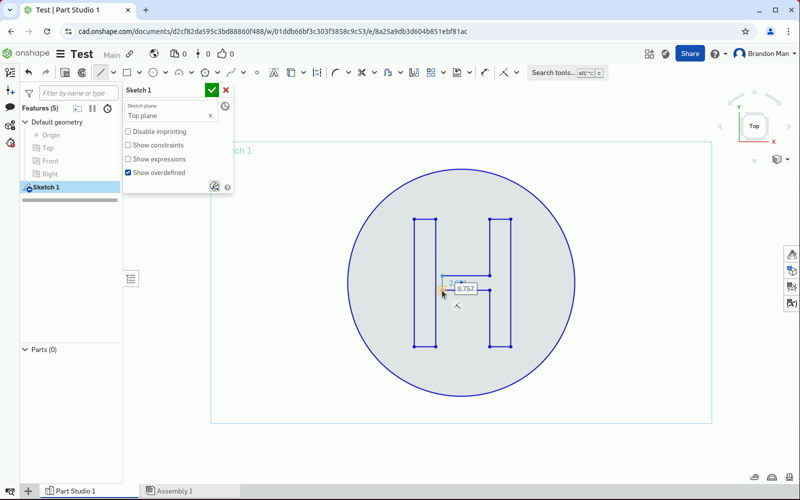
mouse_move(536, 299)
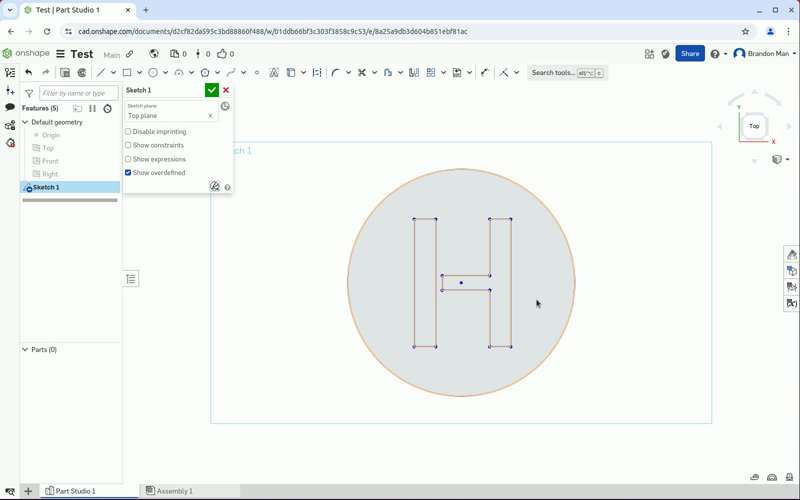
click(536, 299)
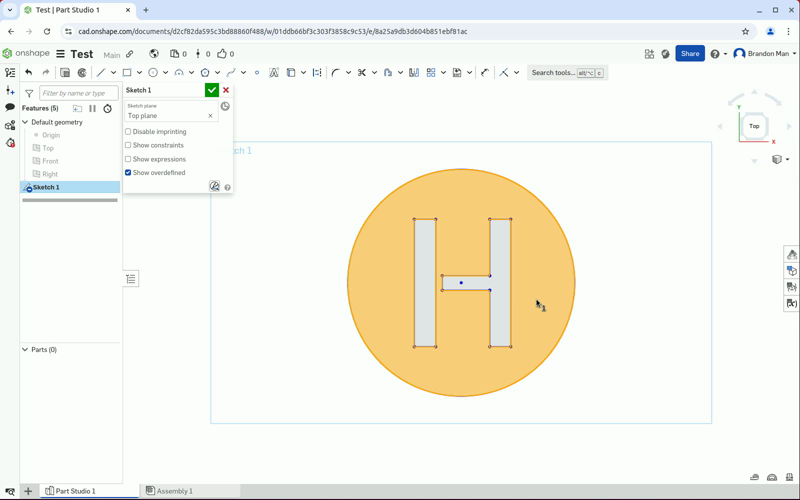
mouse_move(73, 352)
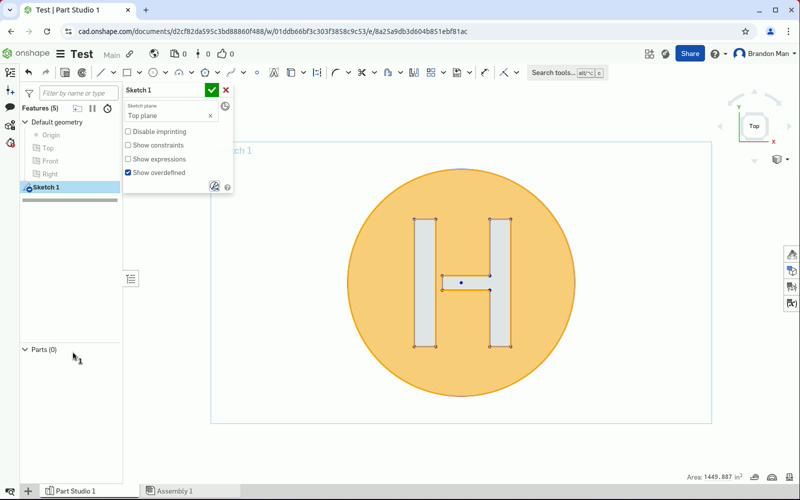
key(shift+y)
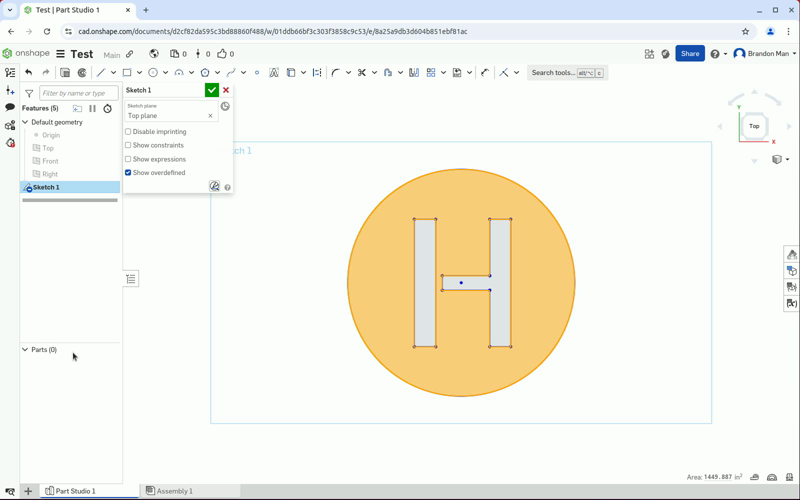
key(shift+e)
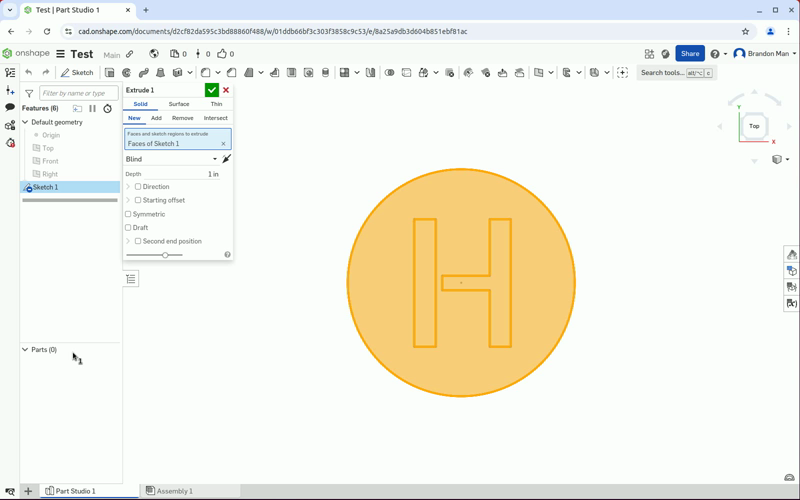
mouse_move(143, 106)
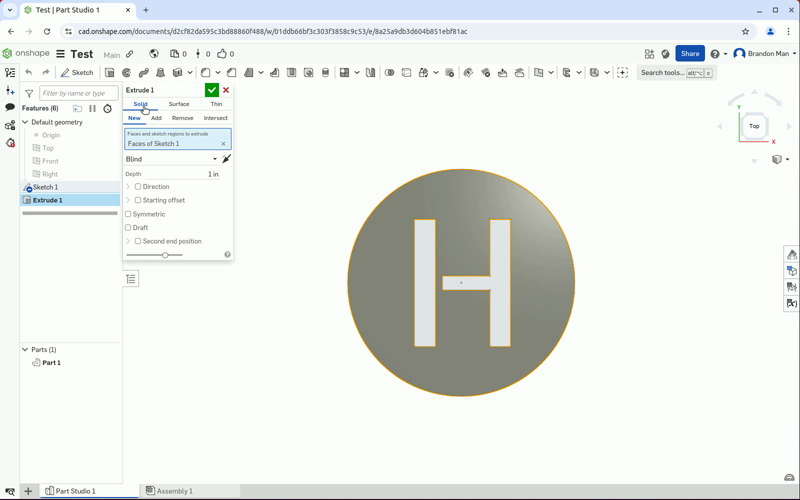
click(143, 106)
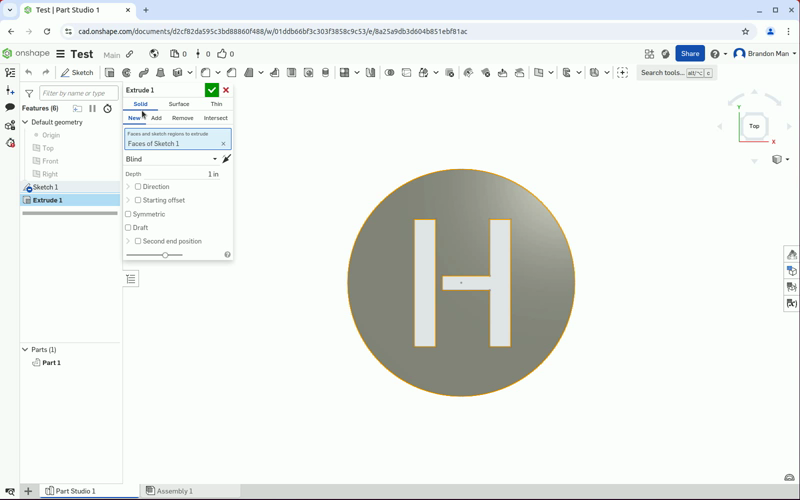
mouse_move(137, 120)
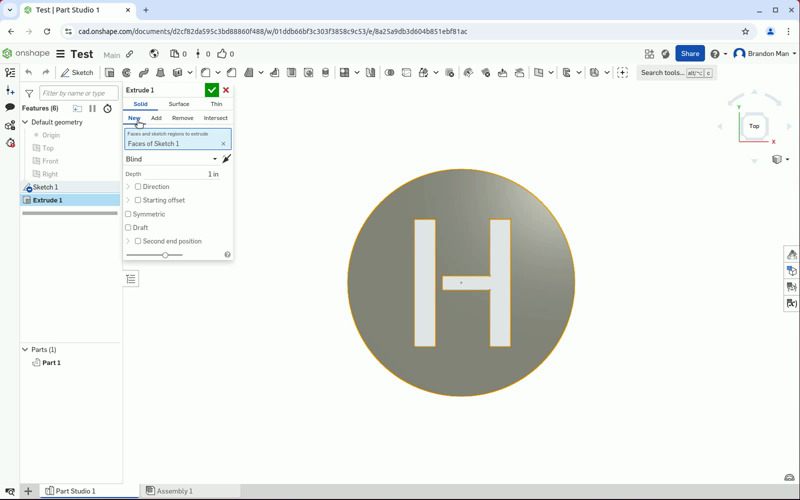
click(137, 120)
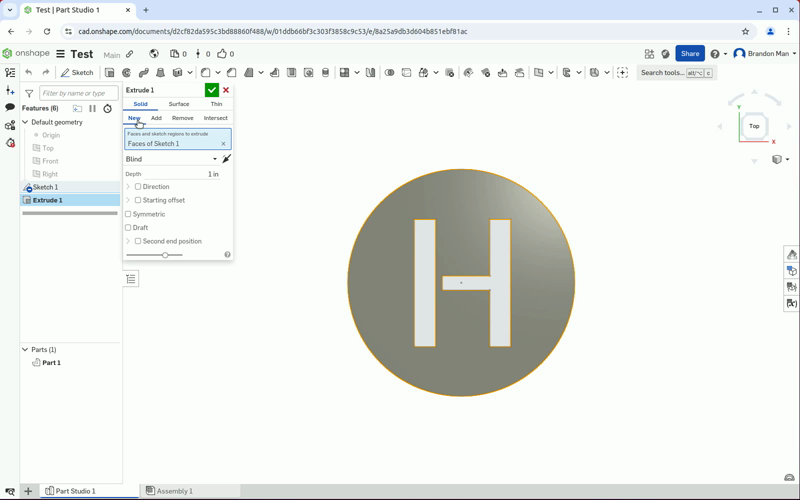
key(tab, 4)
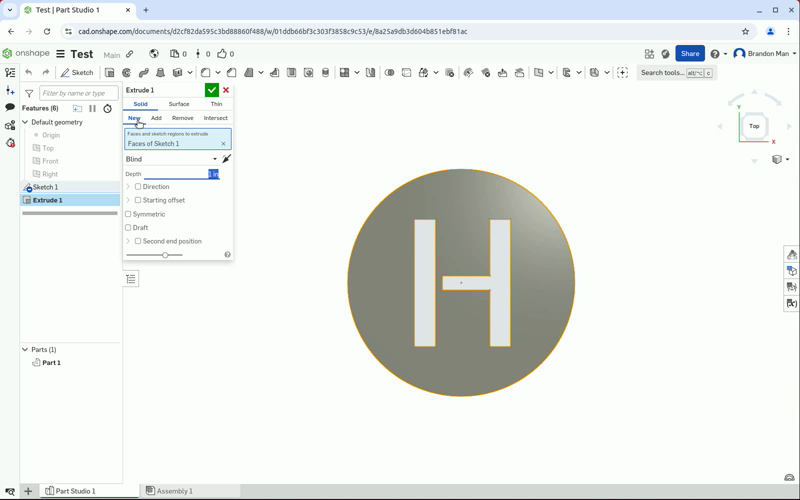
text(4.574)
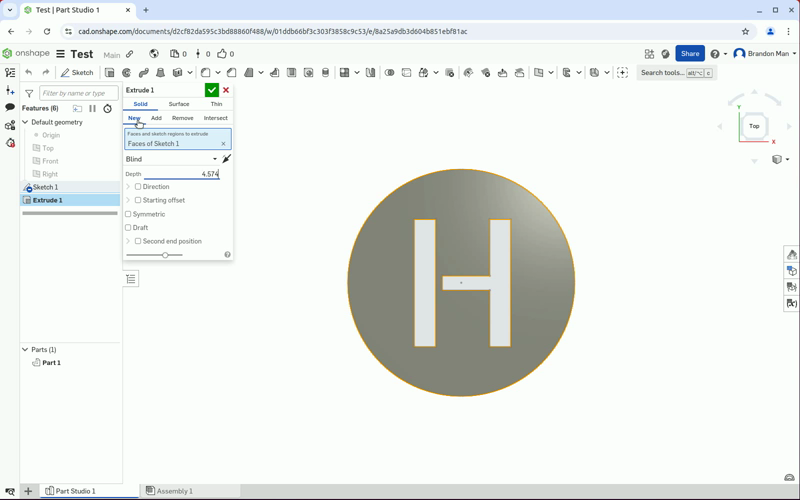
key(enter)
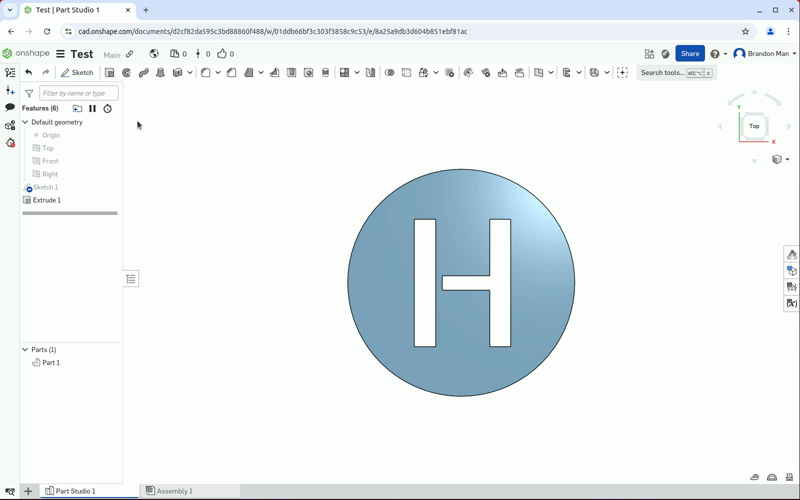
key(shift+h)
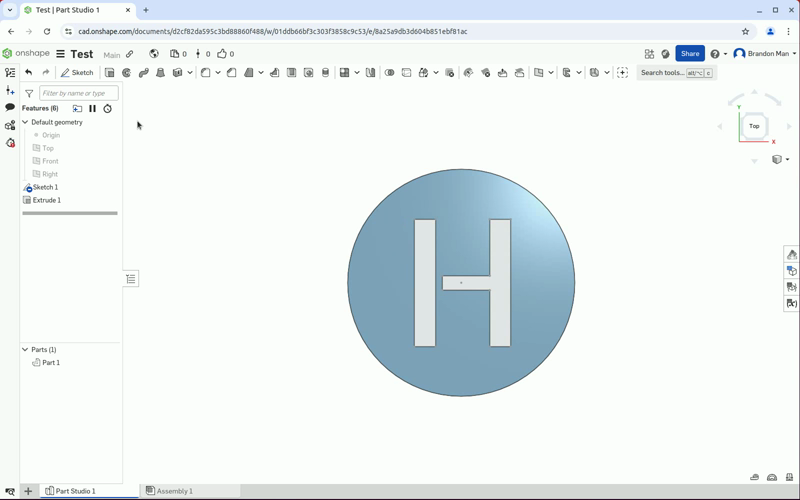
key(shift+h)
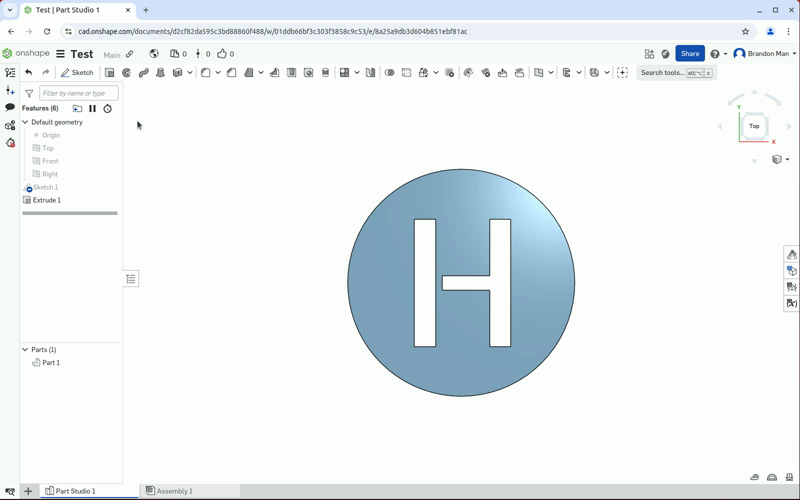
mouse_move(73, 189)
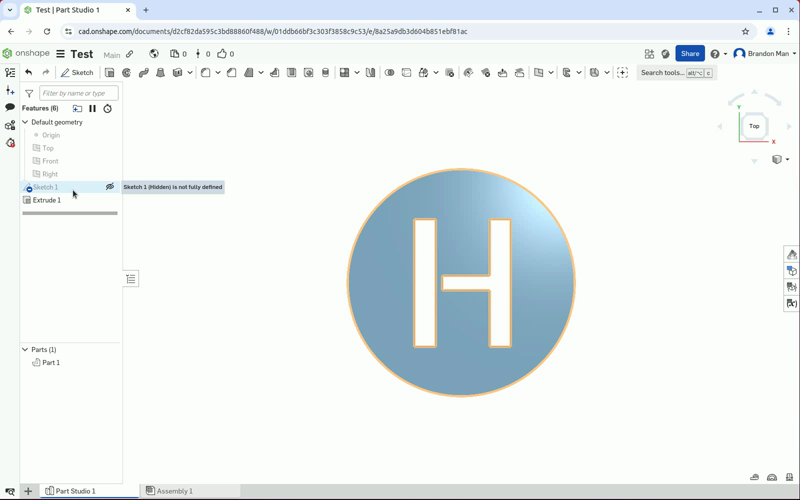
click(73, 189)
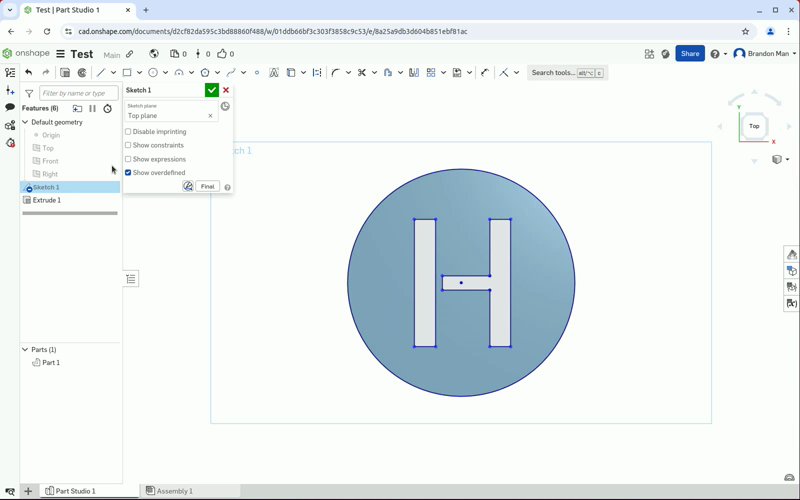
mouse_move(229, 92)
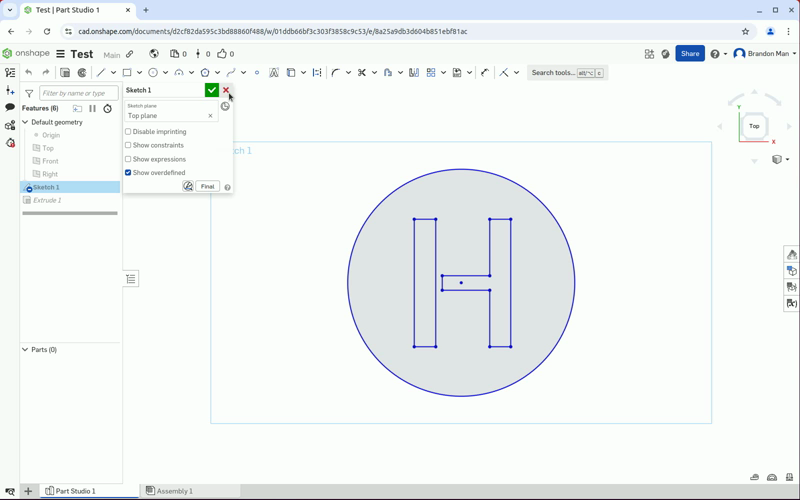
click(229, 92)
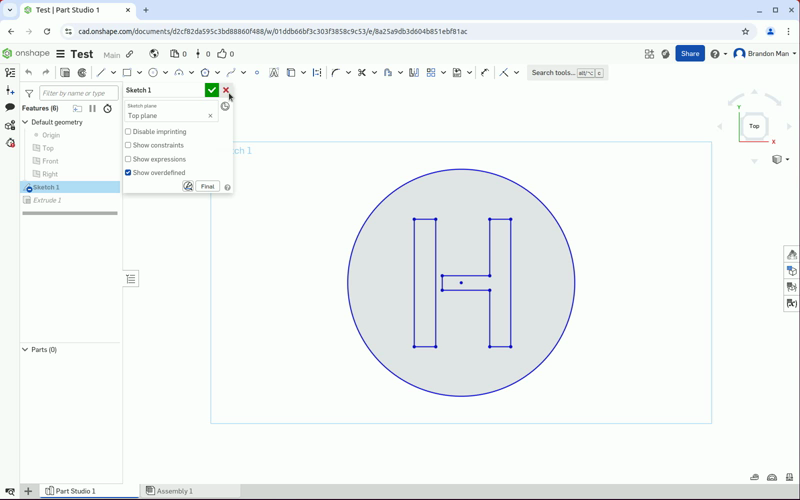
key(shift+s)
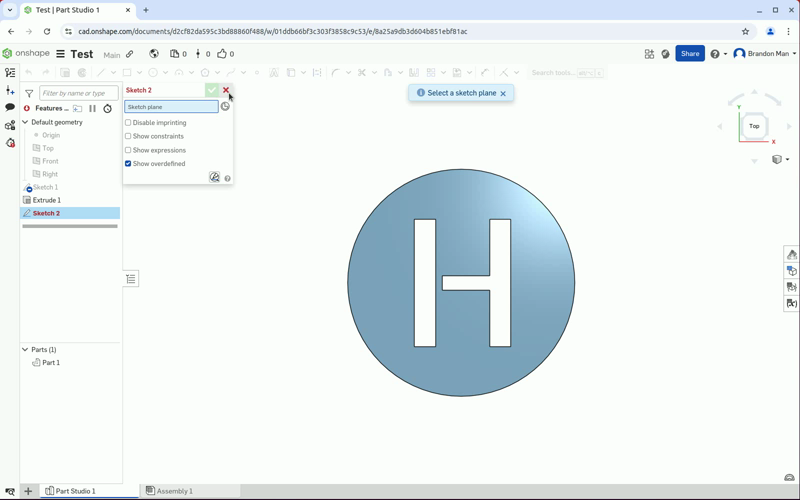
mouse_move(73, 150)
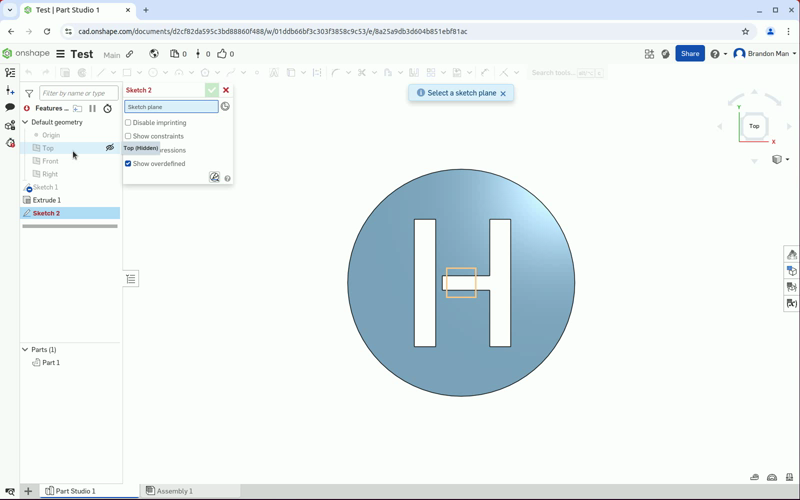
click(73, 150)
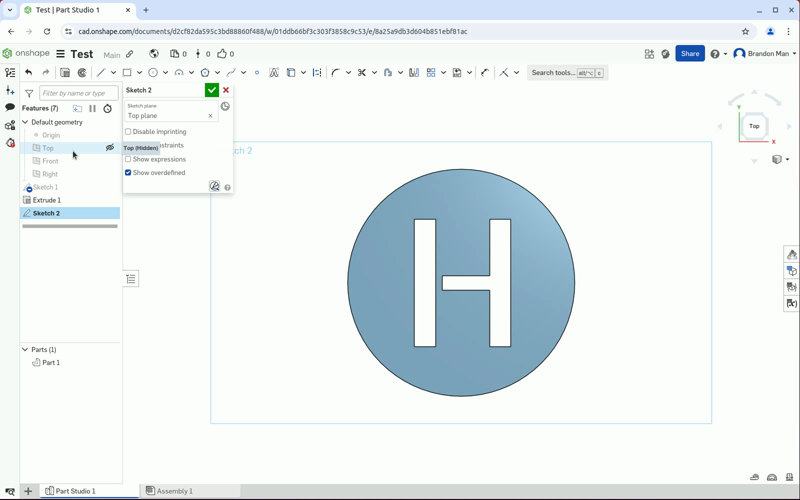
mouse_move(73, 352)
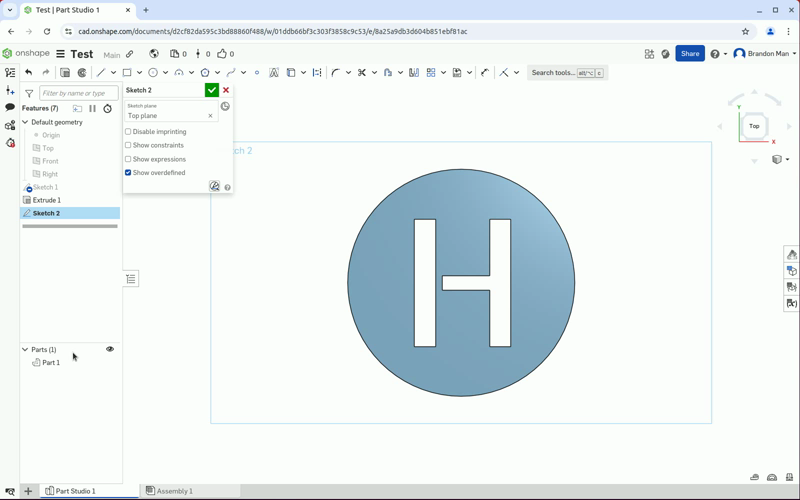
key(y)
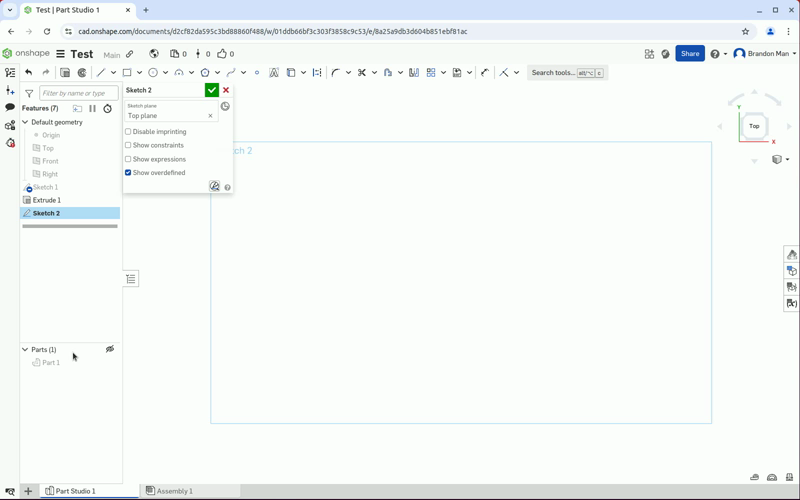
key(l)
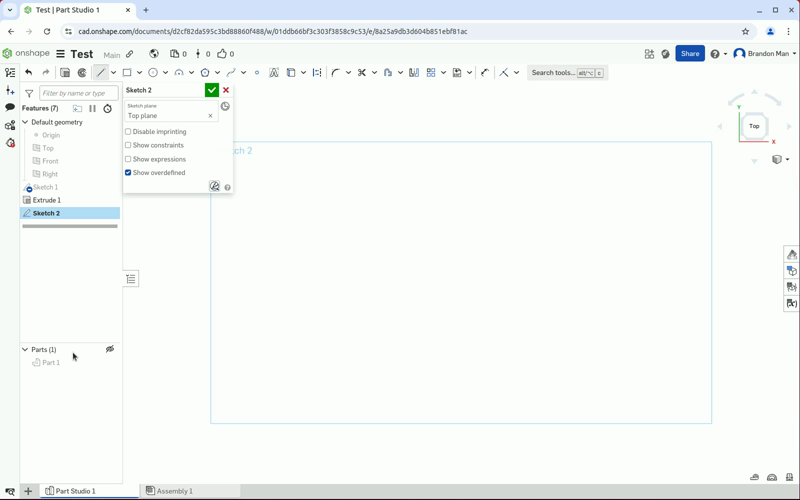
key_down(shift)
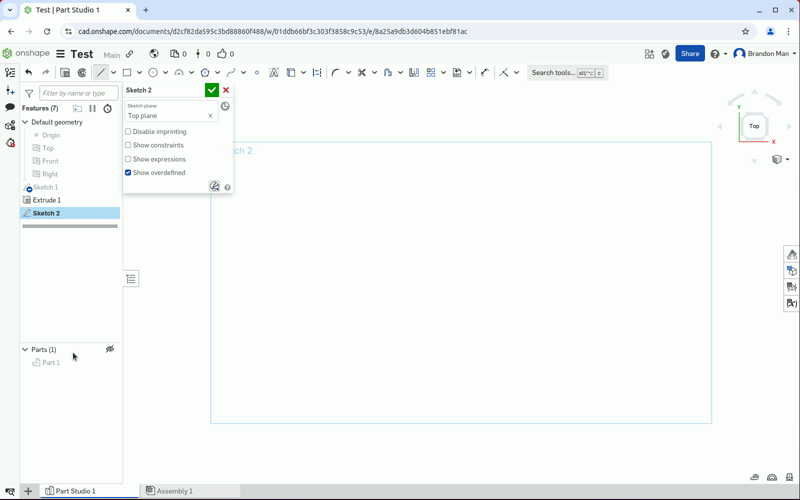
mouse_move(441, 288)
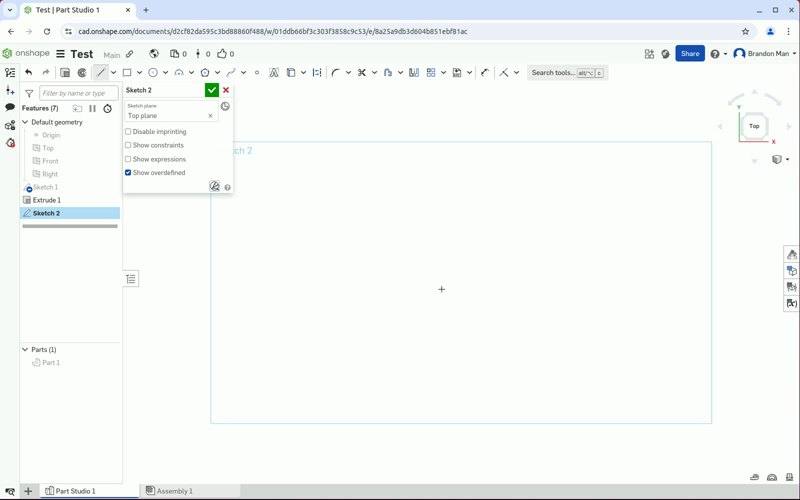
click(441, 288)
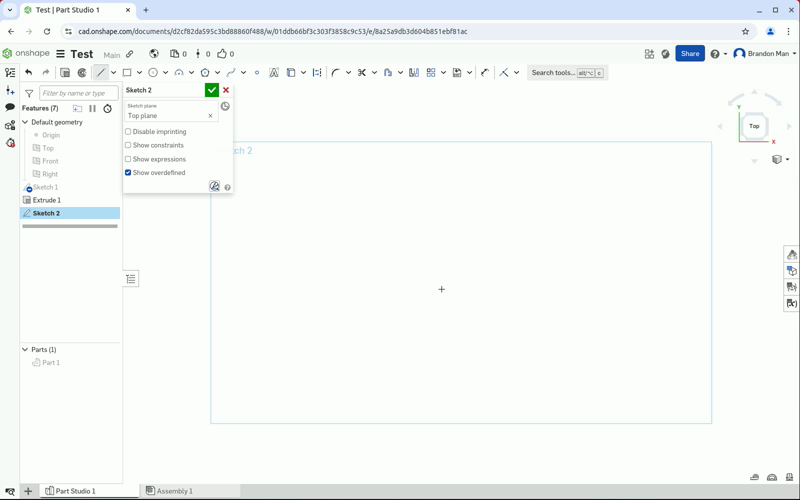
key_up(shift)
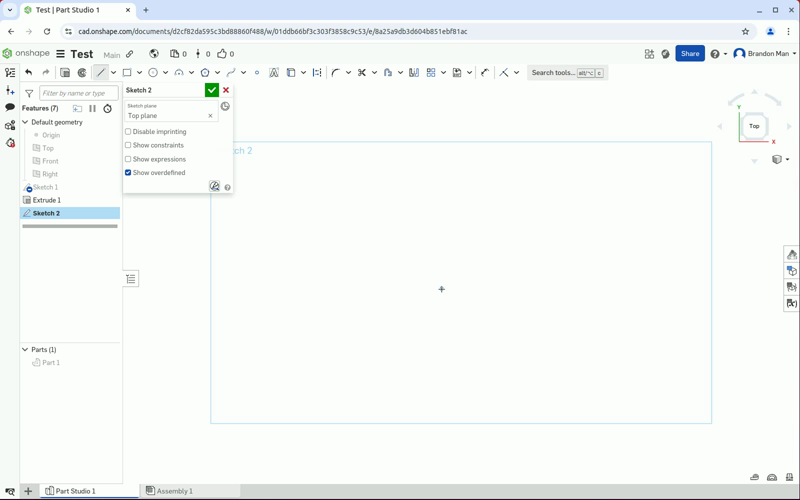
key_down(shift)
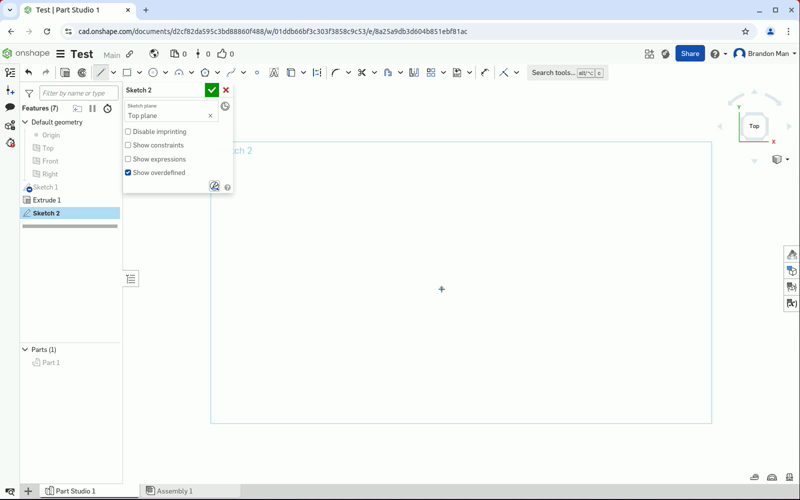
mouse_move(471, 288)
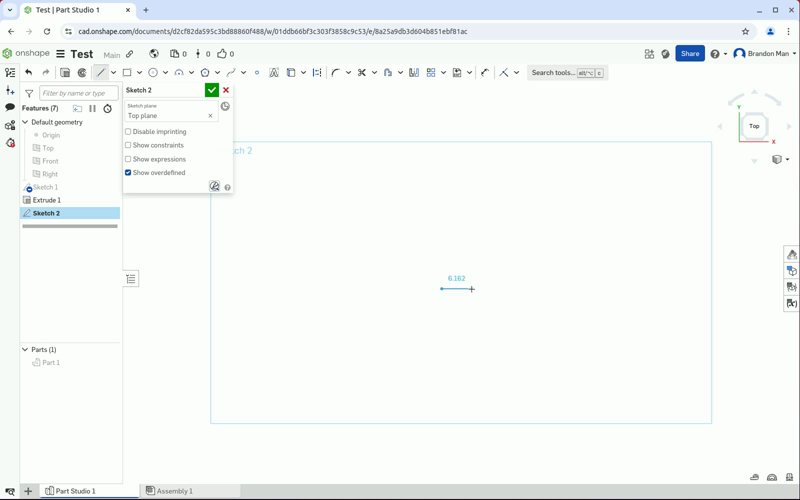
mouse_move(490, 288)
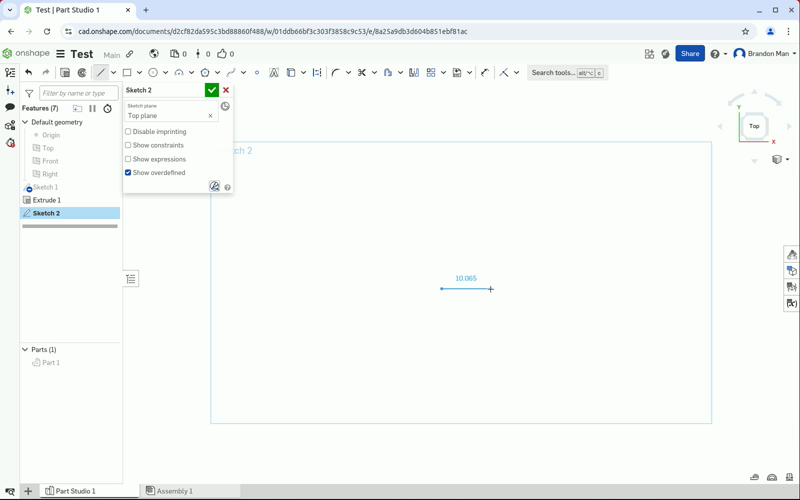
click(490, 288)
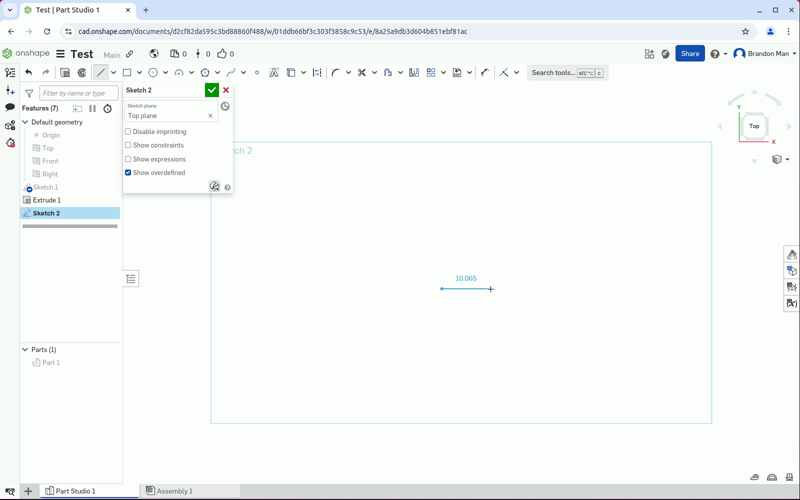
key_up(shift)
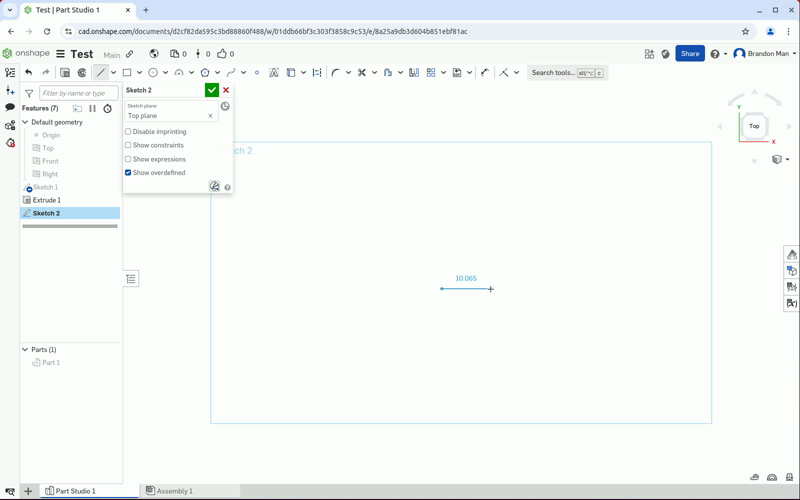
key_down(shift)
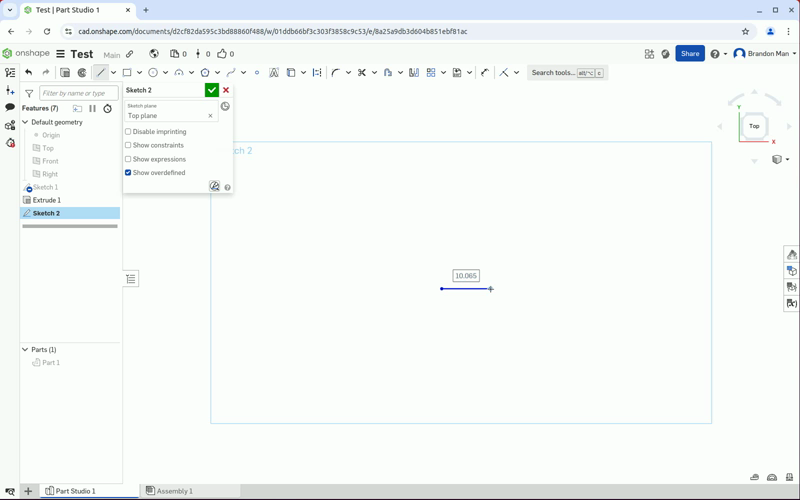
mouse_move(520, 288)
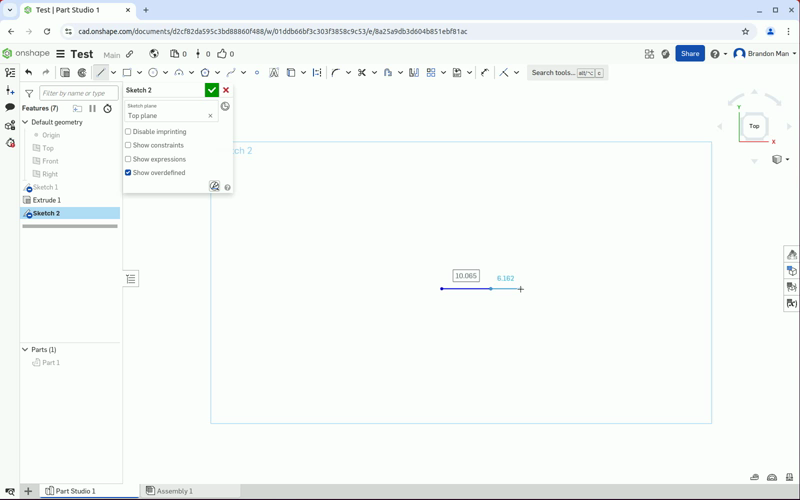
mouse_move(490, 346)
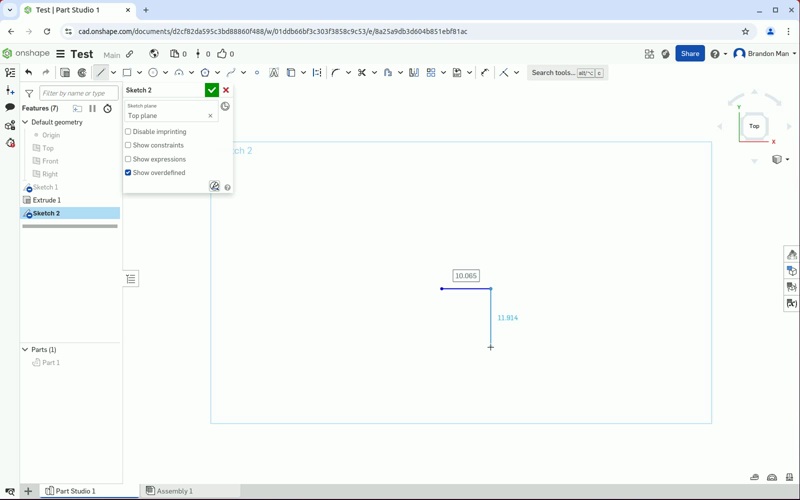
click(490, 346)
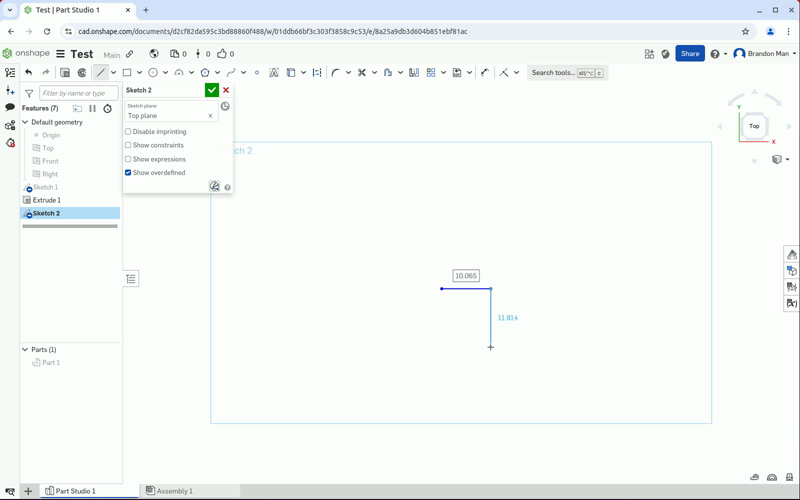
key_up(shift)
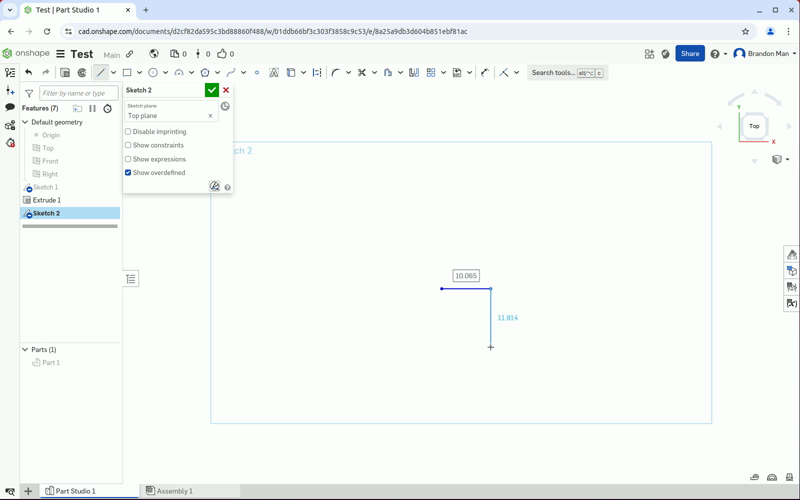
key_down(shift)
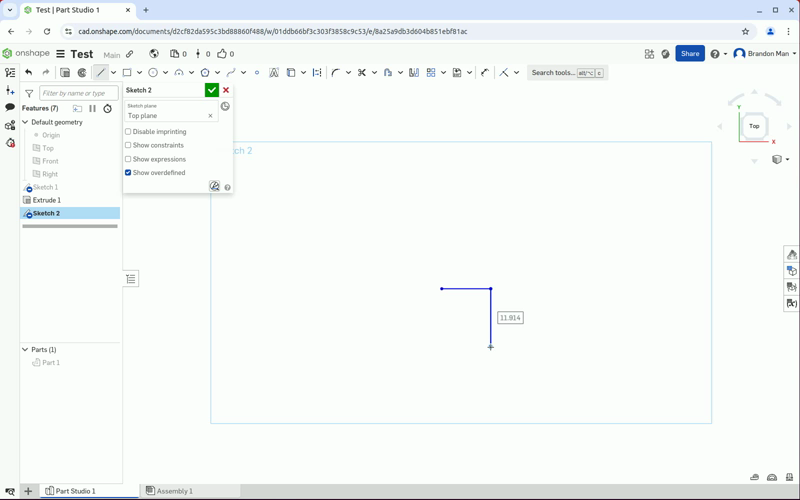
mouse_move(520, 346)
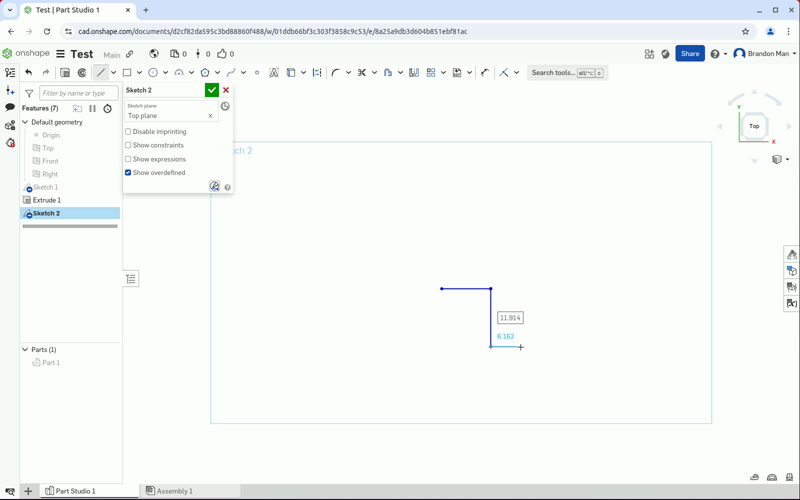
mouse_move(511, 346)
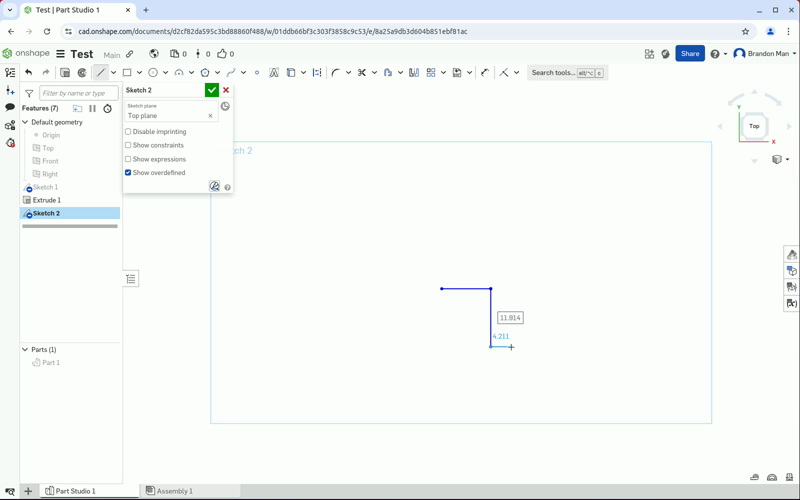
click(511, 346)
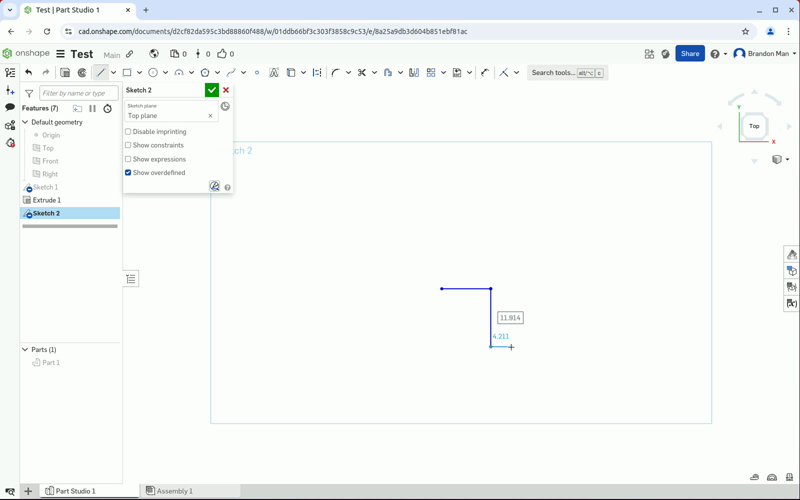
key_up(shift)
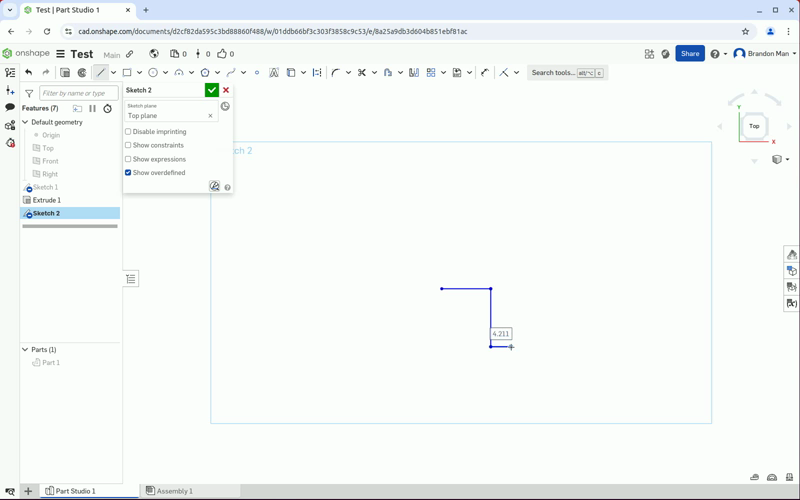
key_down(shift)
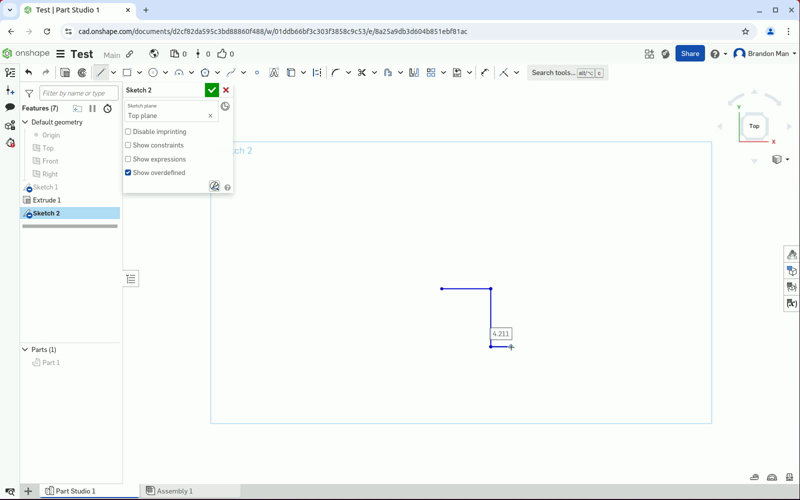
mouse_move(511, 218)
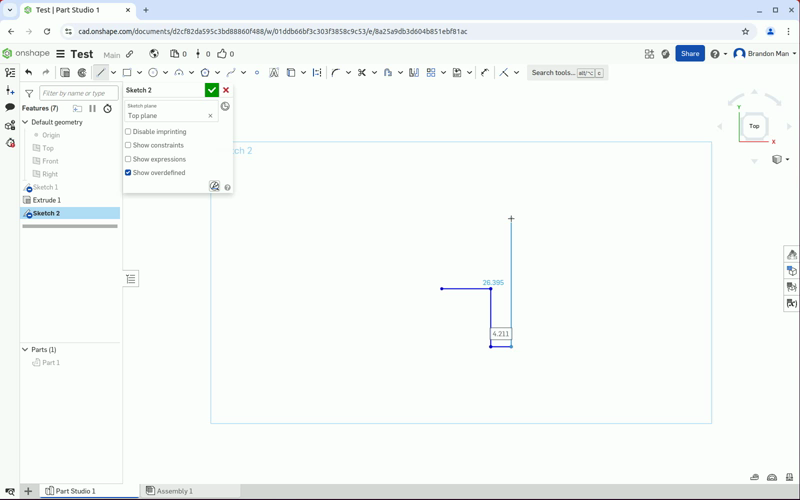
click(511, 218)
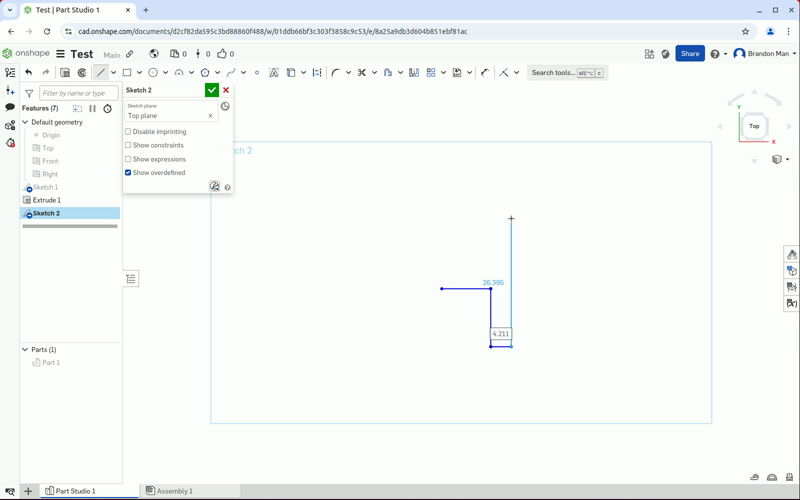
key_up(shift)
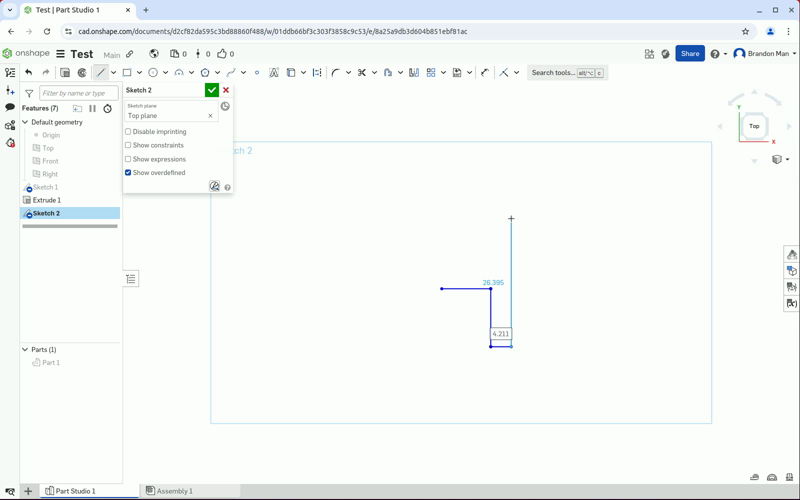
key_down(shift)
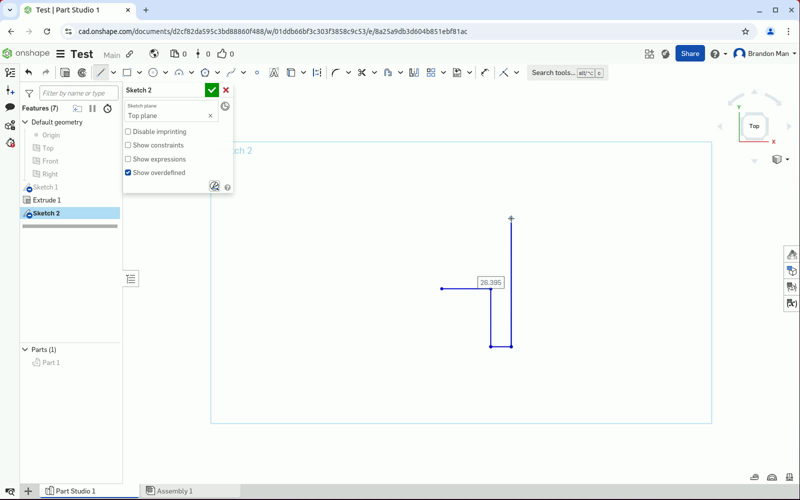
mouse_move(541, 218)
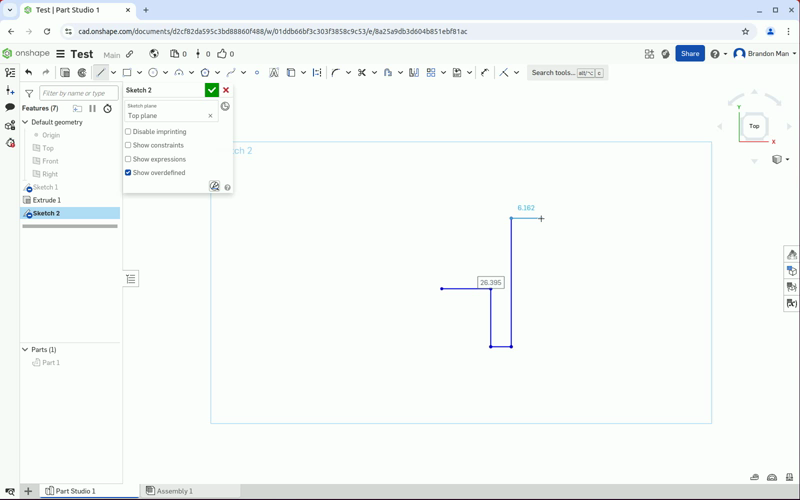
mouse_move(490, 218)
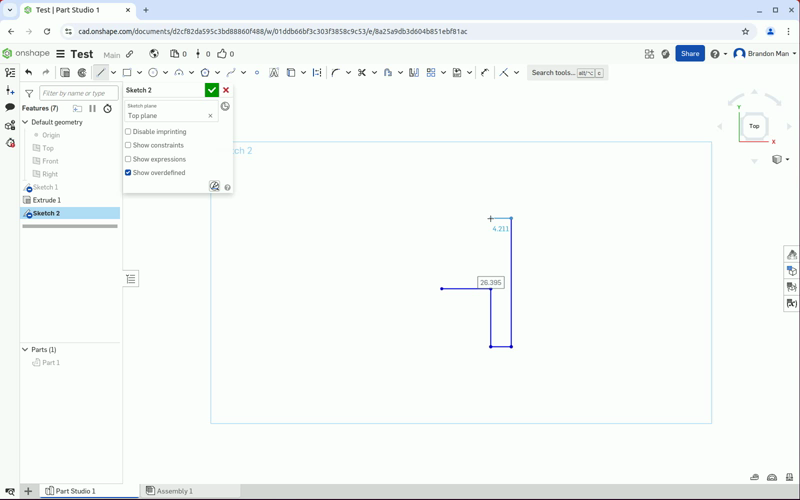
click(490, 218)
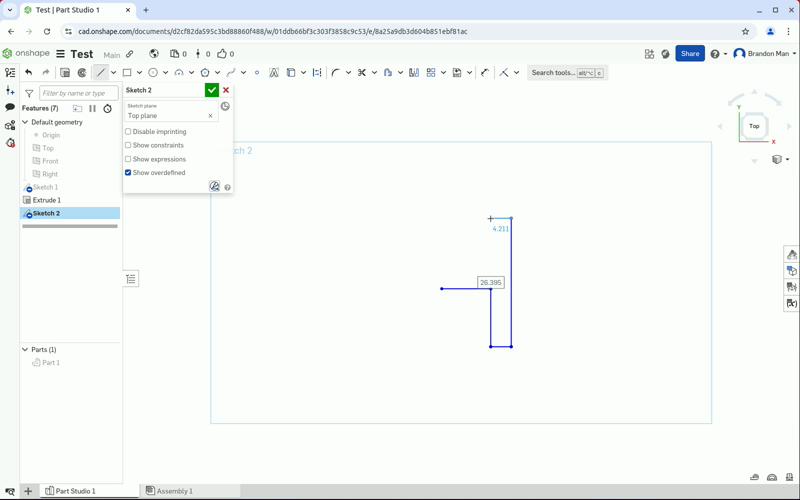
key_up(shift)
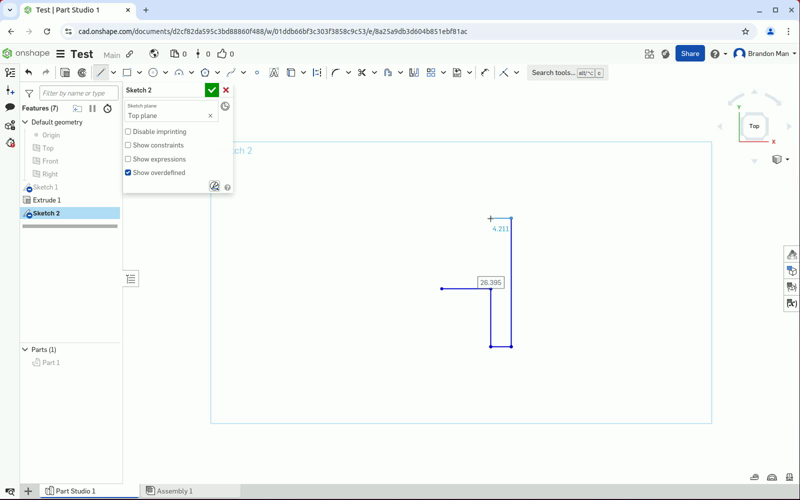
key_down(shift)
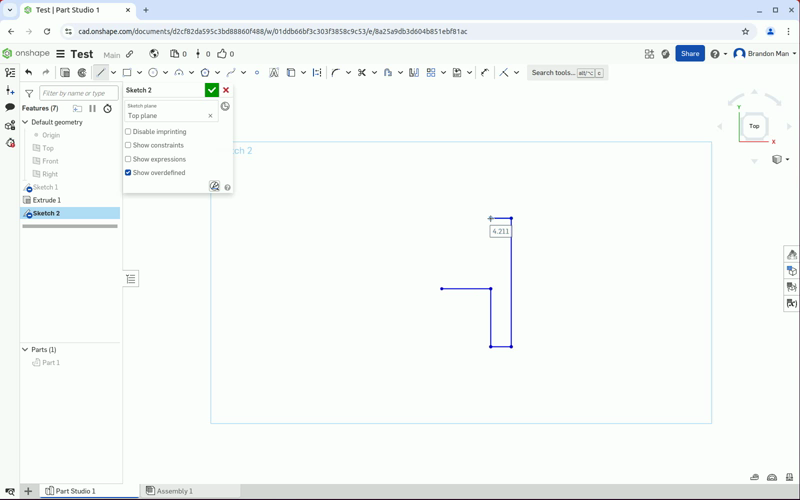
mouse_move(520, 218)
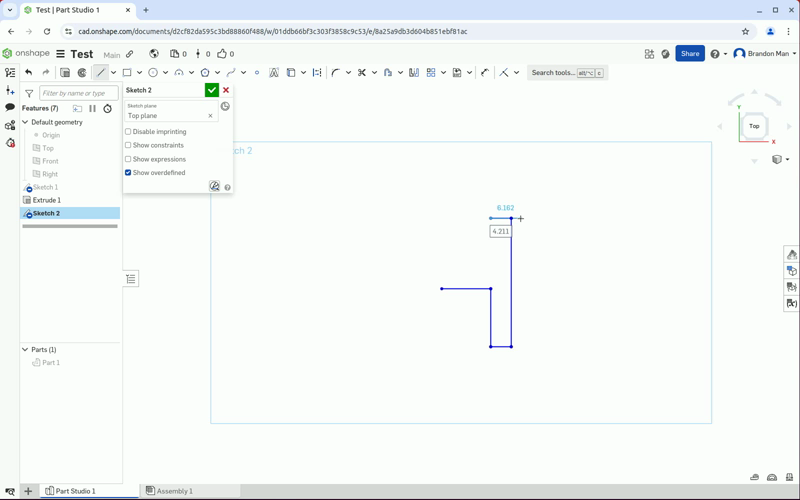
mouse_move(490, 274)
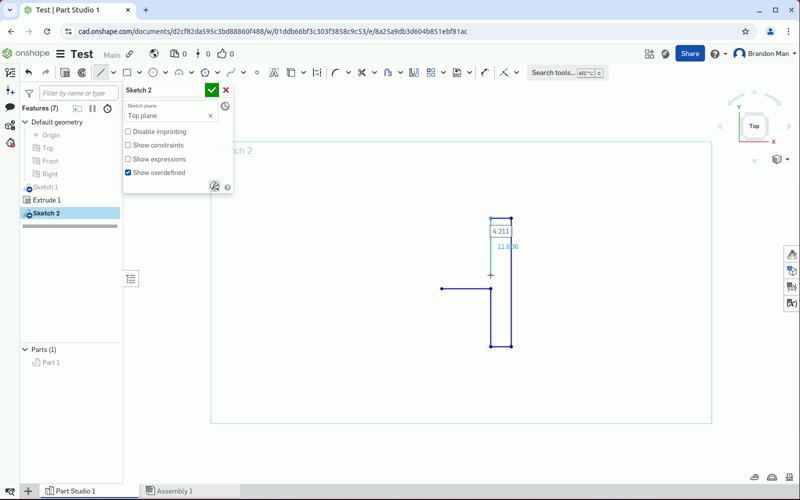
click(490, 274)
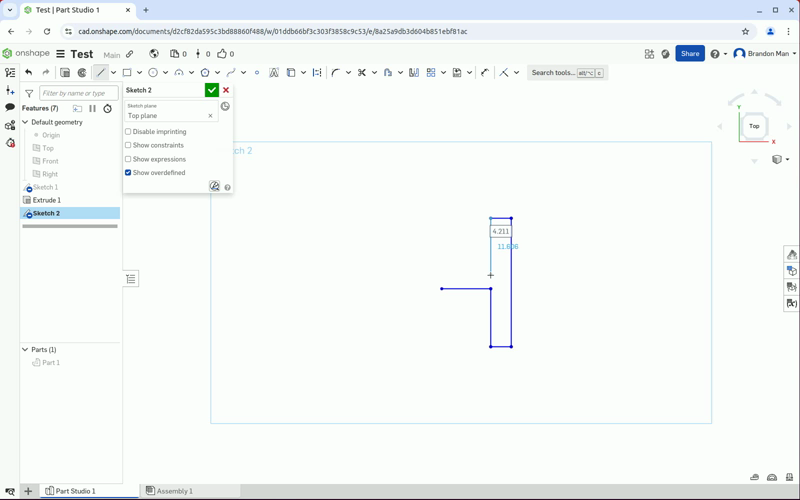
key_up(shift)
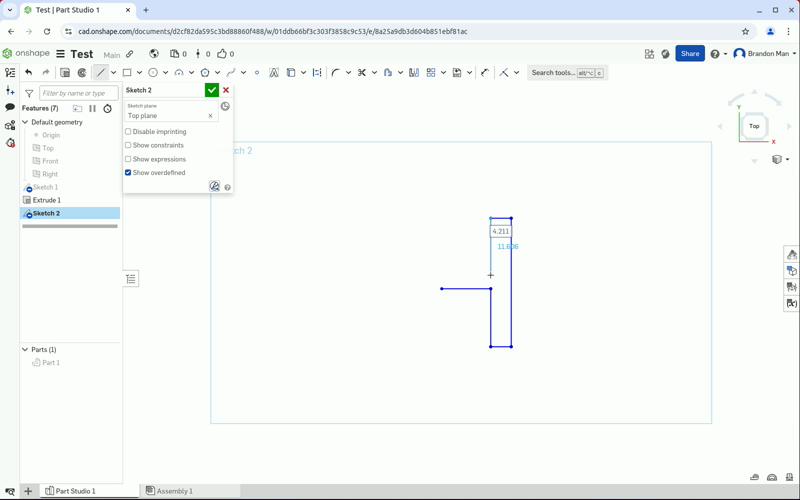
key_down(shift)
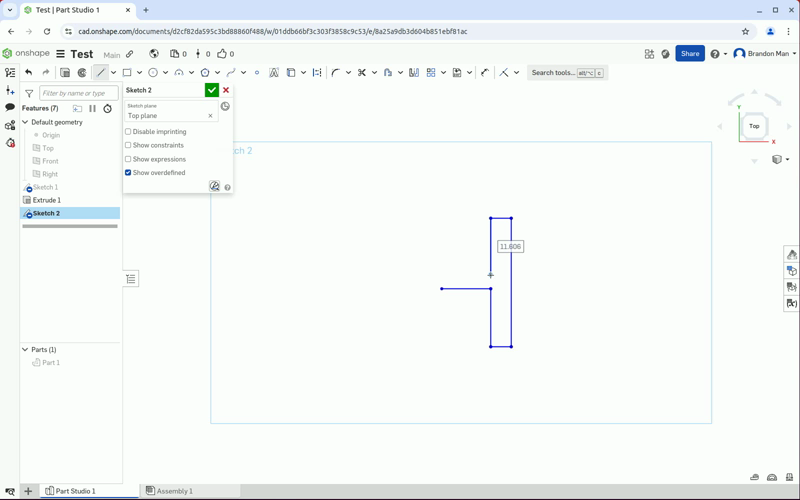
mouse_move(520, 274)
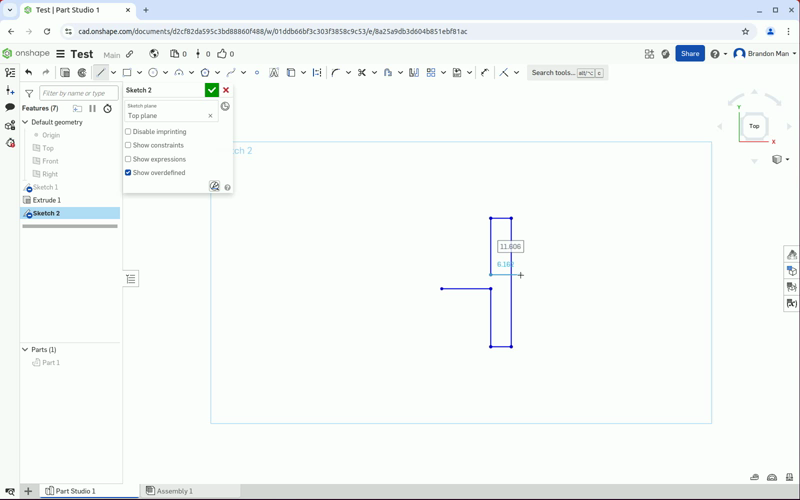
mouse_move(441, 274)
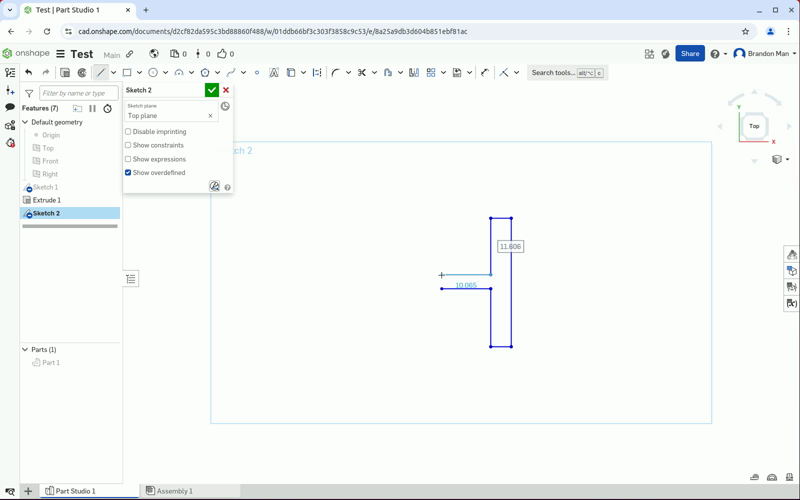
click(441, 274)
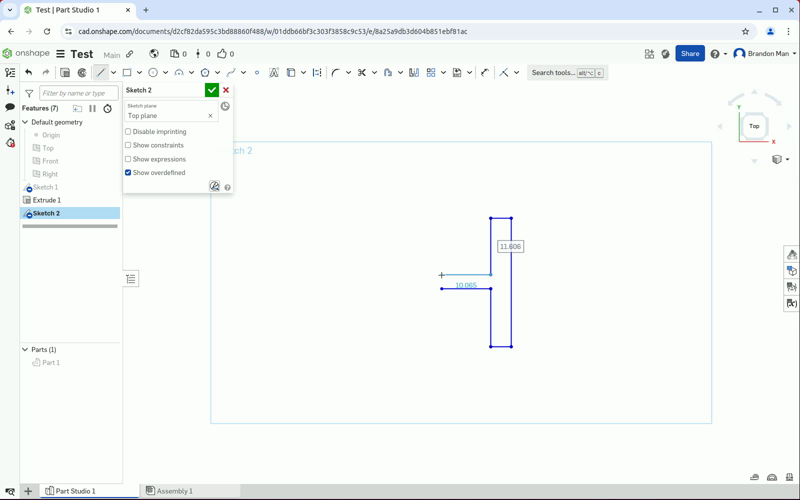
key_up(shift)
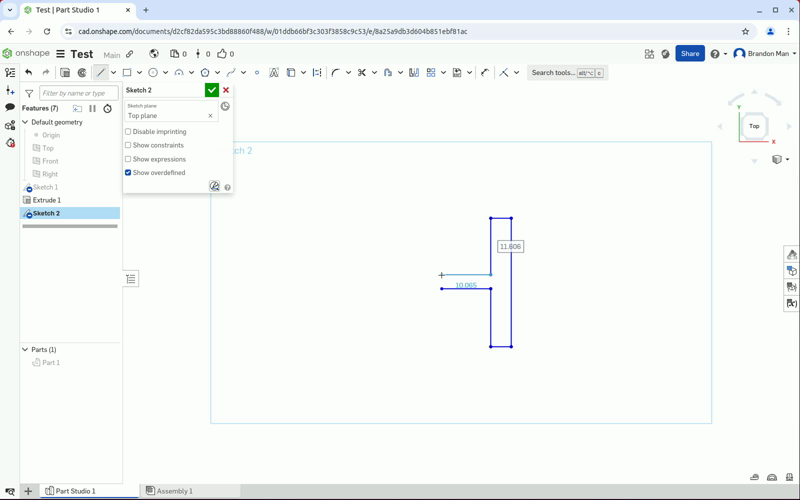
mouse_move(471, 274)
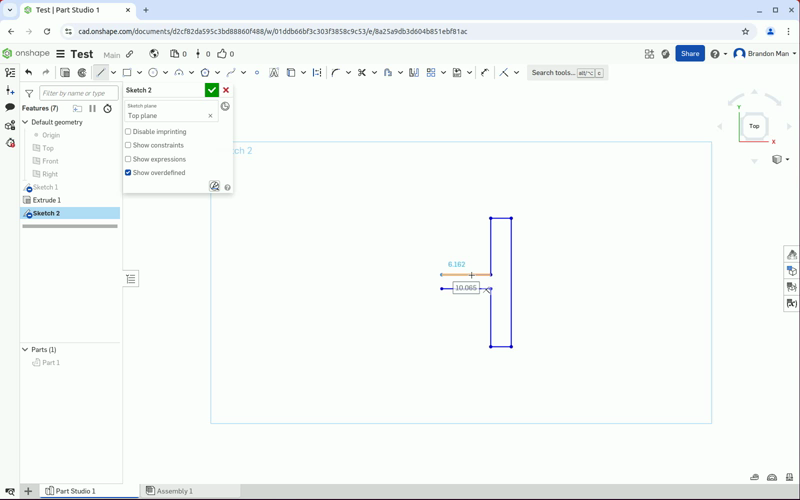
key_down(shift)
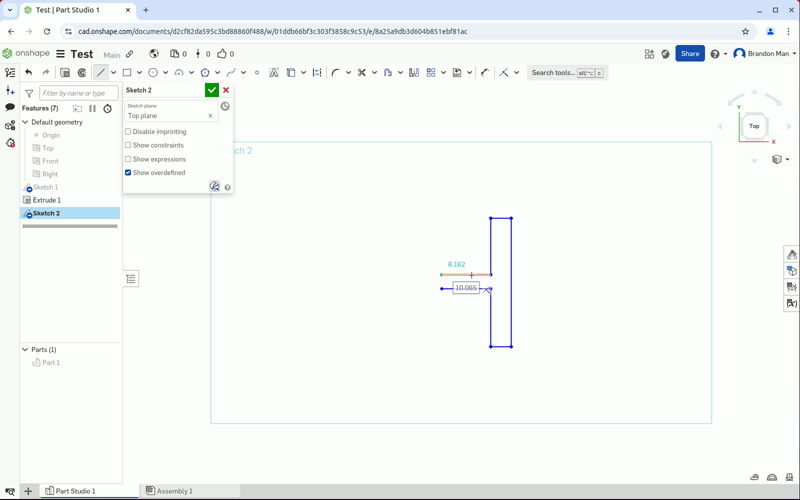
mouse_move(441, 288)
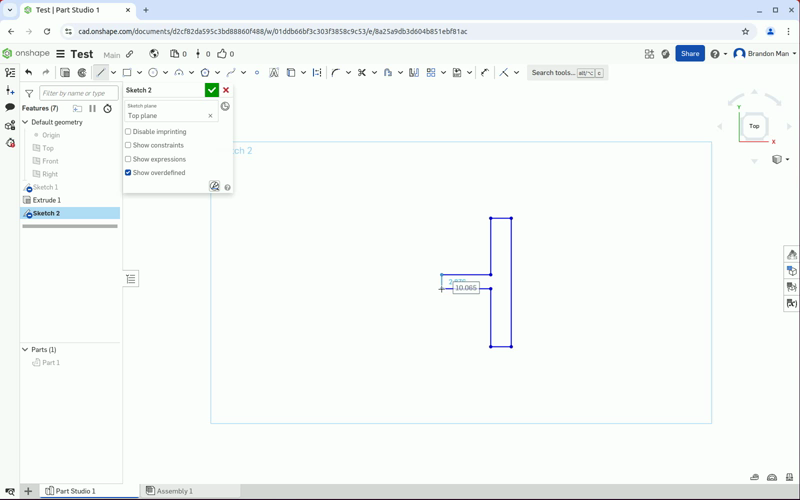
key_up(shift)
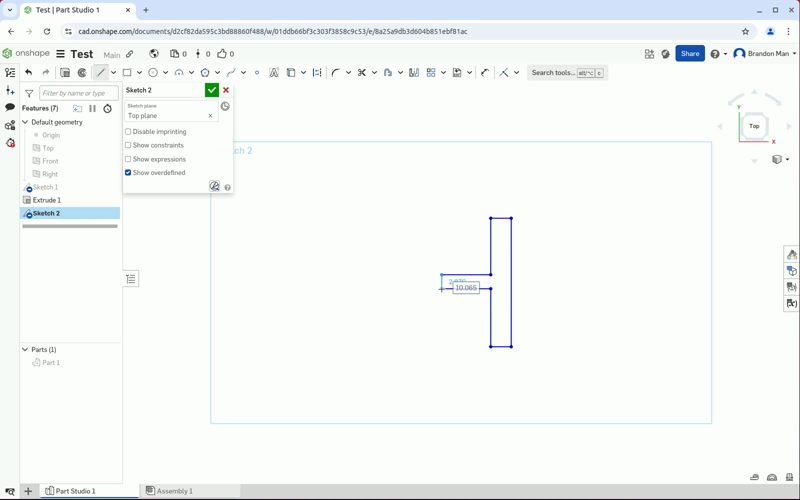
click(441, 288)
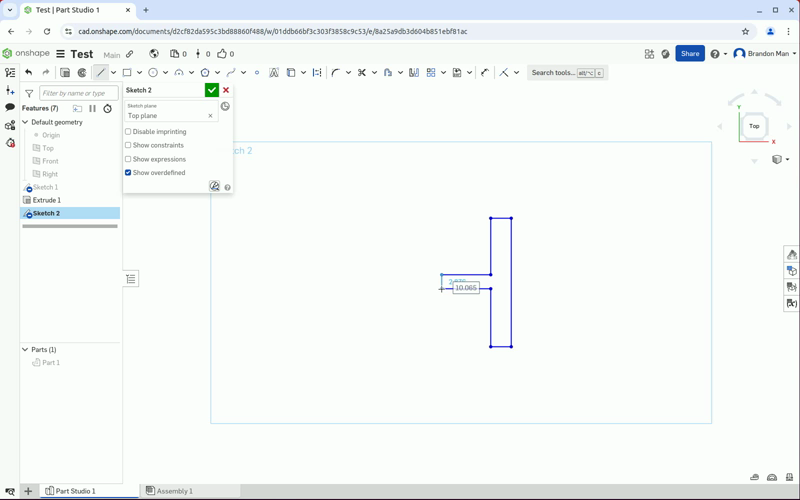
key(esc)
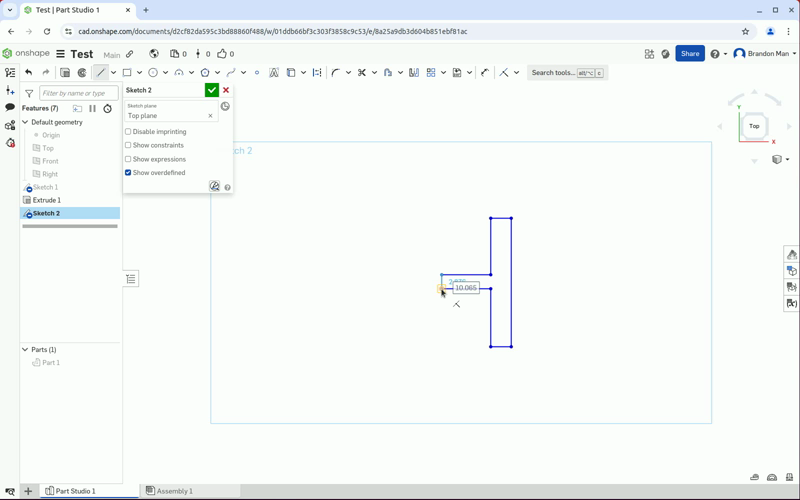
mouse_move(499, 277)
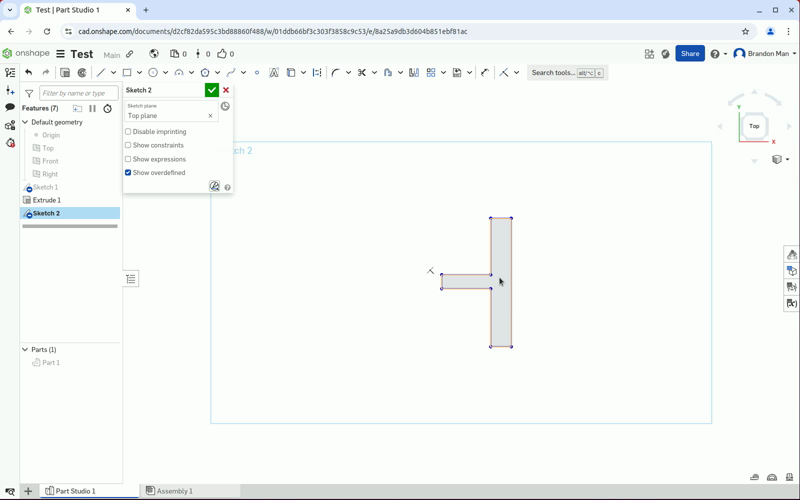
click(499, 277)
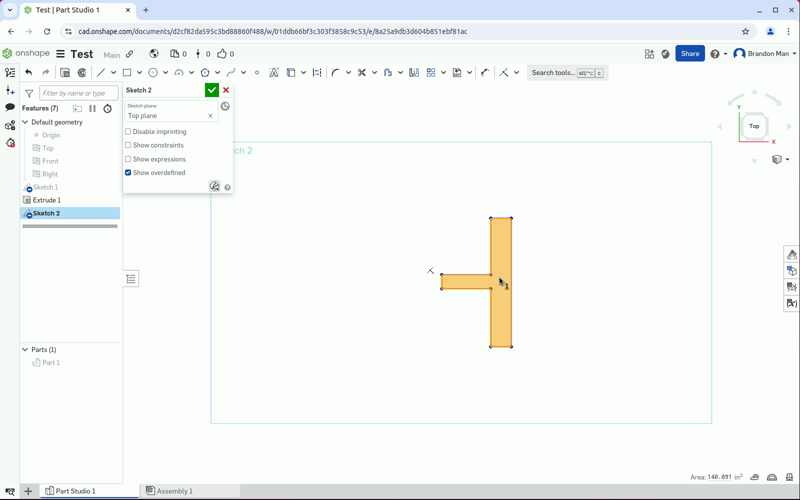
mouse_move(73, 352)
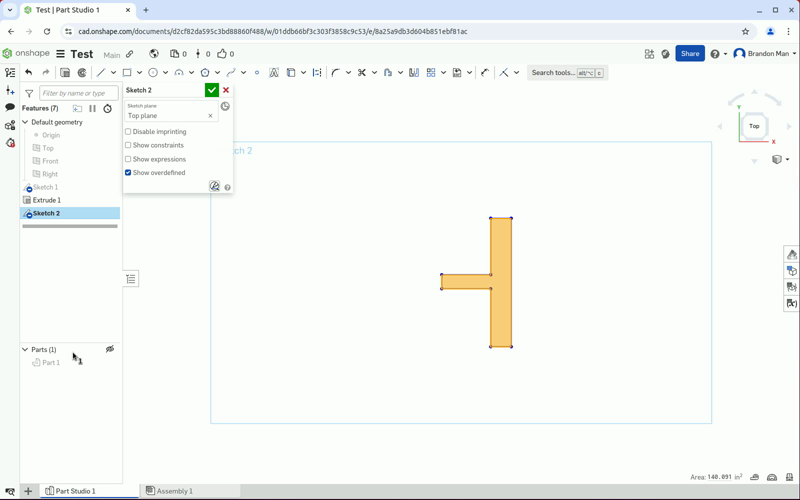
key(shift+y)
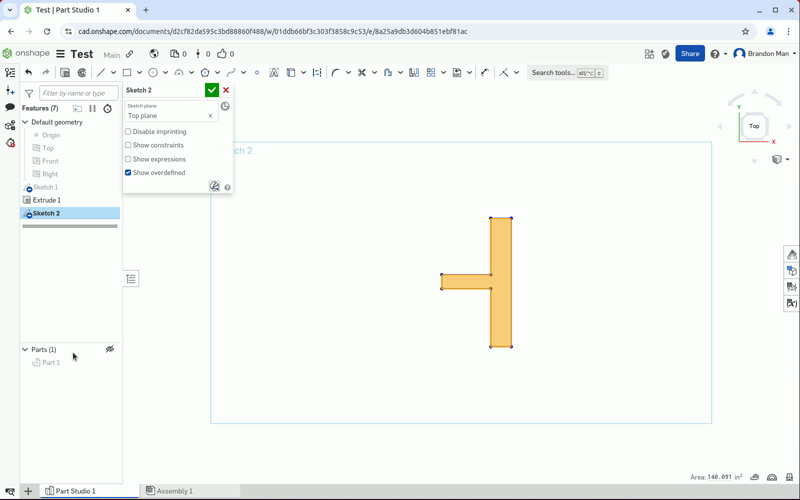
key(shift+e)
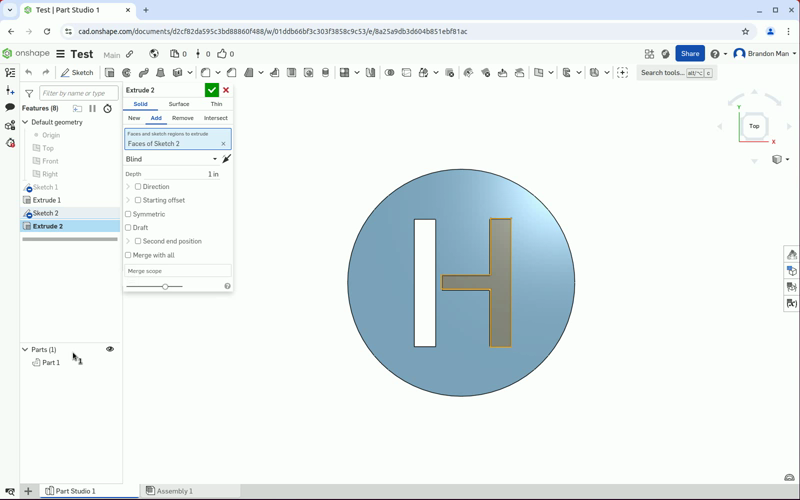
mouse_move(143, 106)
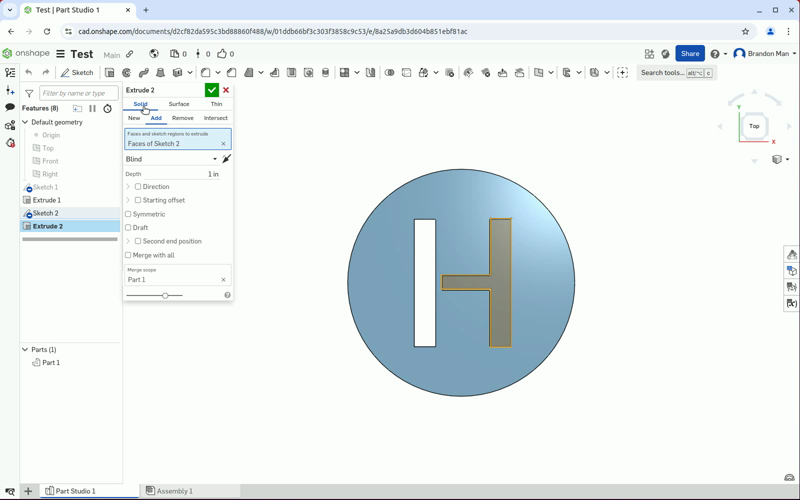
click(143, 106)
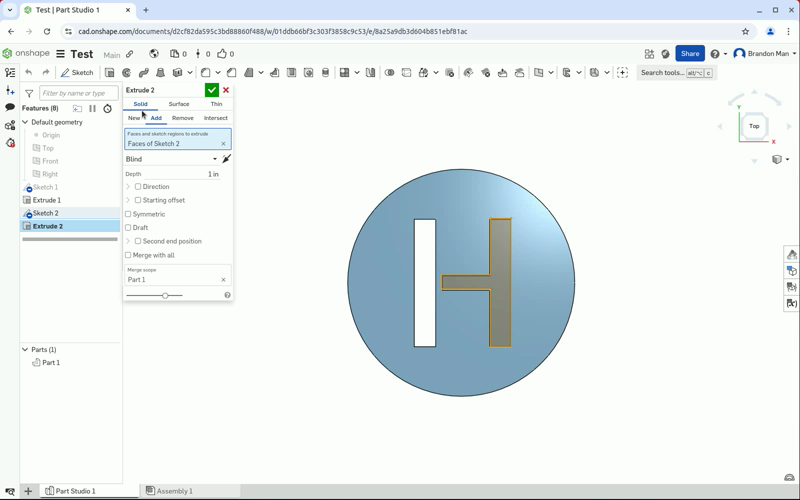
mouse_move(137, 120)
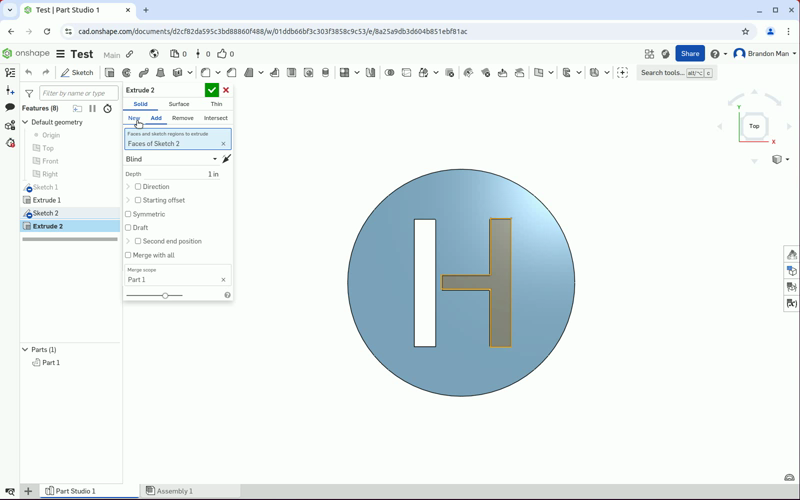
click(137, 120)
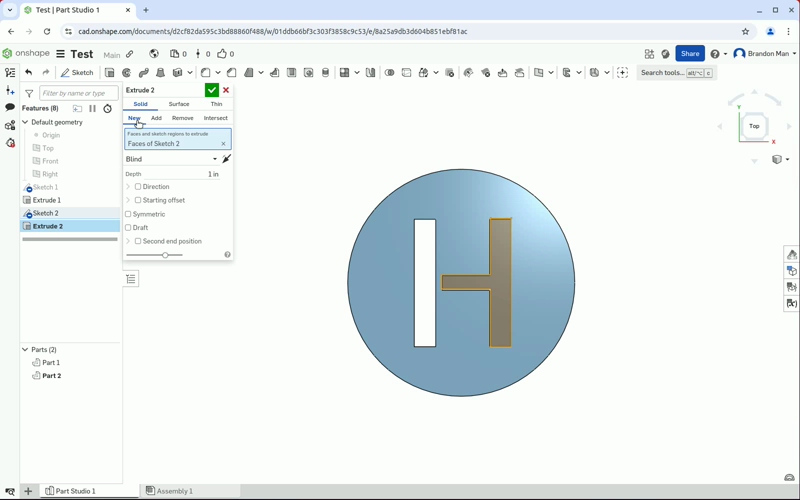
key(tab, 4)
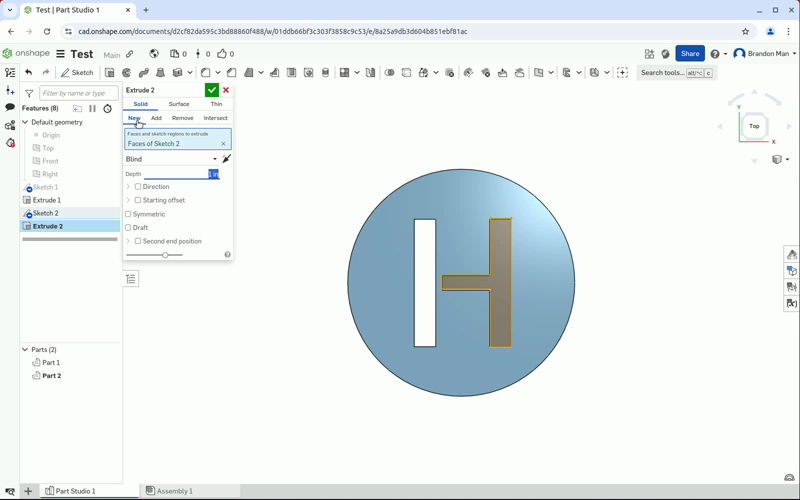
text(4.092)
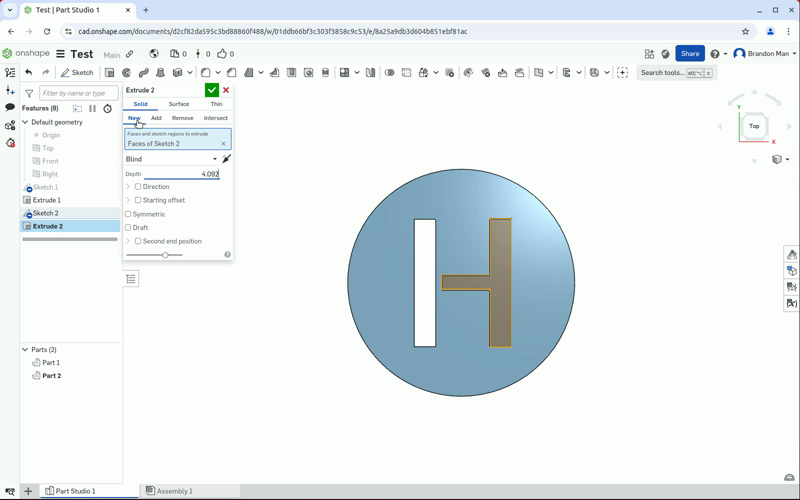
key(enter)
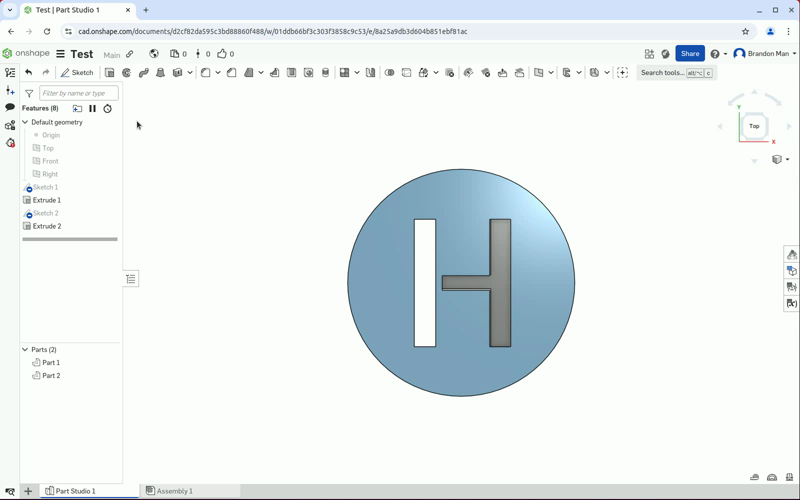
key(shift+h)
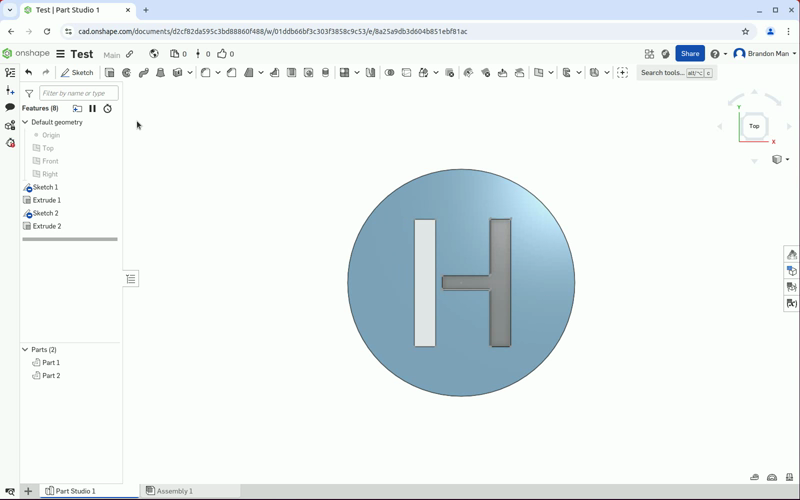
key(shift+h)
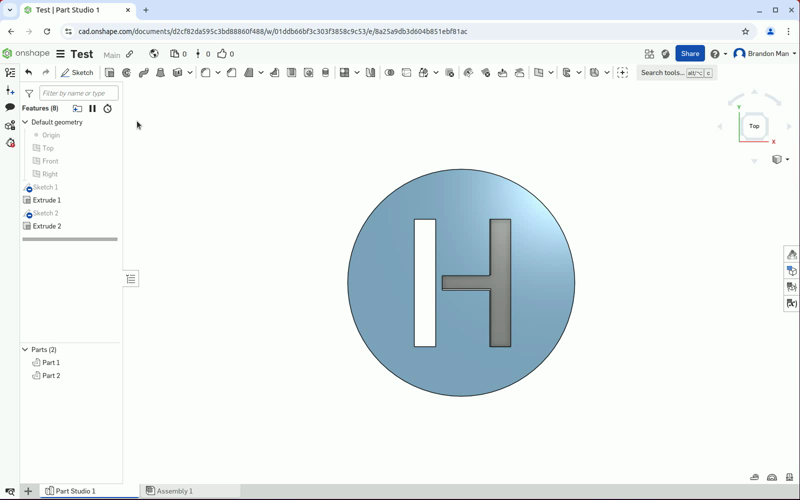
mouse_move(73, 189)
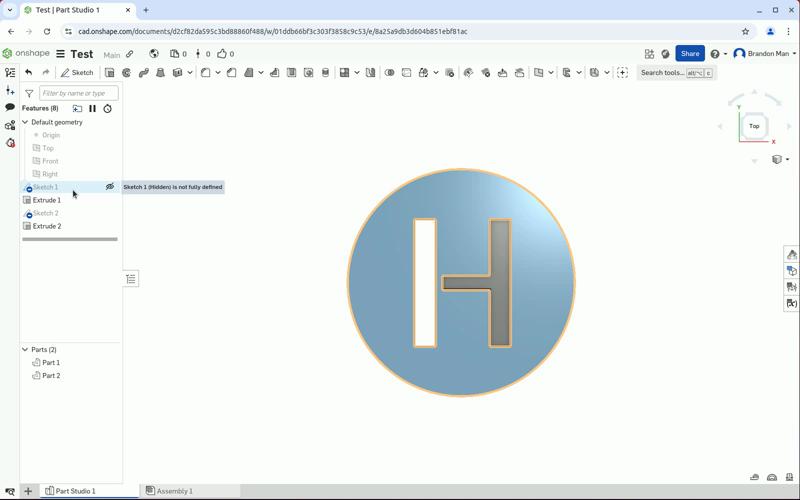
click(73, 189)
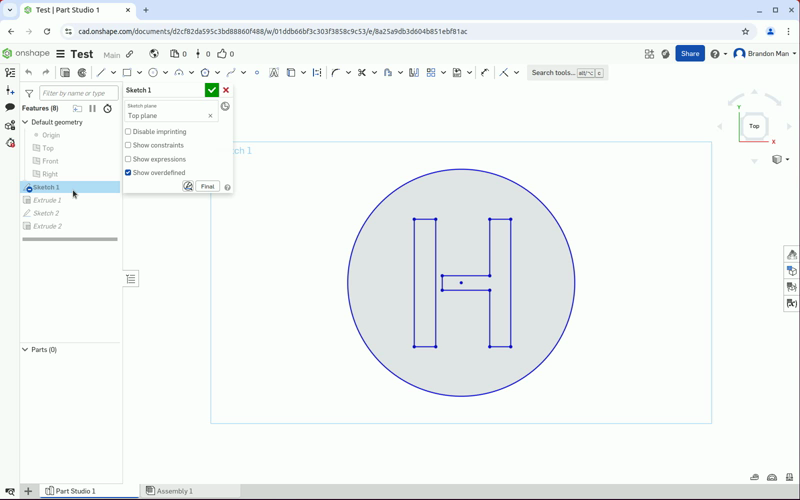
mouse_move(229, 92)
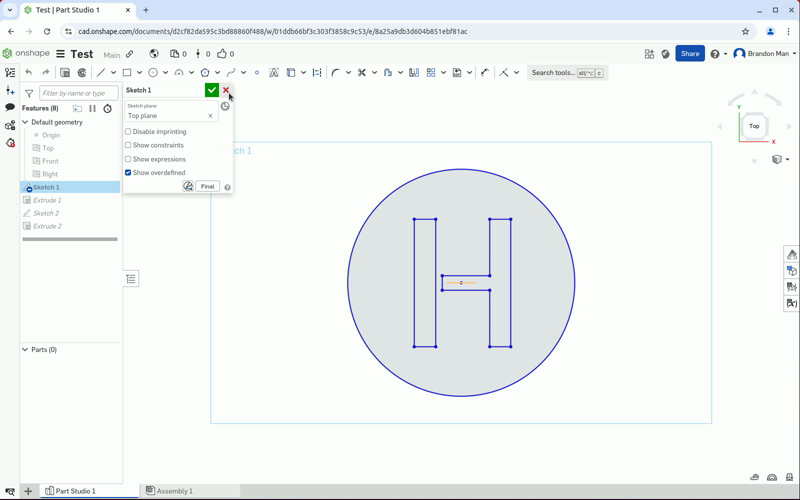
click(229, 92)
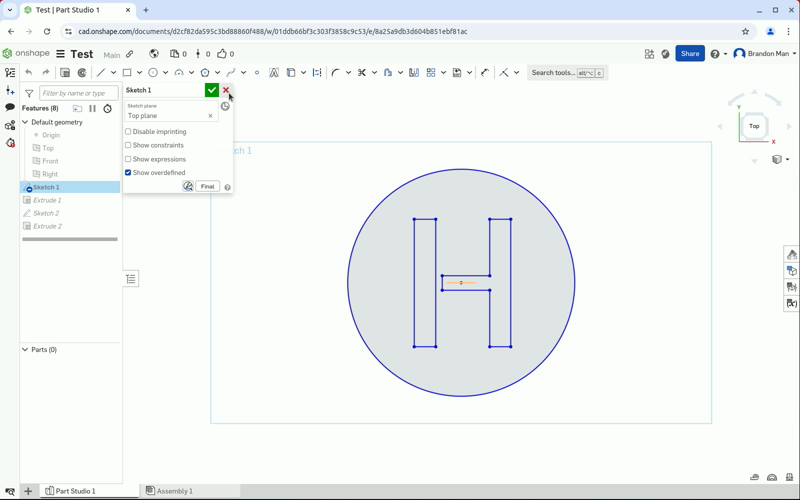
key(shift+s)
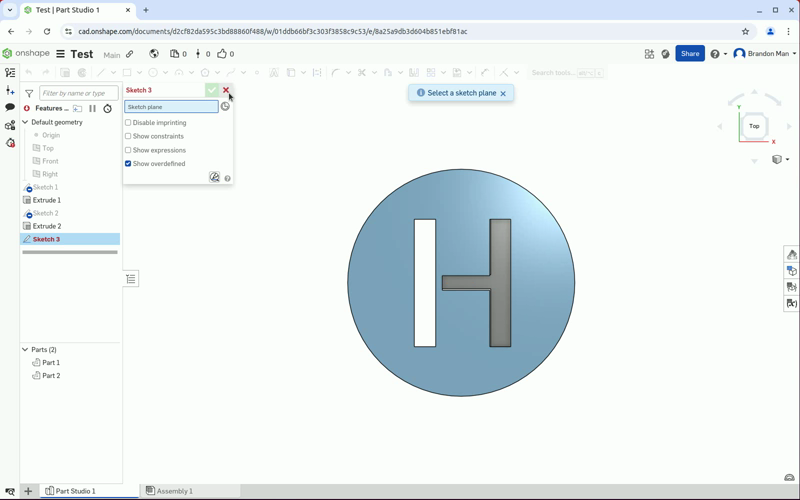
mouse_move(73, 150)
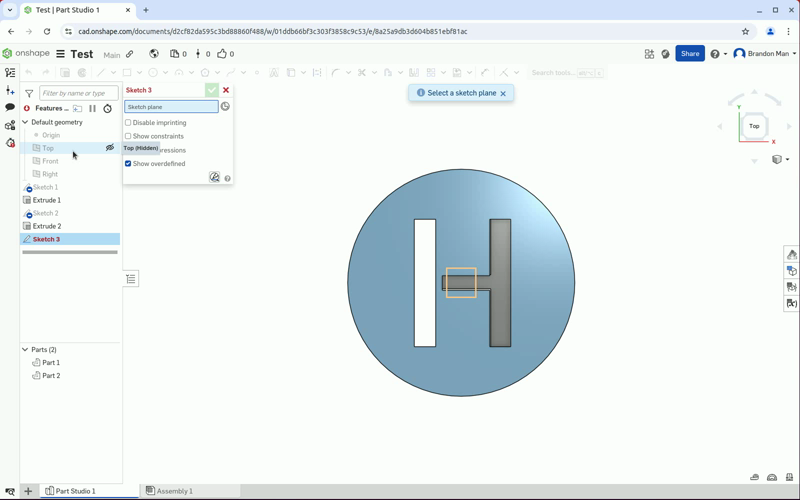
click(73, 150)
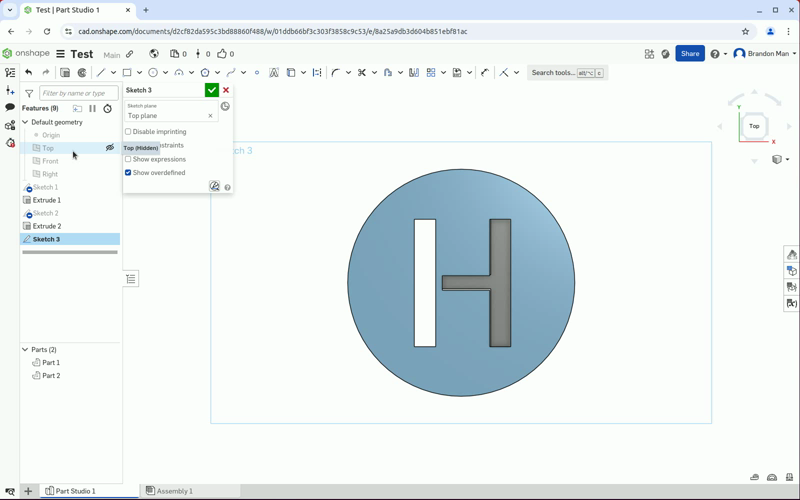
mouse_move(73, 352)
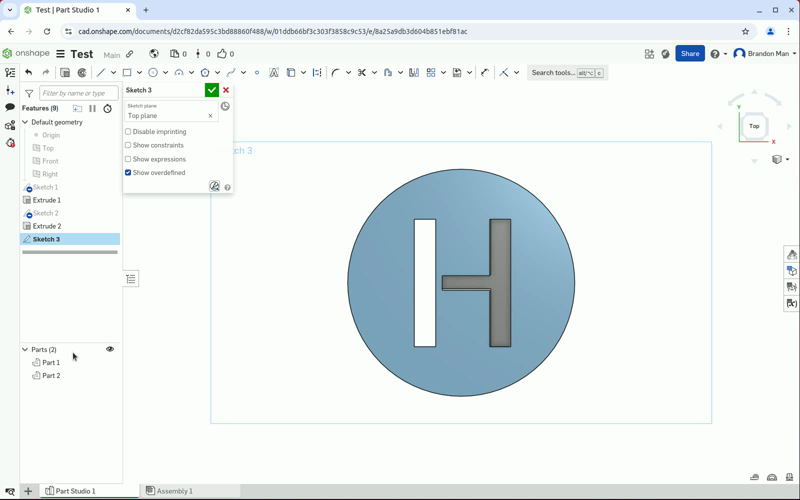
key(y)
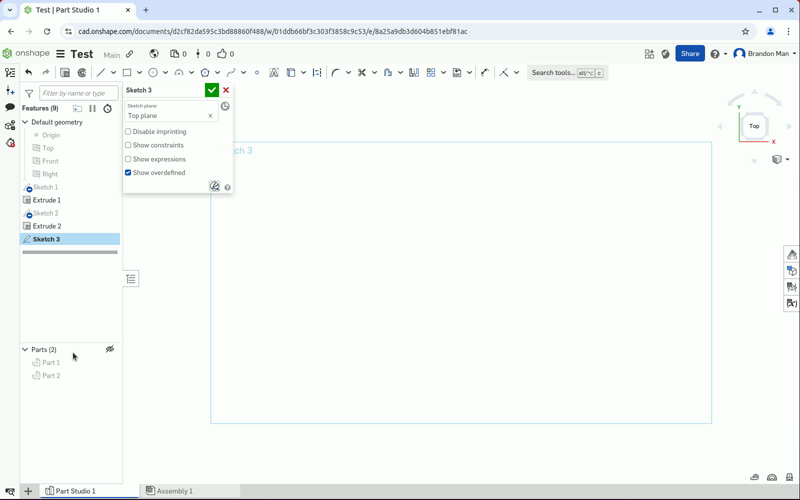
key(l)
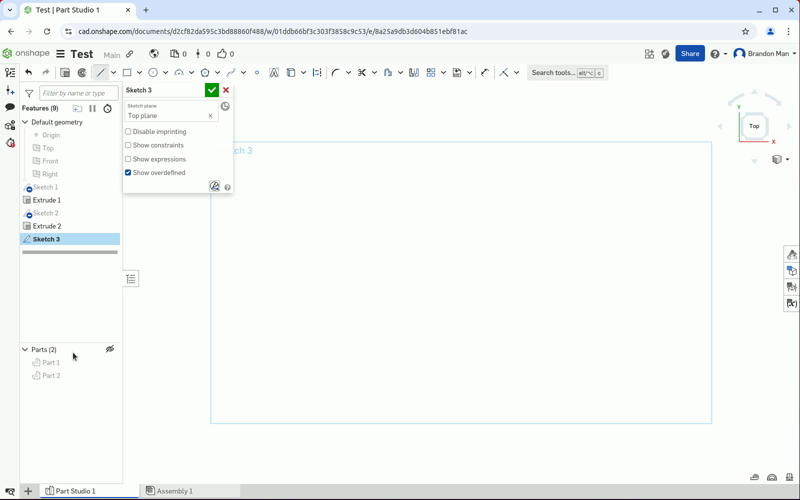
key_down(shift)
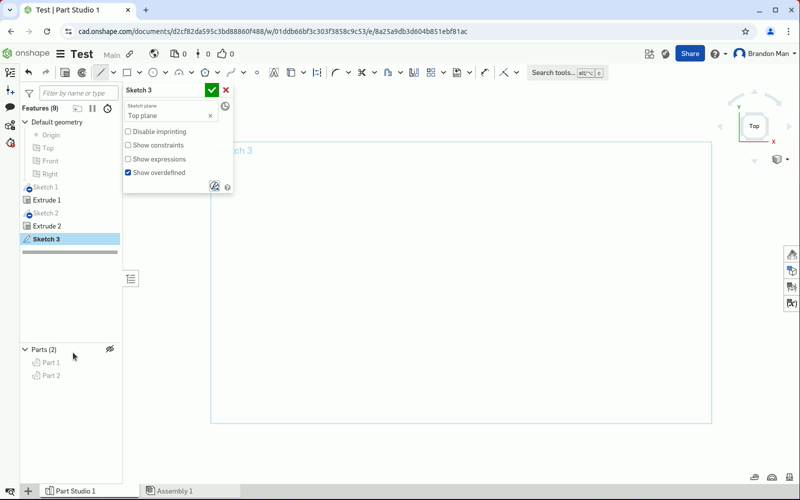
mouse_move(413, 347)
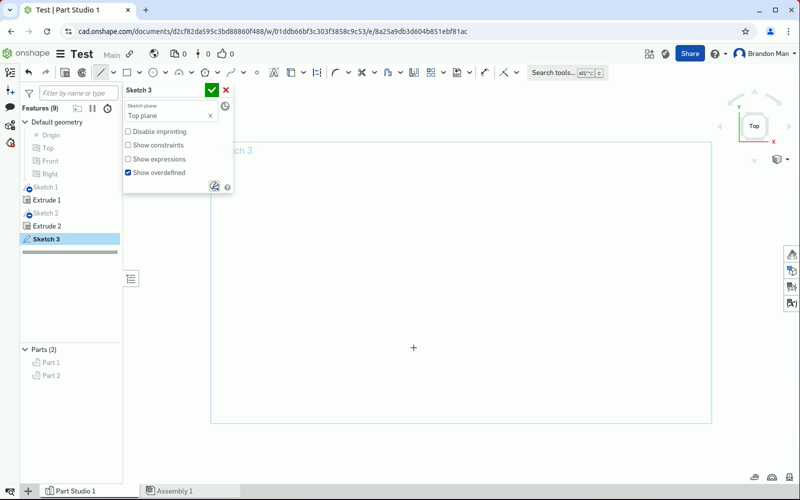
click(413, 347)
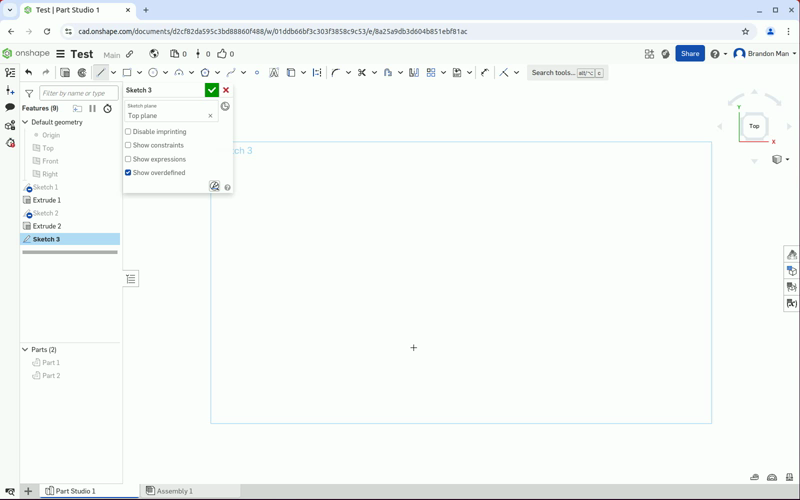
key_up(shift)
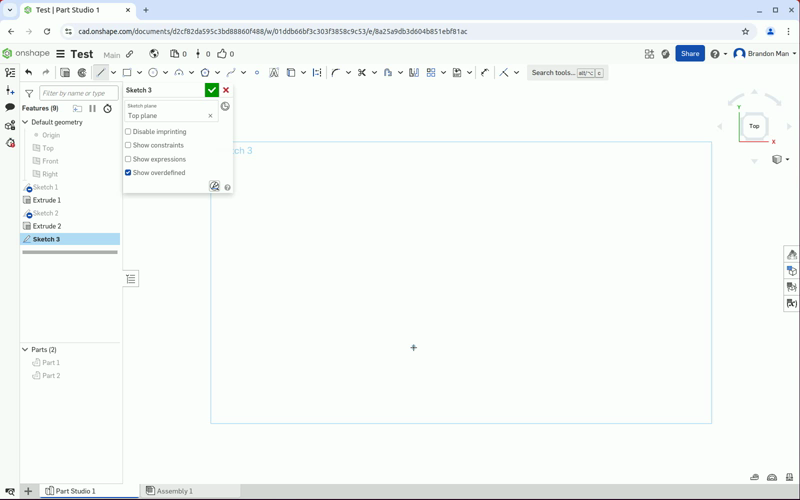
key_down(shift)
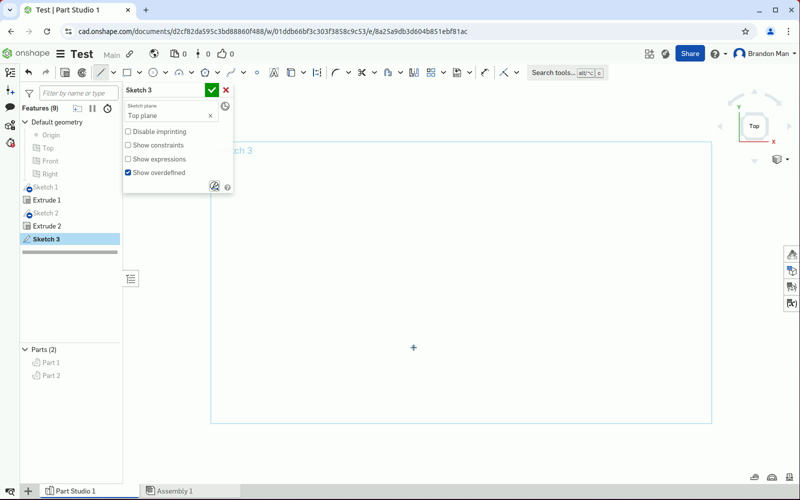
mouse_move(444, 347)
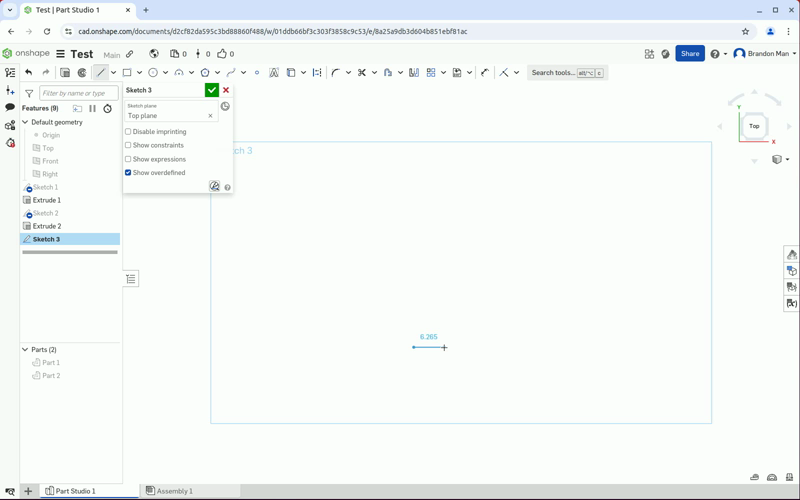
mouse_move(435, 347)
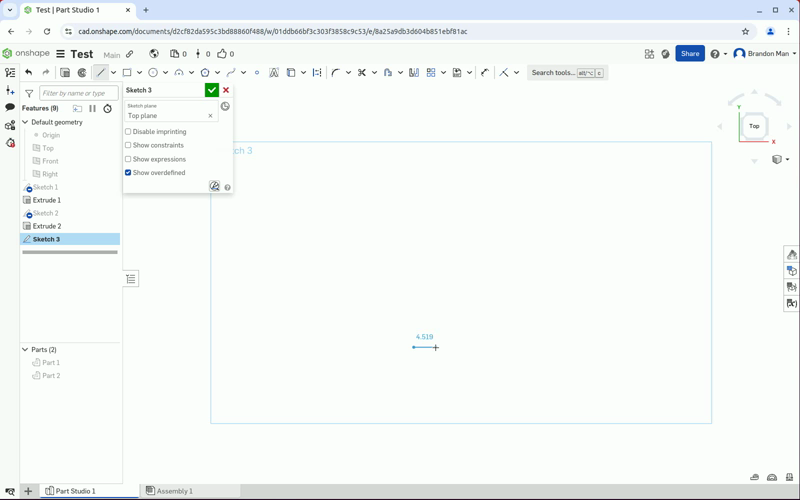
click(435, 347)
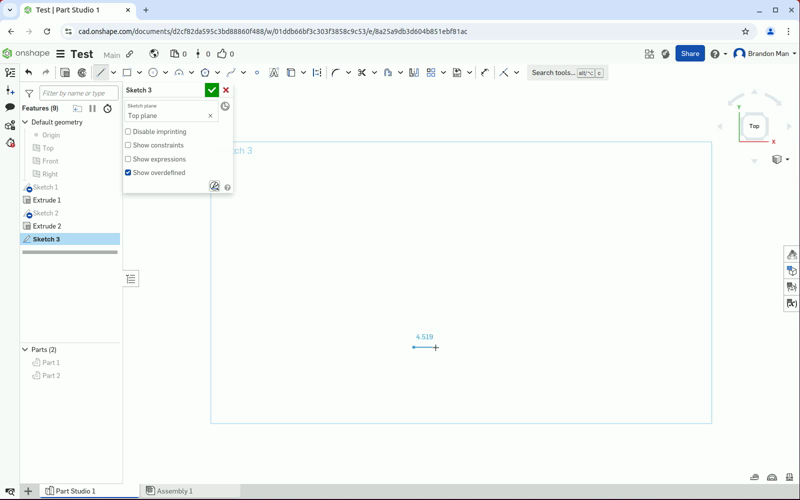
key_up(shift)
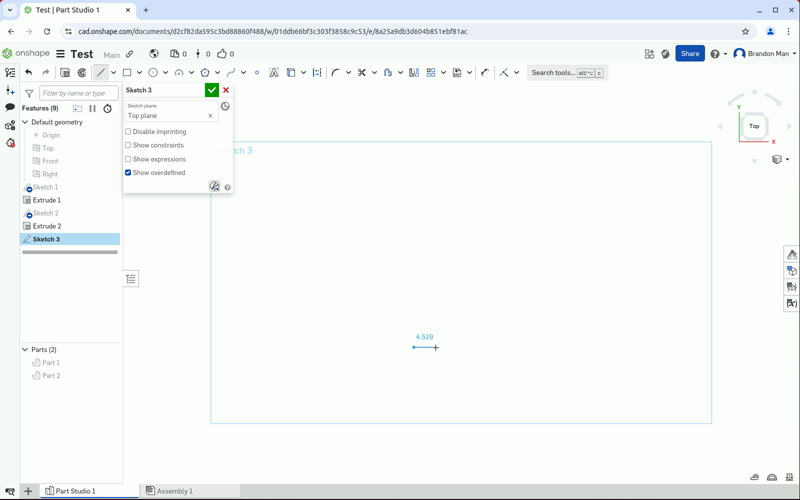
key_down(shift)
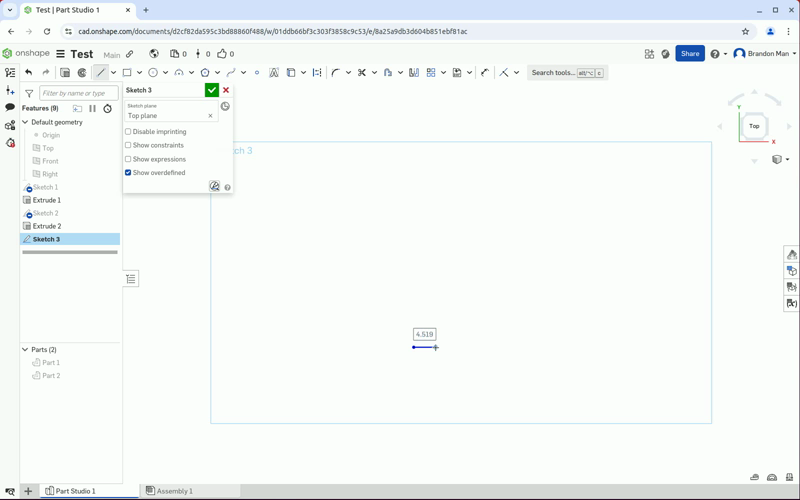
mouse_move(435, 218)
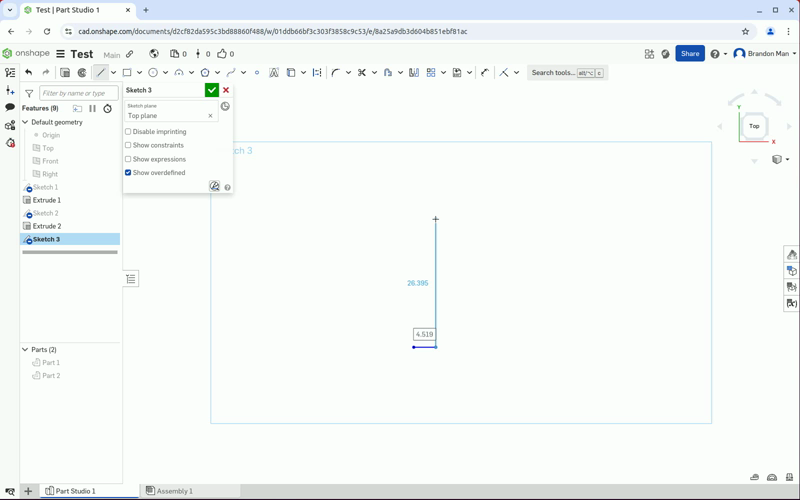
click(435, 218)
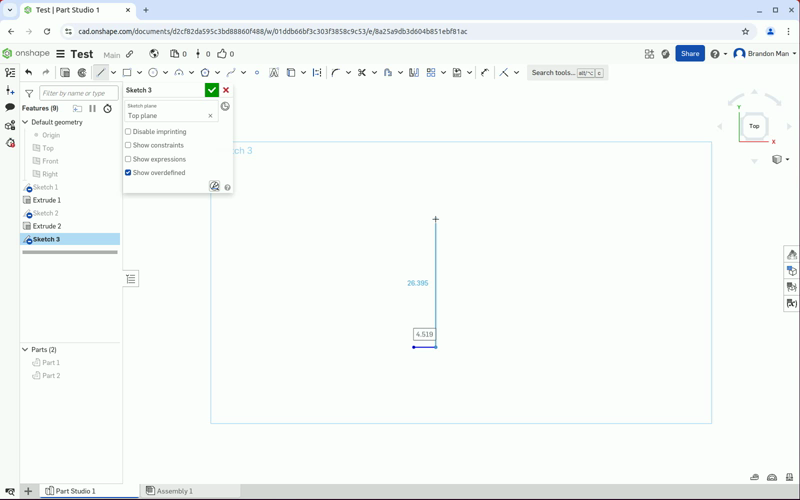
key_up(shift)
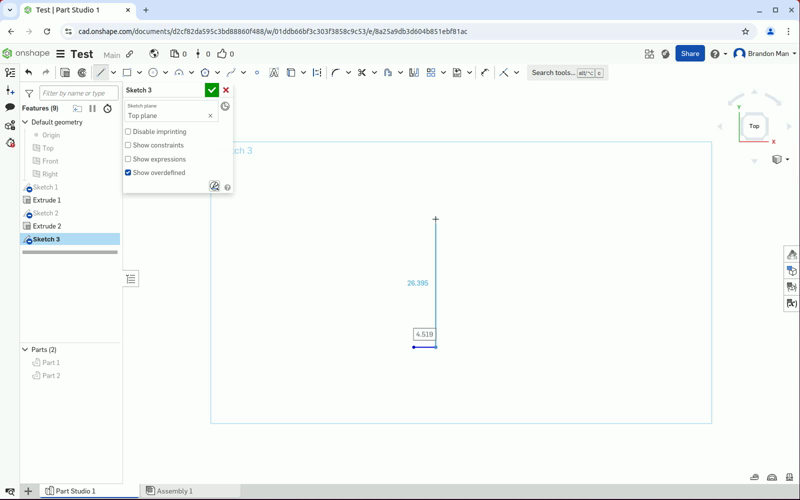
key_down(shift)
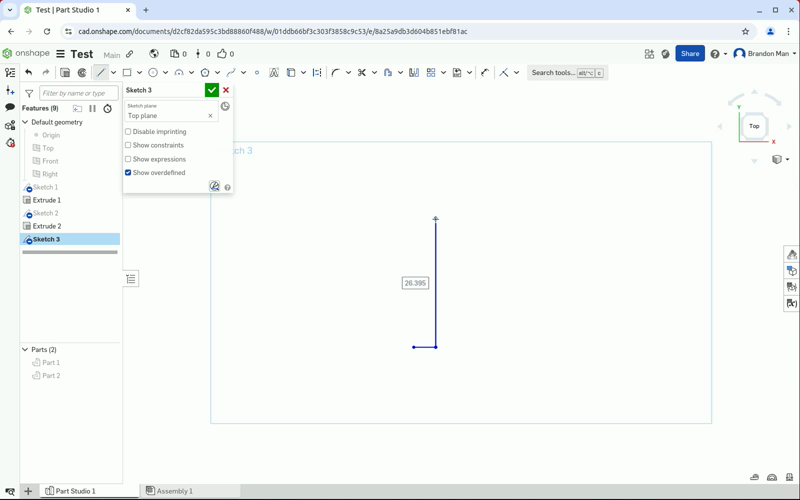
mouse_move(465, 218)
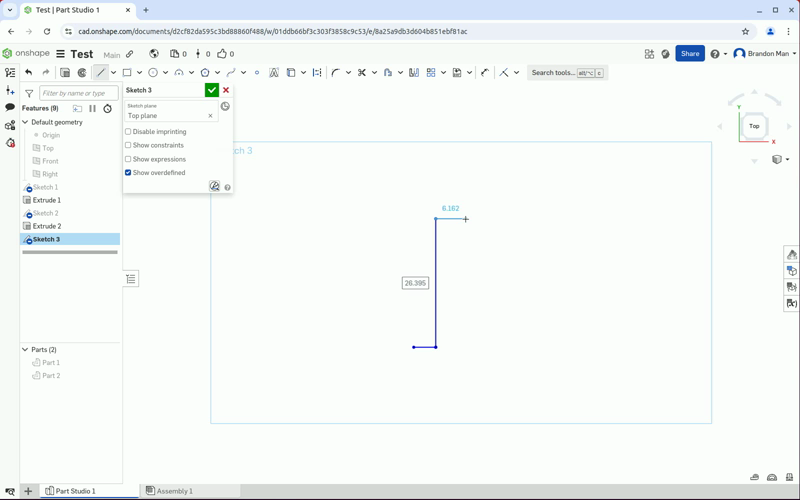
mouse_move(413, 218)
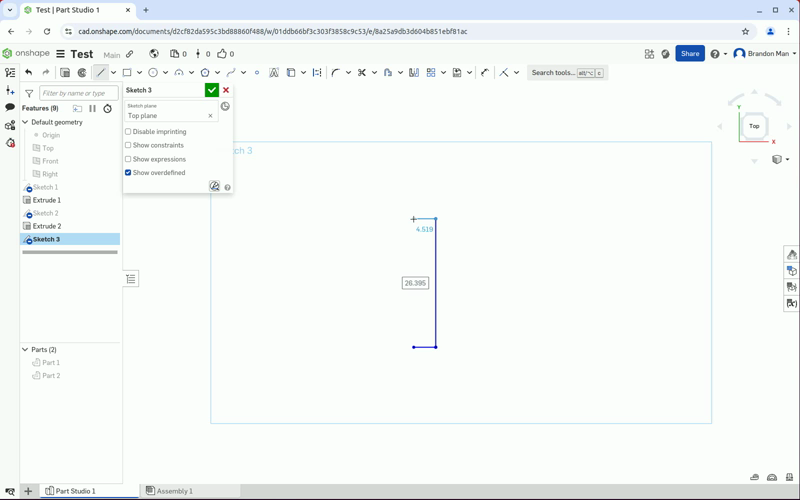
click(413, 218)
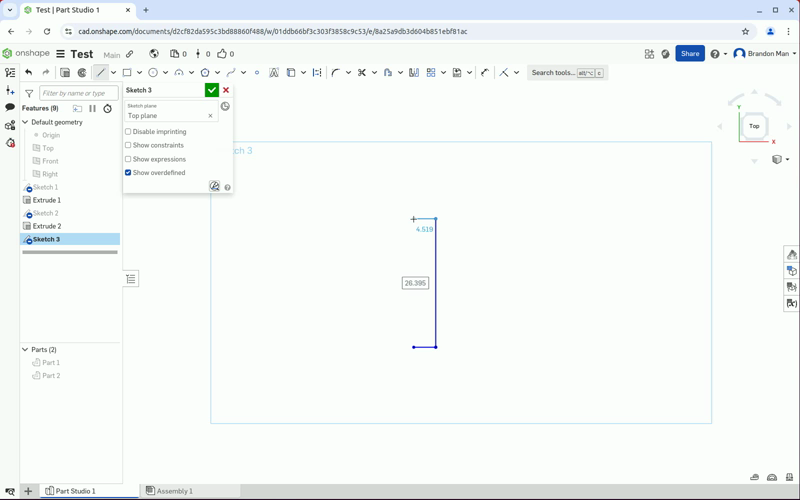
key_up(shift)
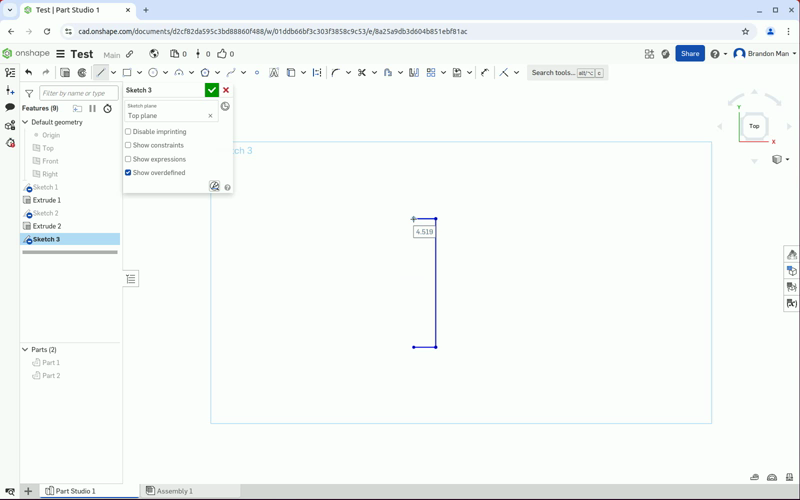
key_down(shift)
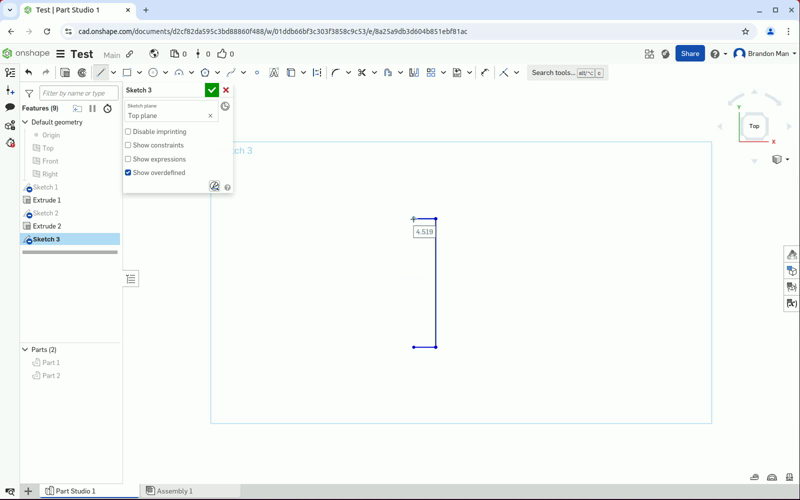
mouse_move(413, 347)
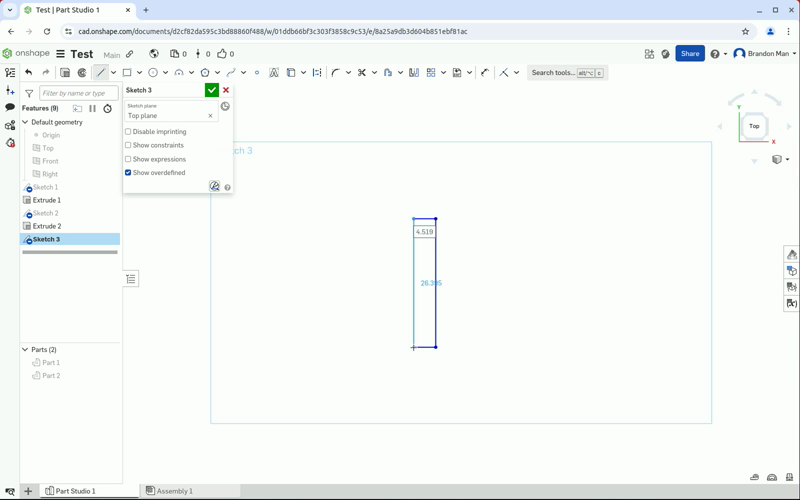
key_up(shift)
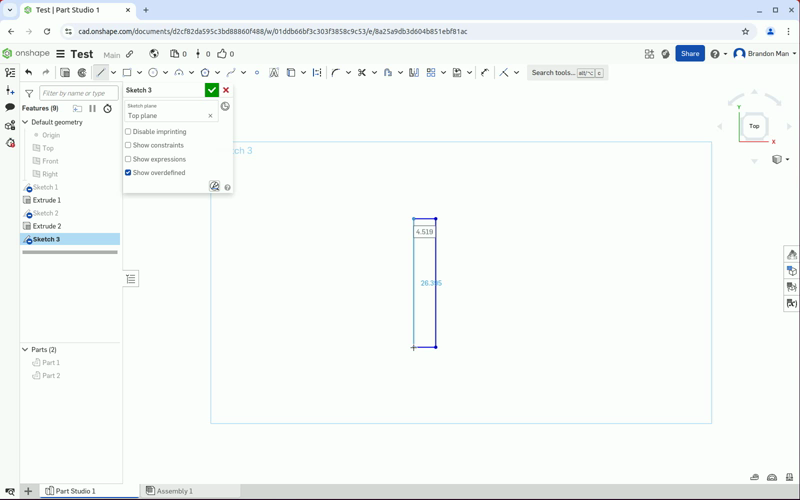
click(413, 347)
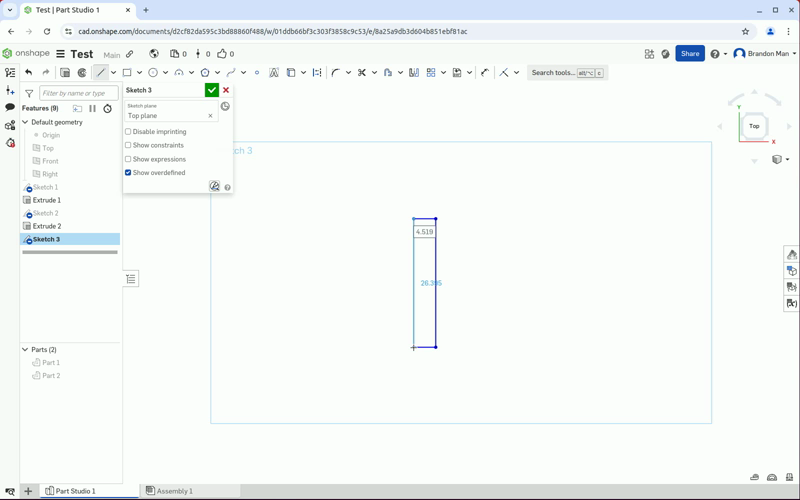
key(esc)
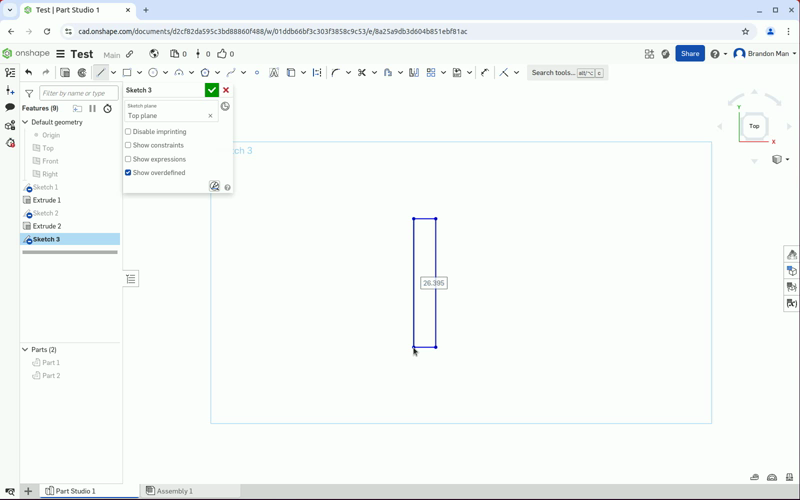
mouse_move(424, 234)
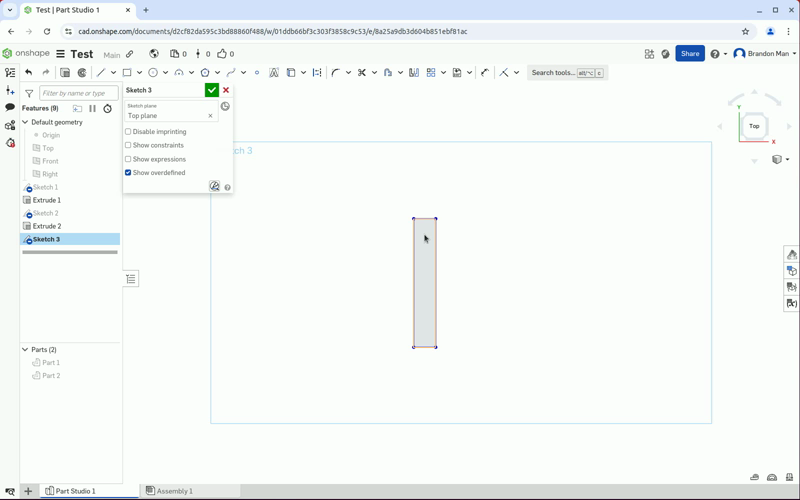
click(424, 234)
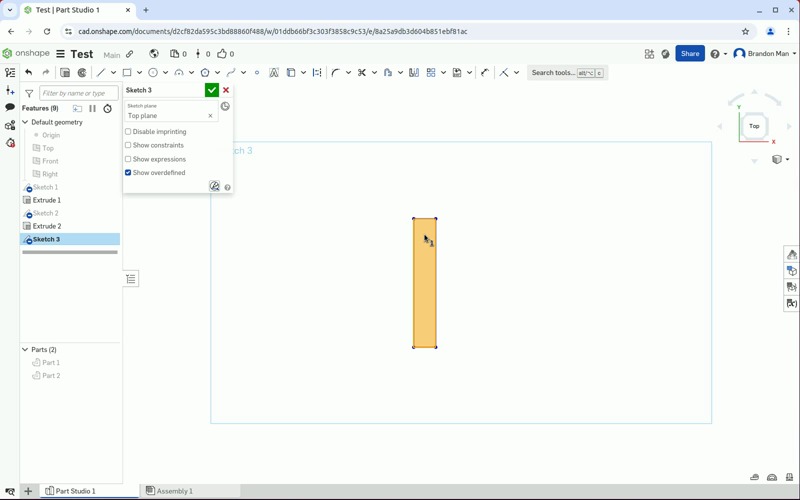
mouse_move(73, 352)
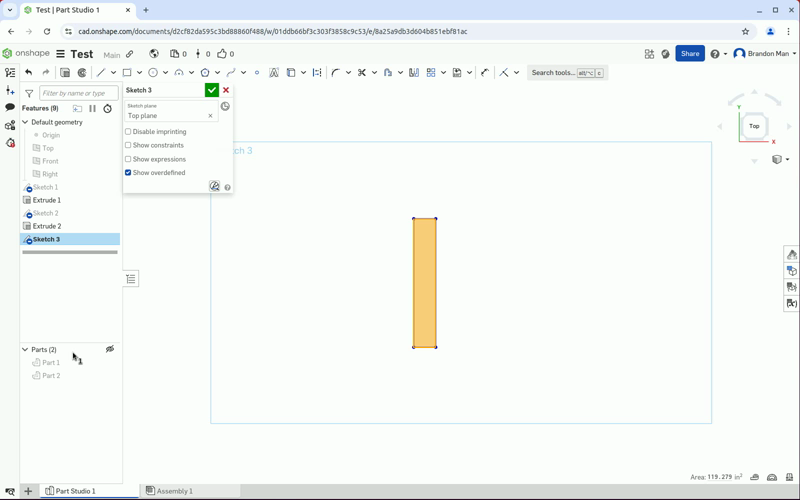
key(shift+y)
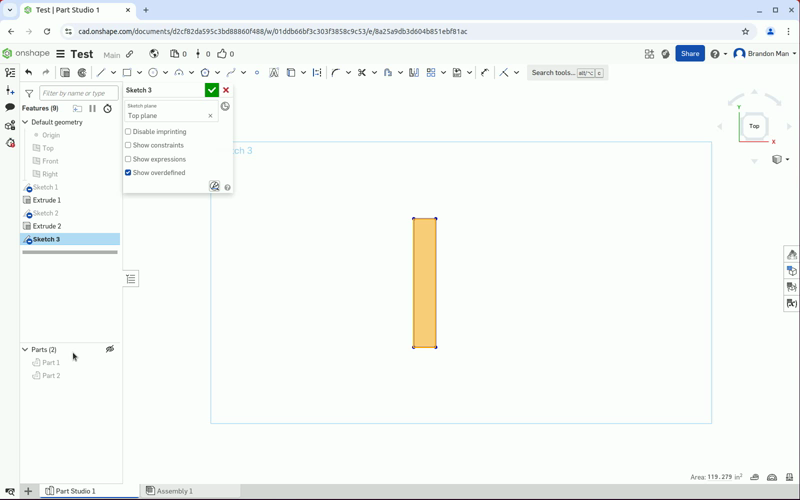
key(shift+e)
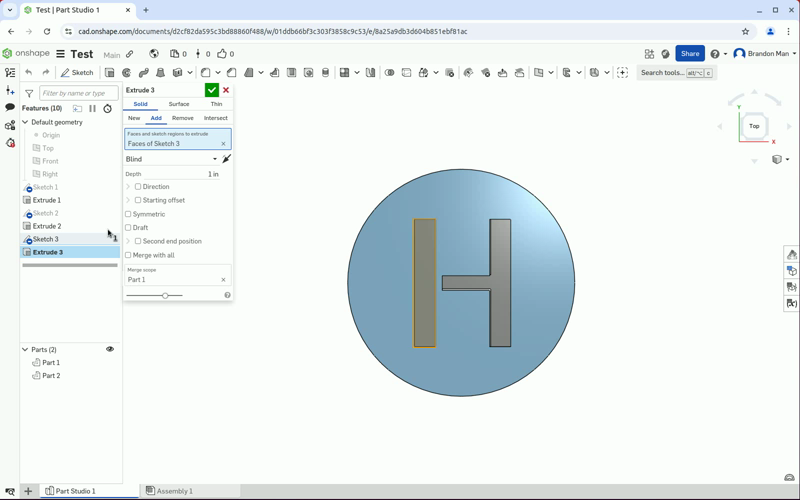
mouse_move(143, 106)
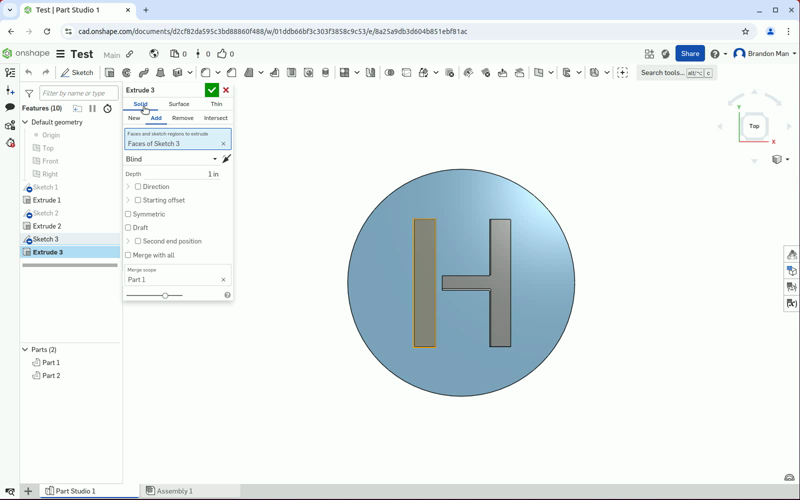
click(143, 106)
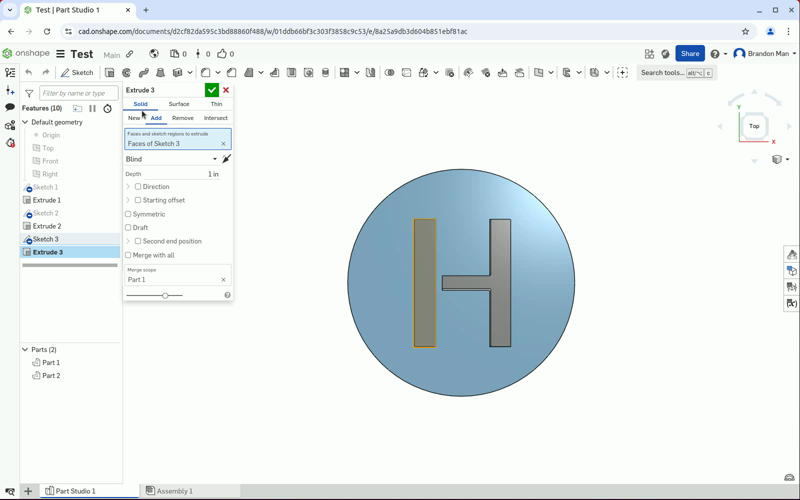
mouse_move(137, 120)
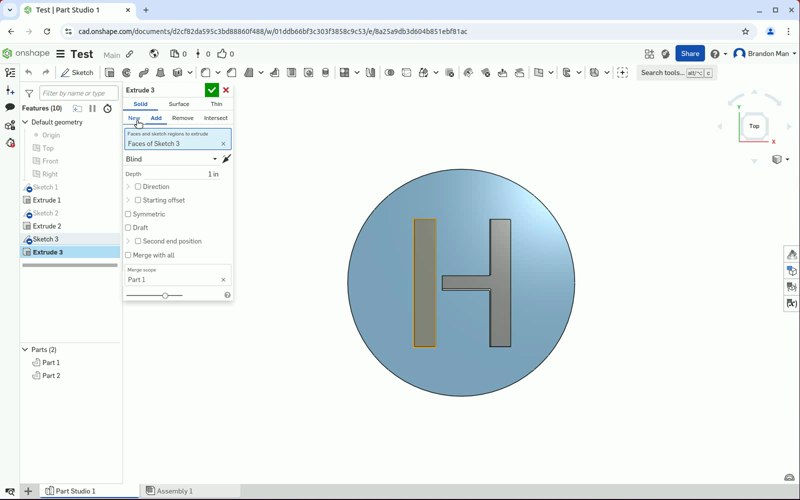
click(137, 120)
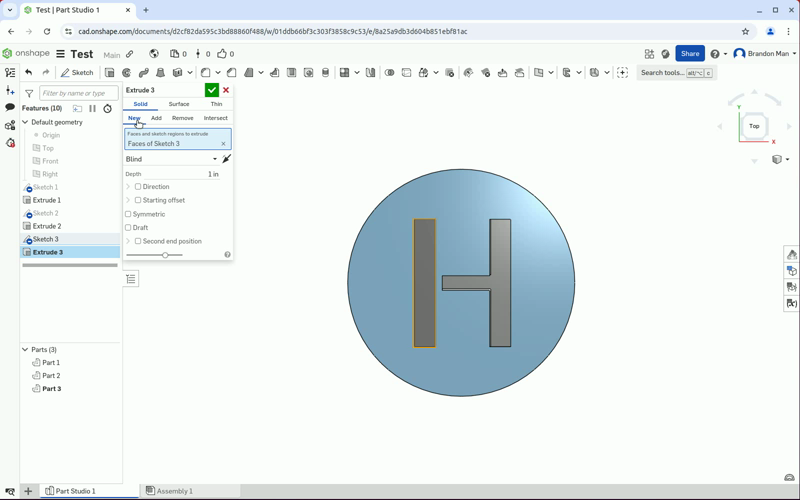
key(tab, 4)
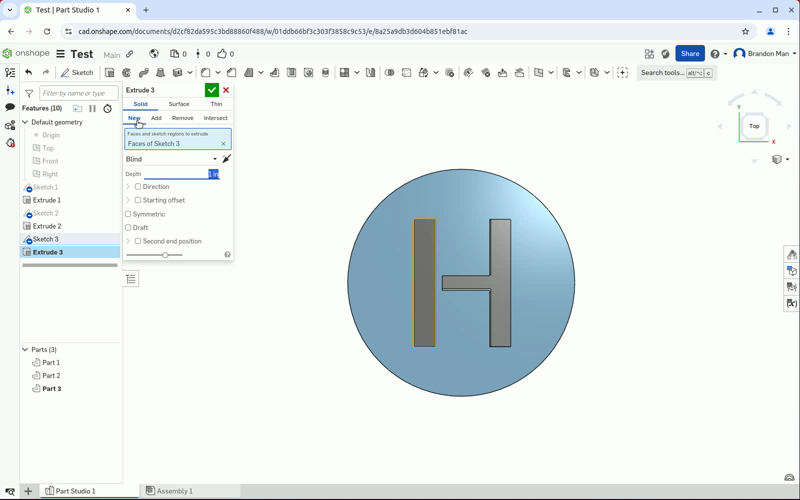
text(4.092)
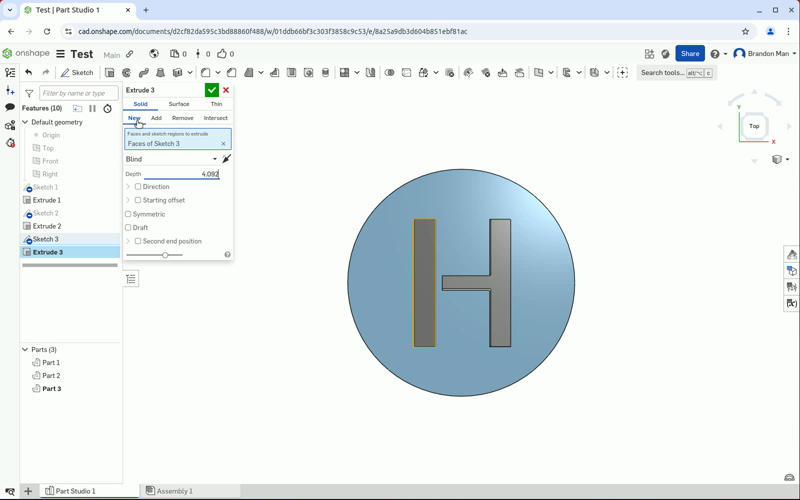
key(enter)
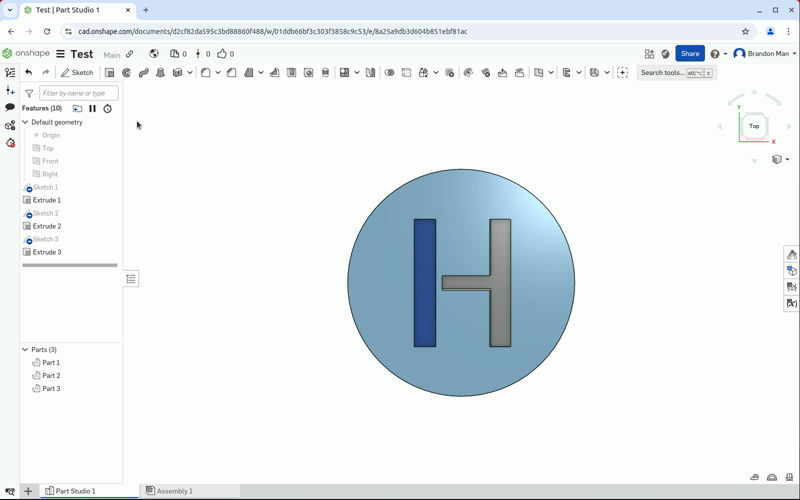
key(shift+h)
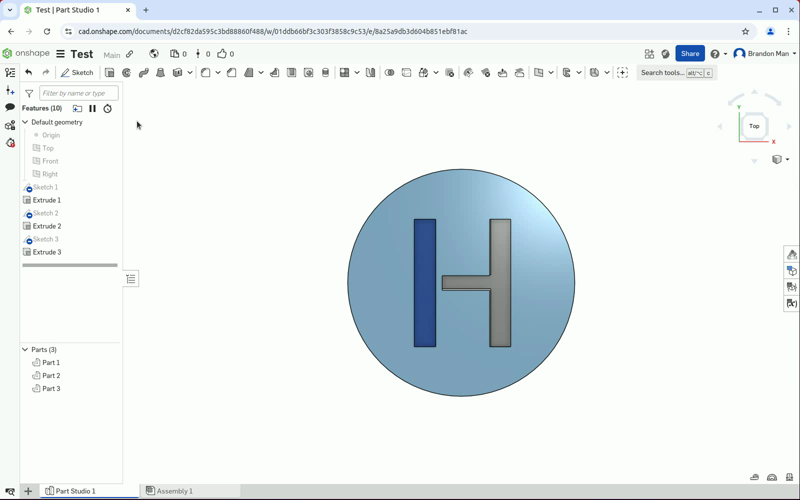
key(shift+h)
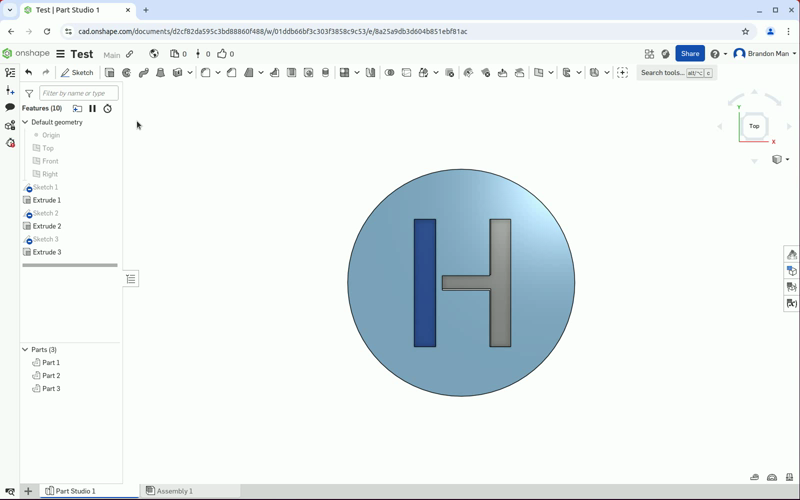
mouse_move(73, 189)
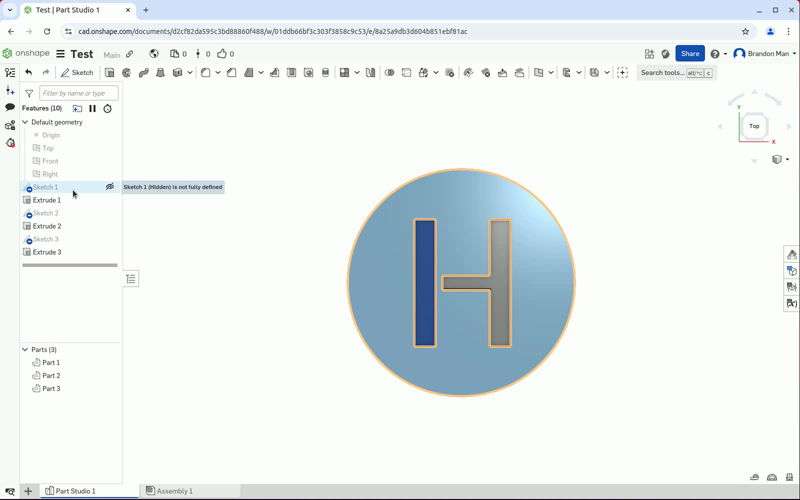
click(73, 189)
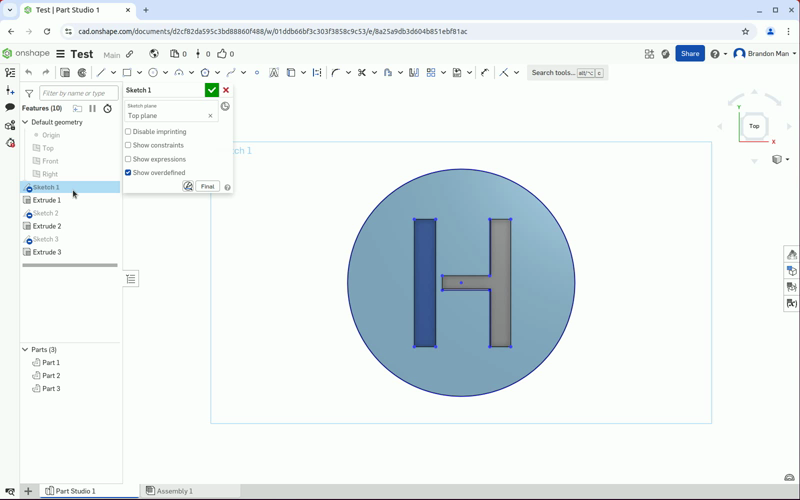
mouse_move(229, 92)
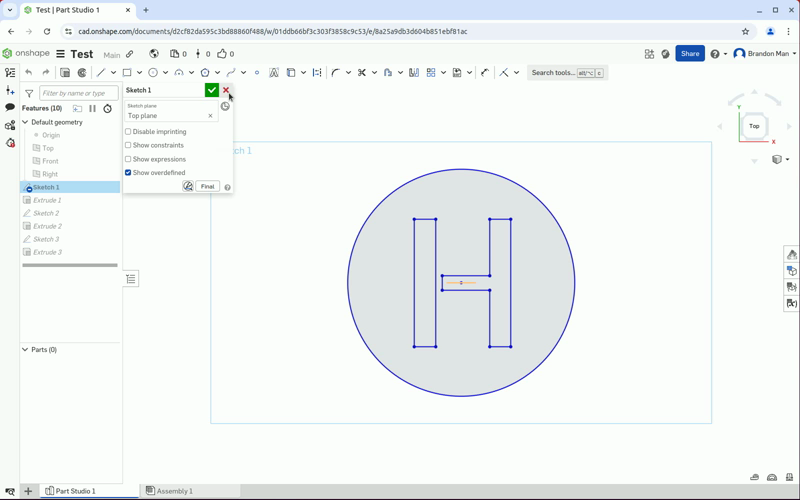
click(229, 92)
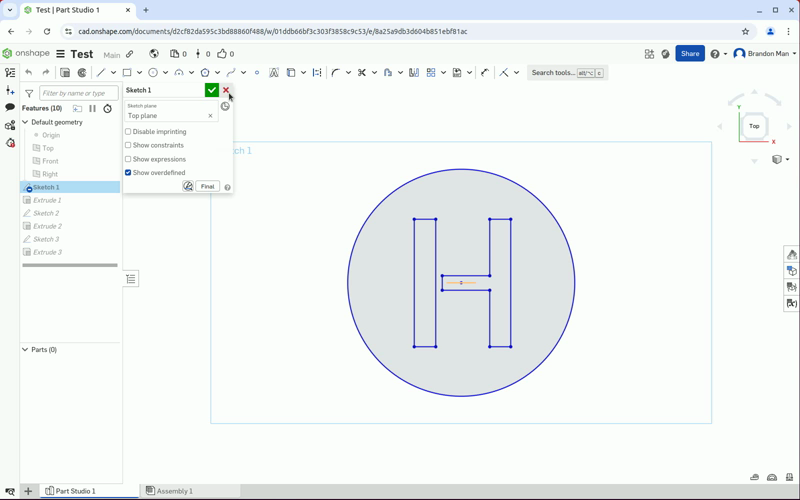
key(shift+s)
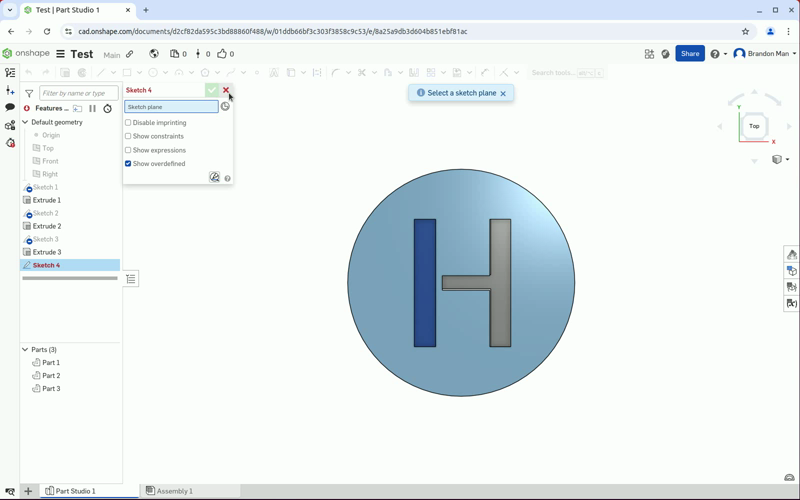
mouse_move(73, 150)
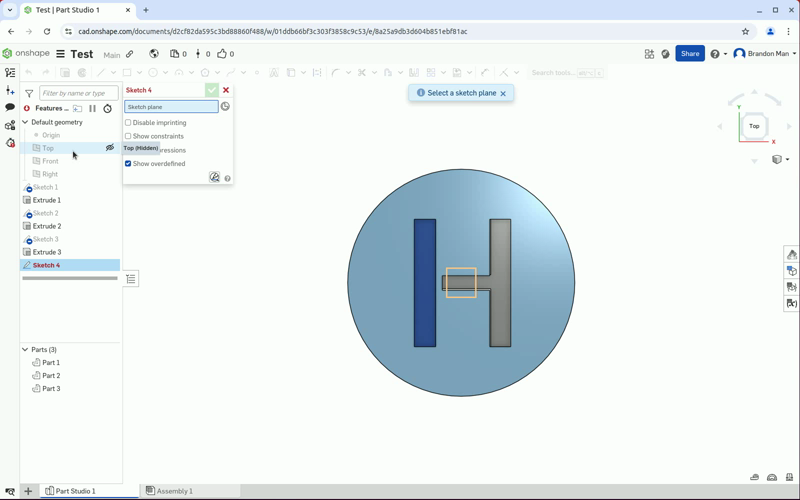
click(73, 150)
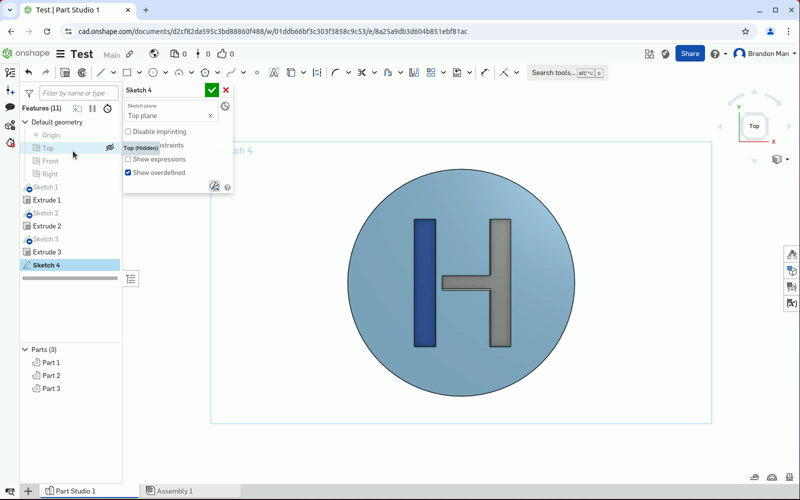
mouse_move(73, 352)
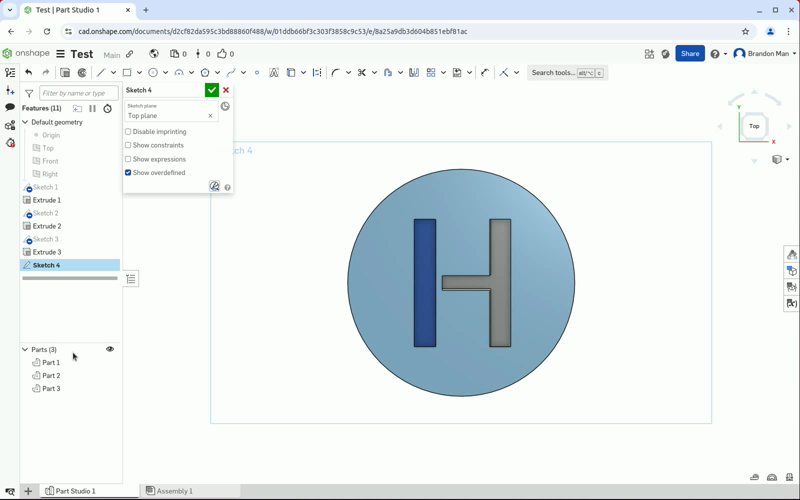
key(y)
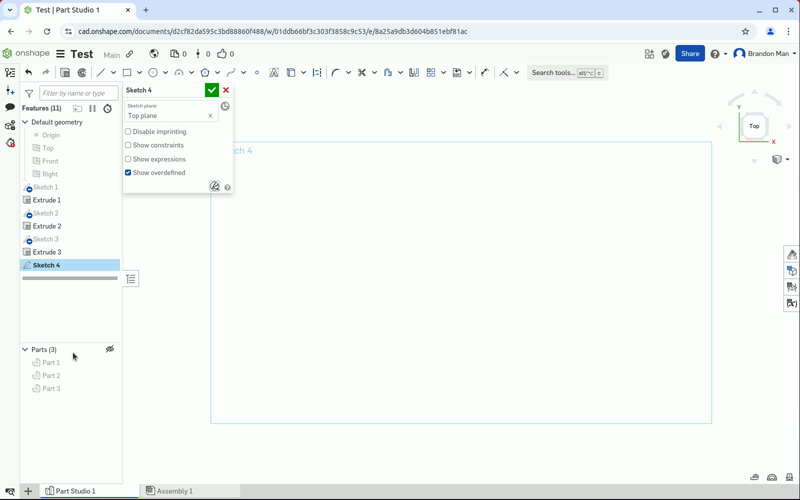
key(l)
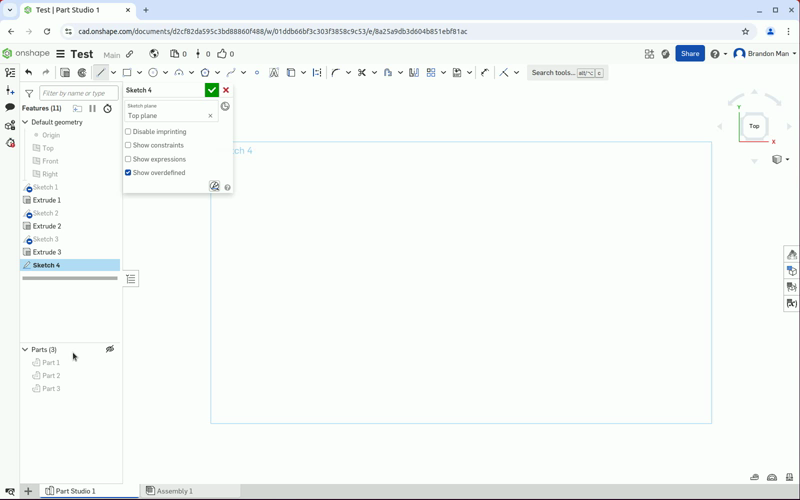
key_down(shift)
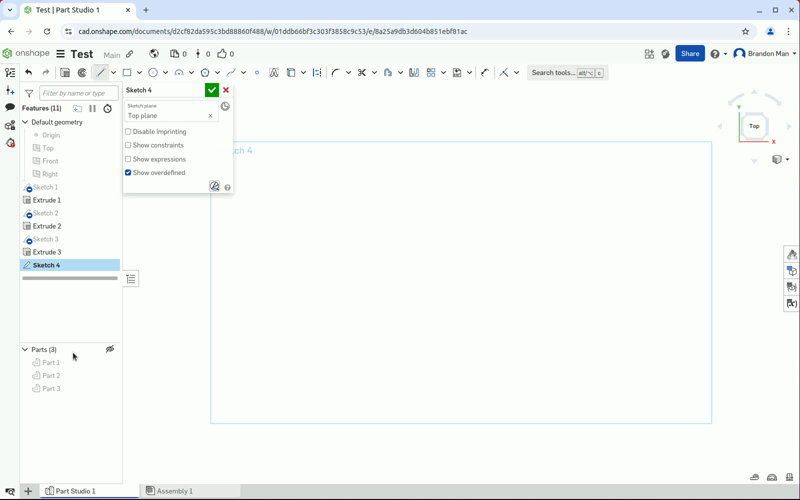
mouse_move(441, 288)
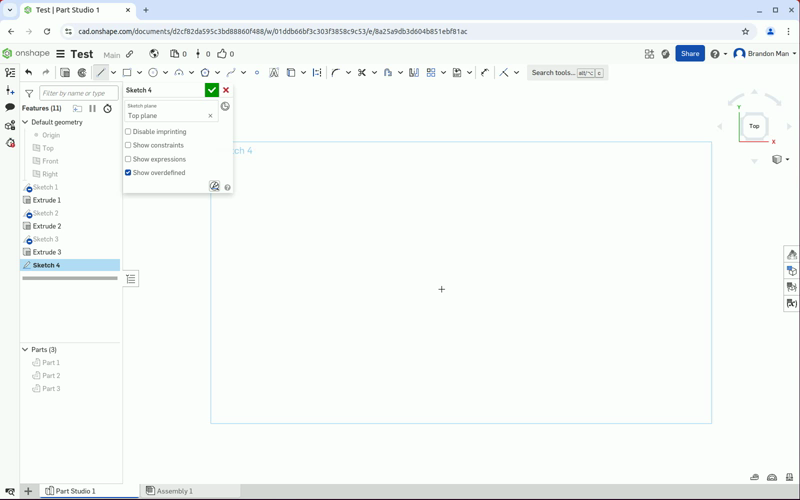
click(441, 288)
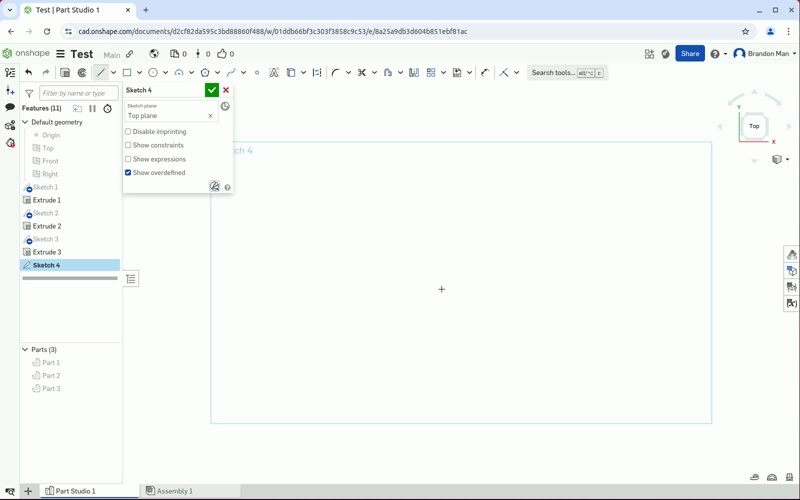
key_up(shift)
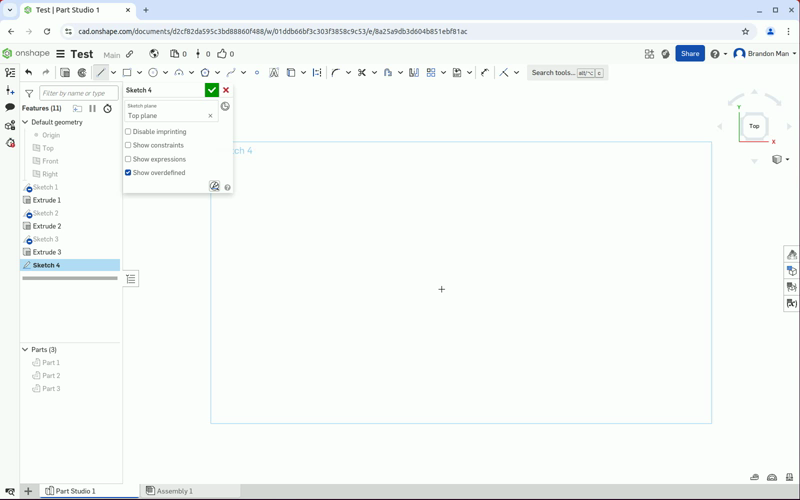
key_down(shift)
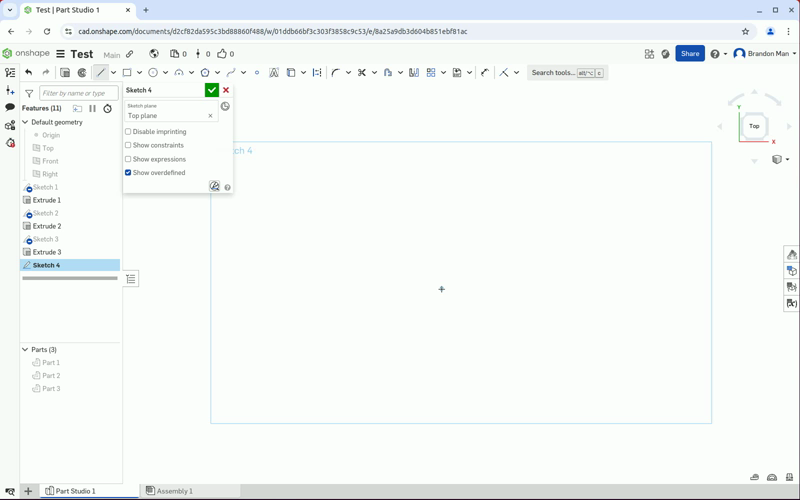
mouse_move(471, 288)
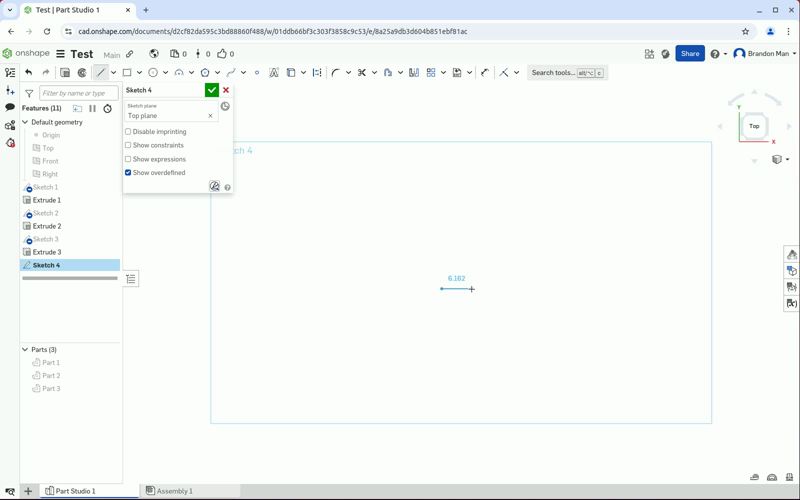
mouse_move(490, 288)
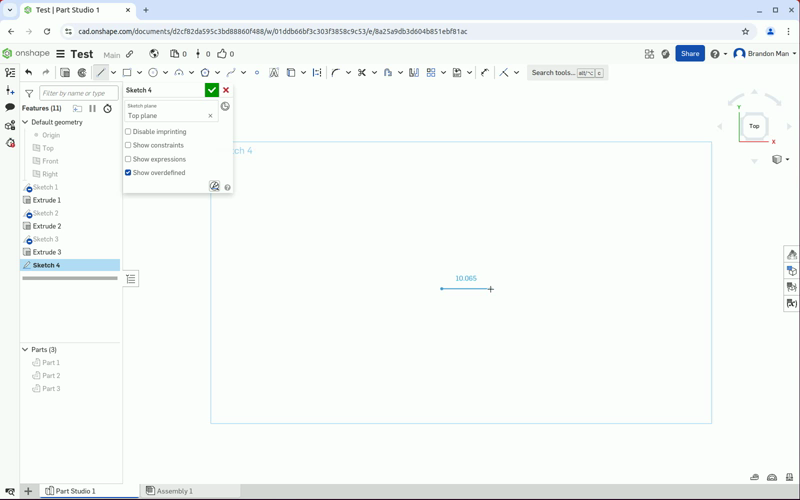
click(490, 288)
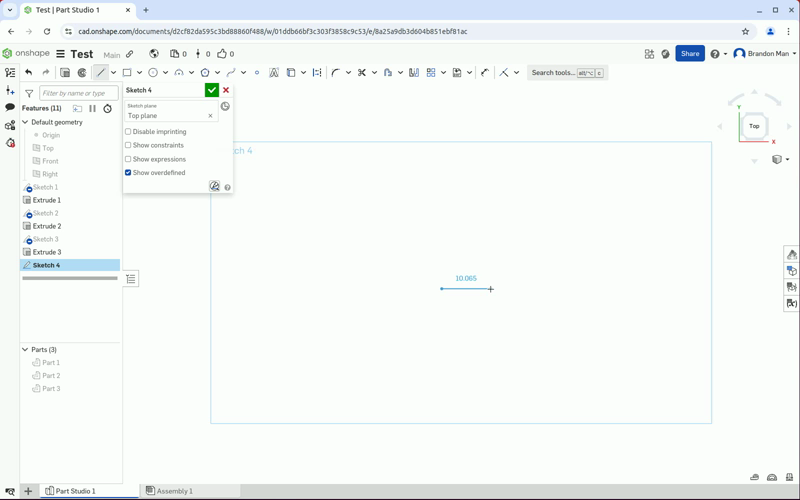
key_up(shift)
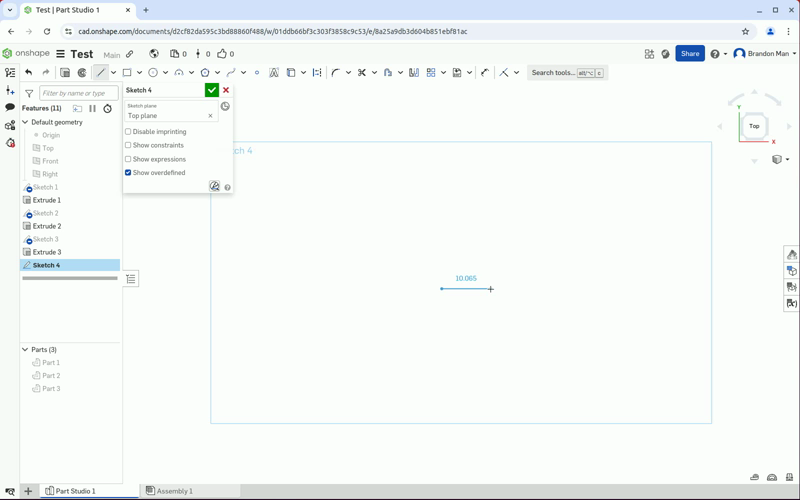
key_down(shift)
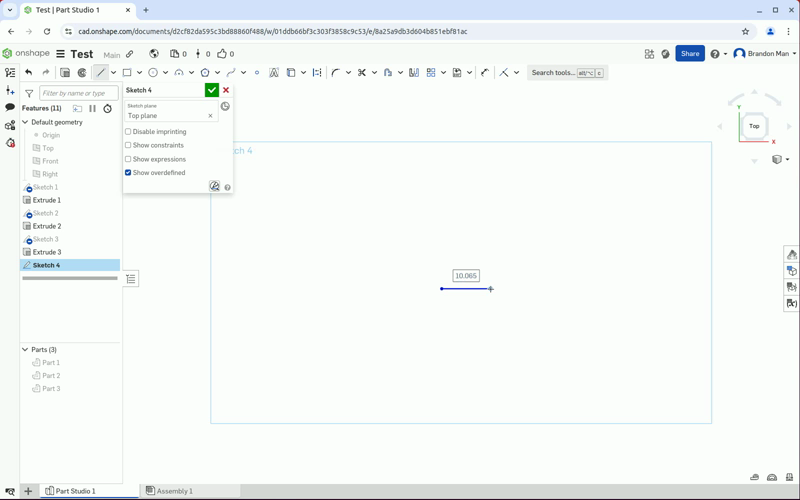
mouse_move(520, 288)
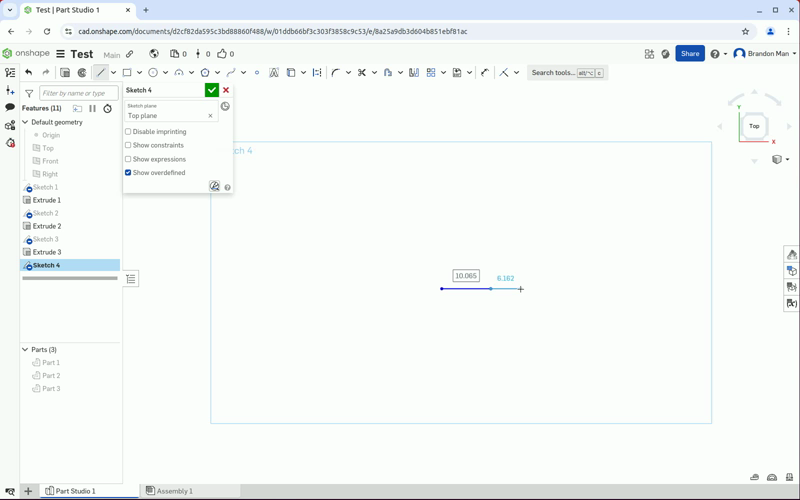
mouse_move(490, 346)
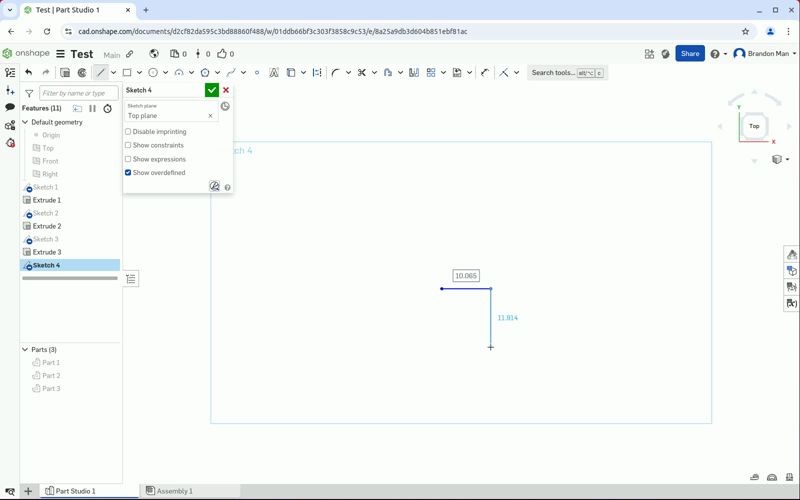
click(490, 346)
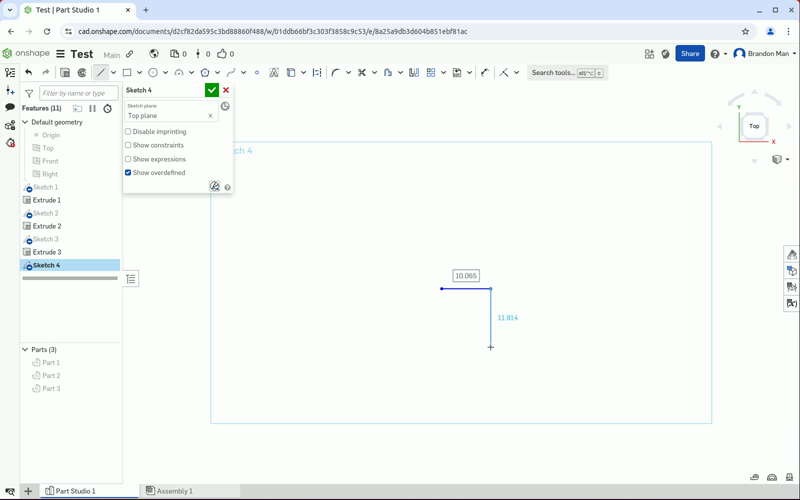
key_up(shift)
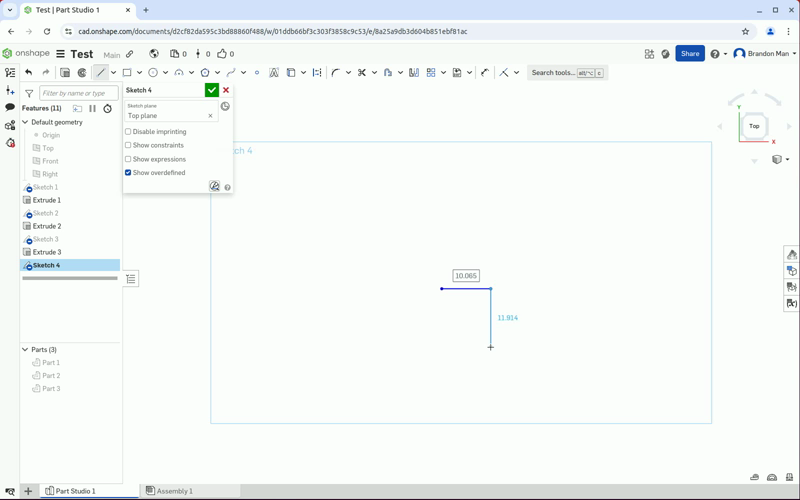
key_down(shift)
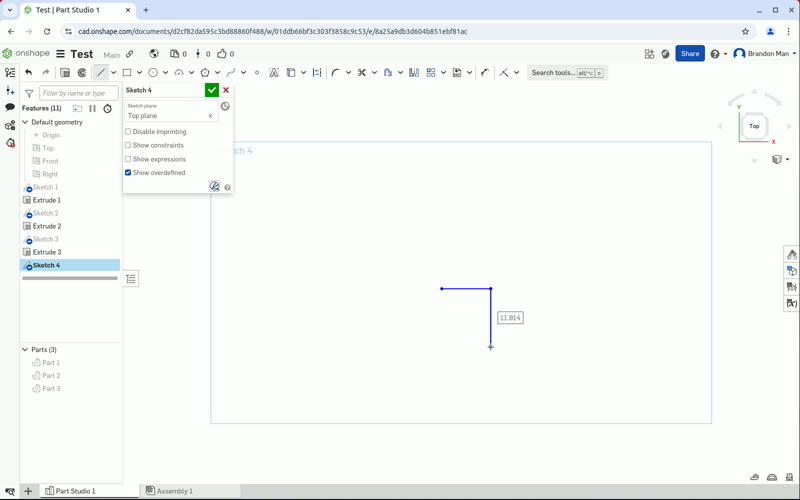
mouse_move(520, 346)
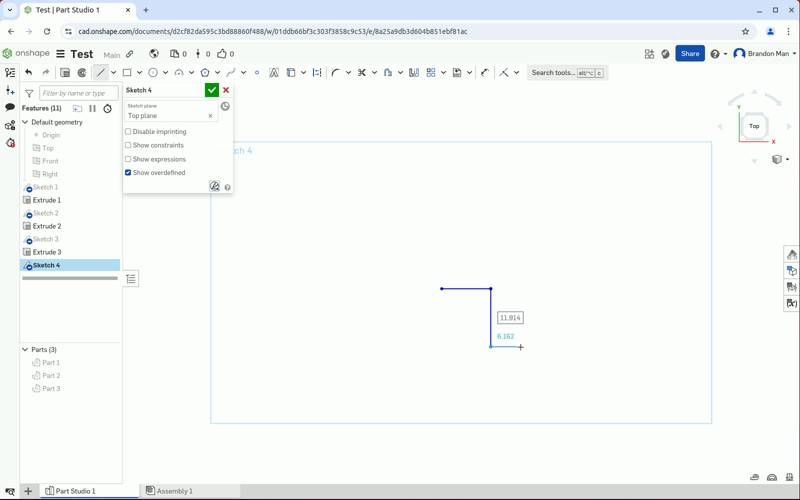
mouse_move(511, 346)
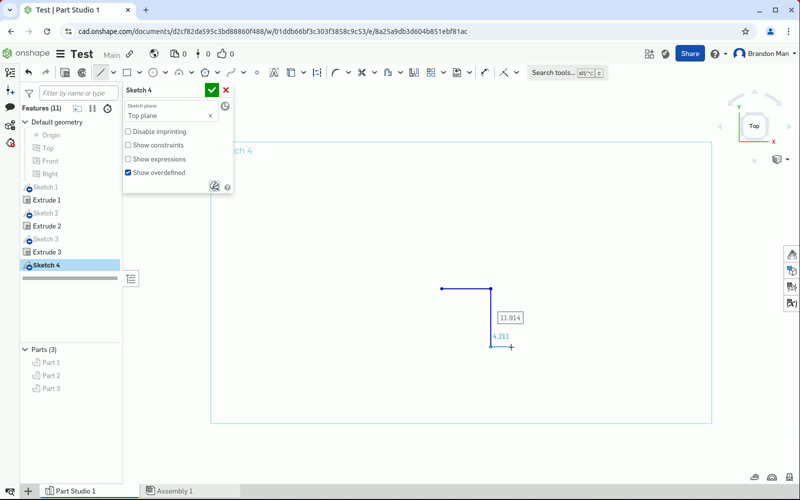
click(511, 346)
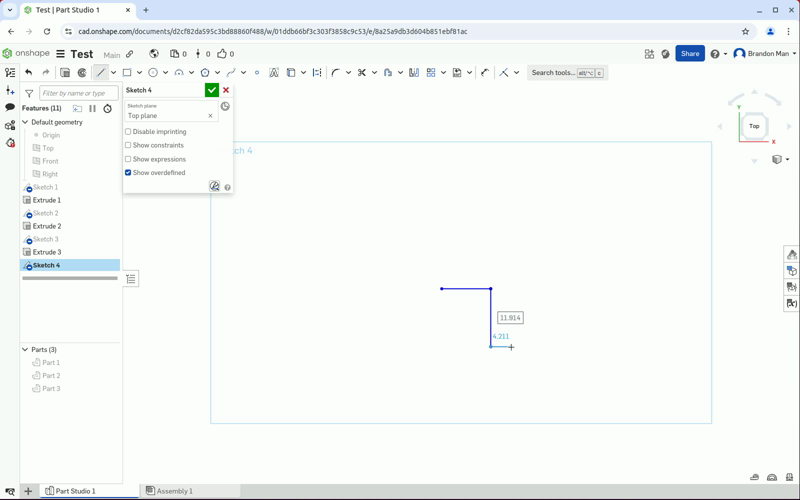
key_up(shift)
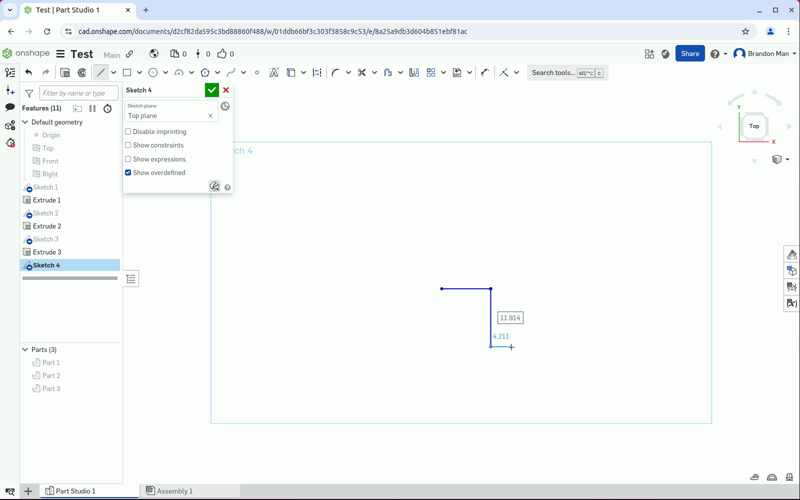
key_down(shift)
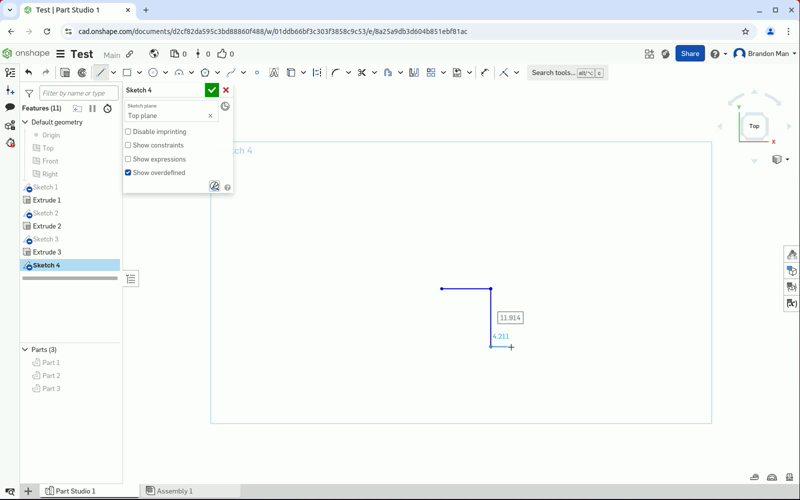
mouse_move(511, 218)
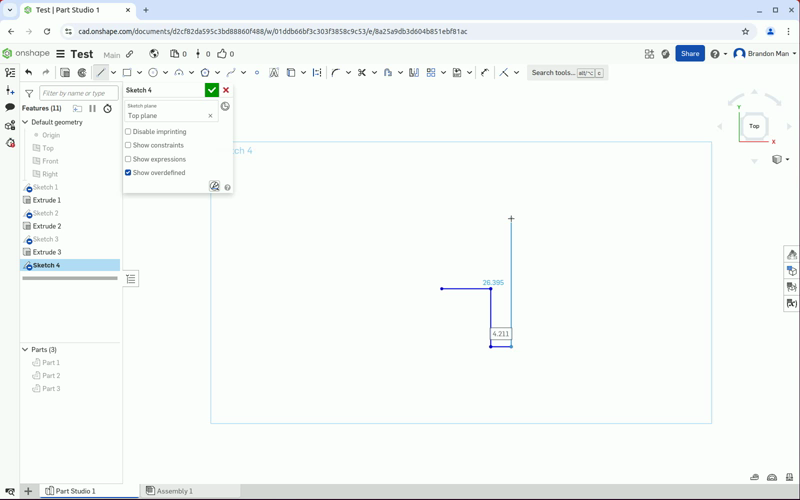
click(511, 218)
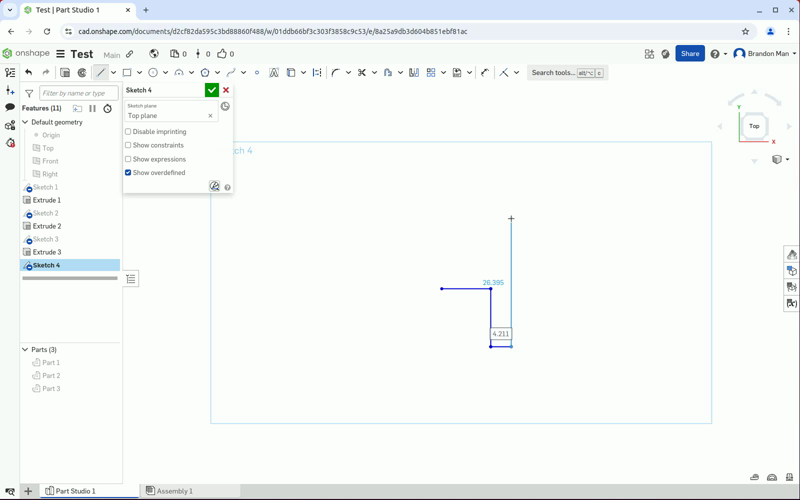
key_up(shift)
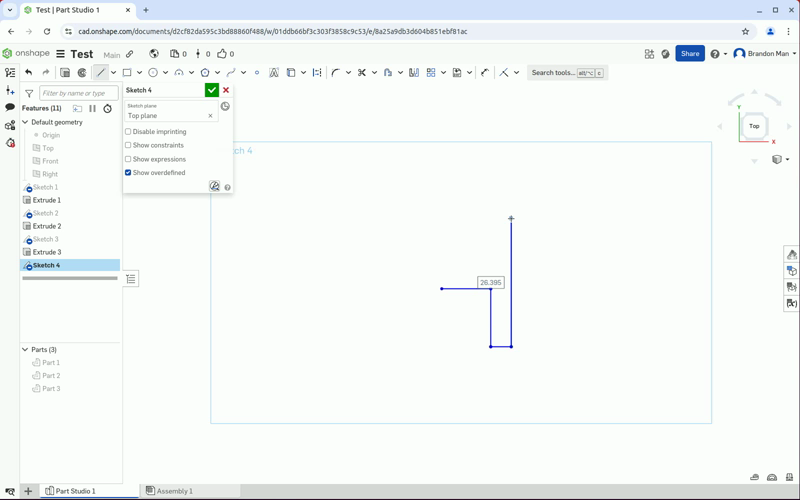
key_down(shift)
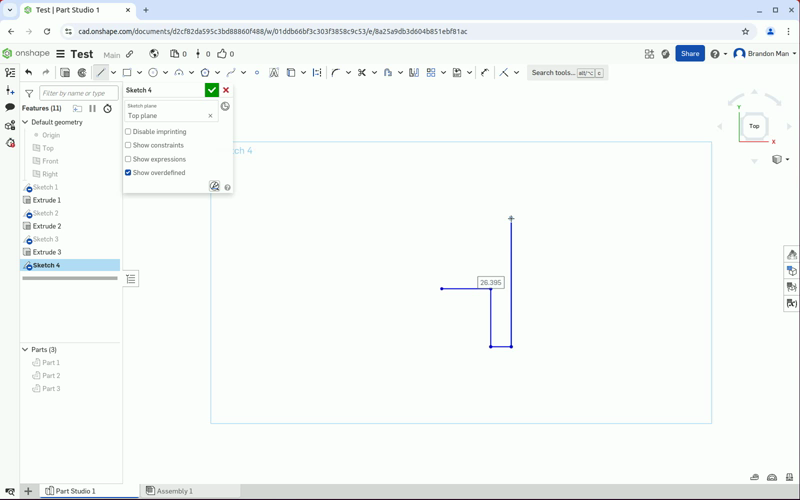
mouse_move(541, 218)
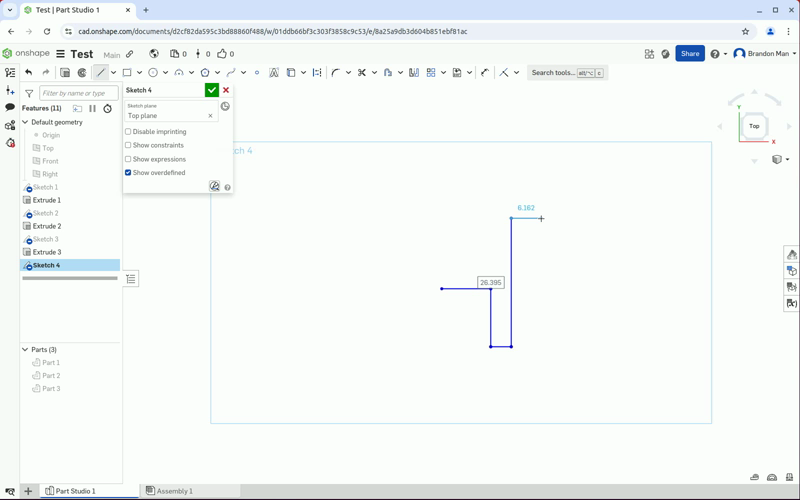
mouse_move(490, 218)
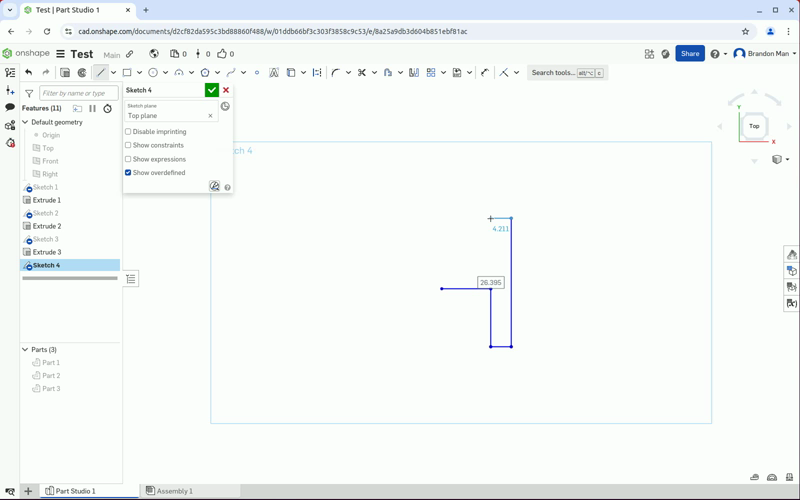
click(490, 218)
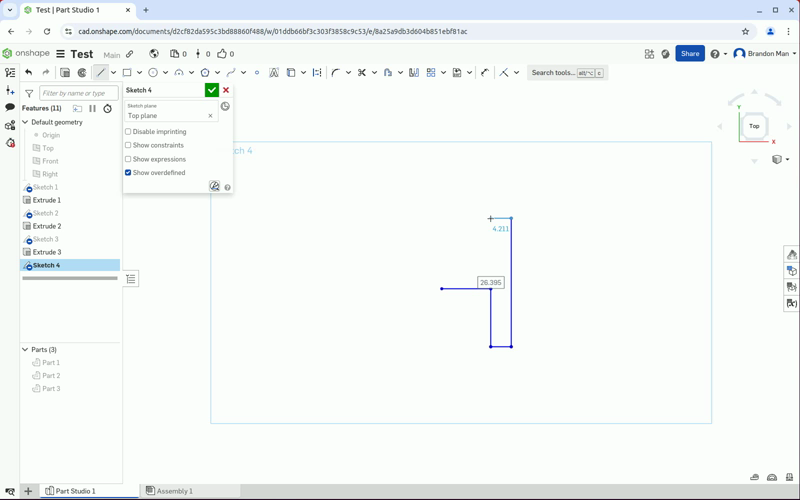
key_up(shift)
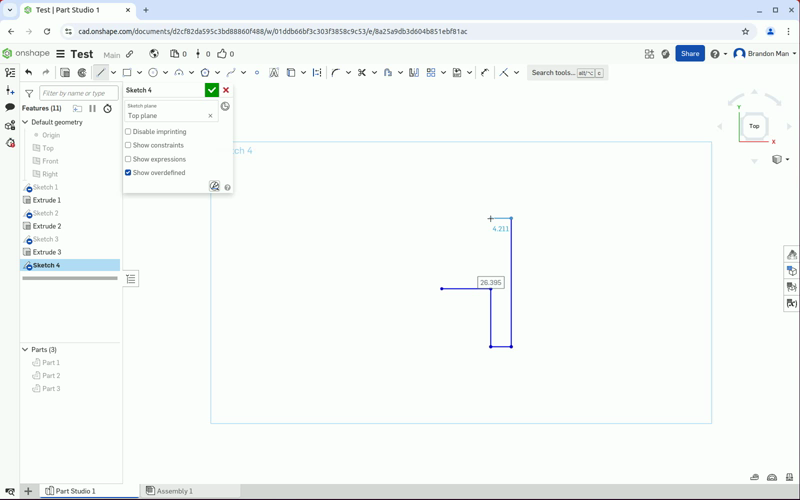
key_down(shift)
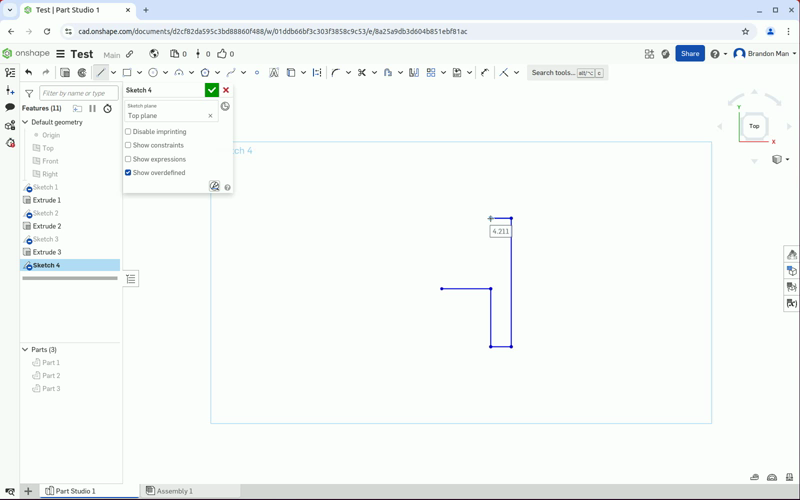
mouse_move(520, 218)
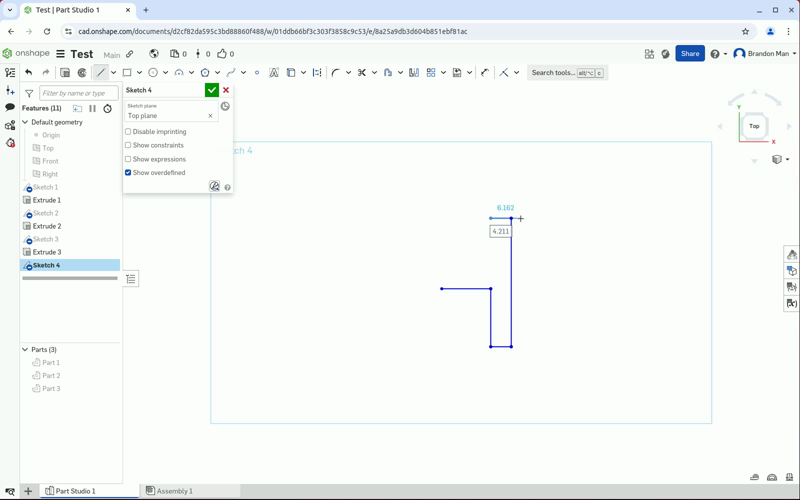
mouse_move(490, 274)
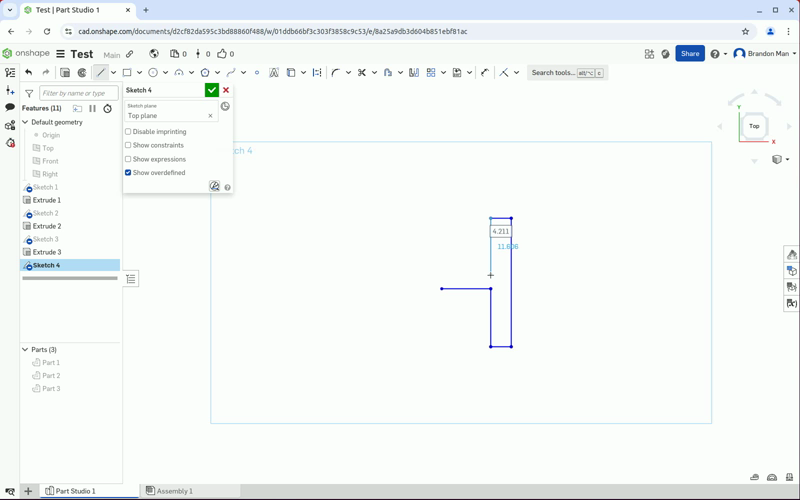
click(490, 274)
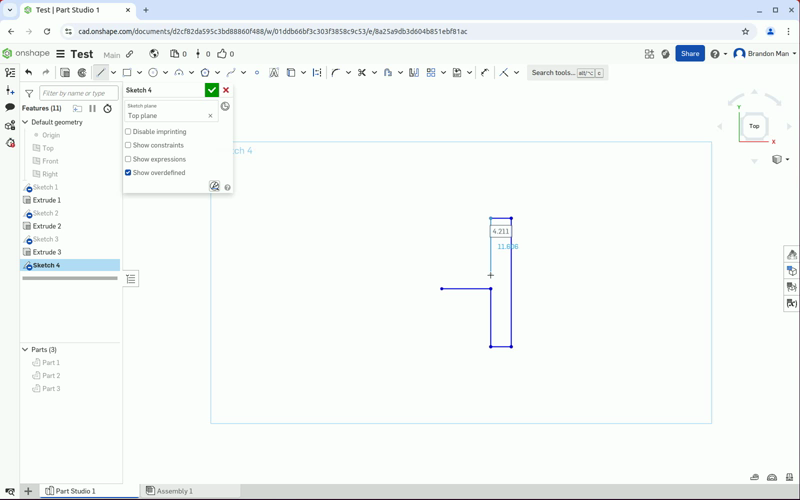
key_up(shift)
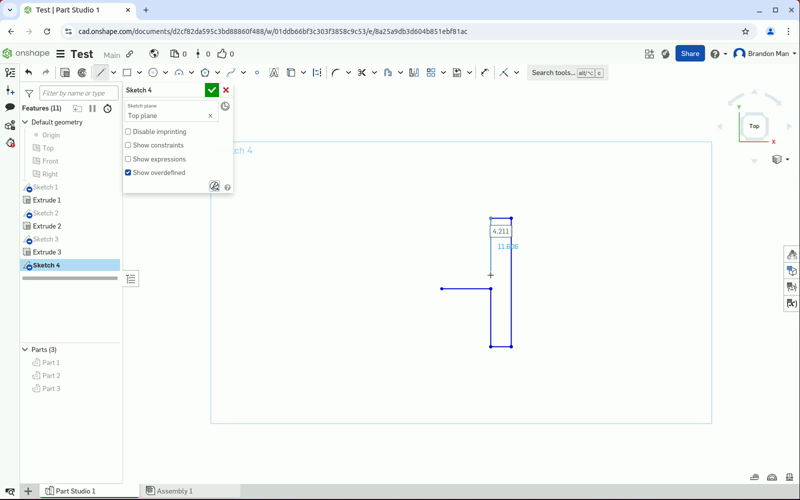
key_down(shift)
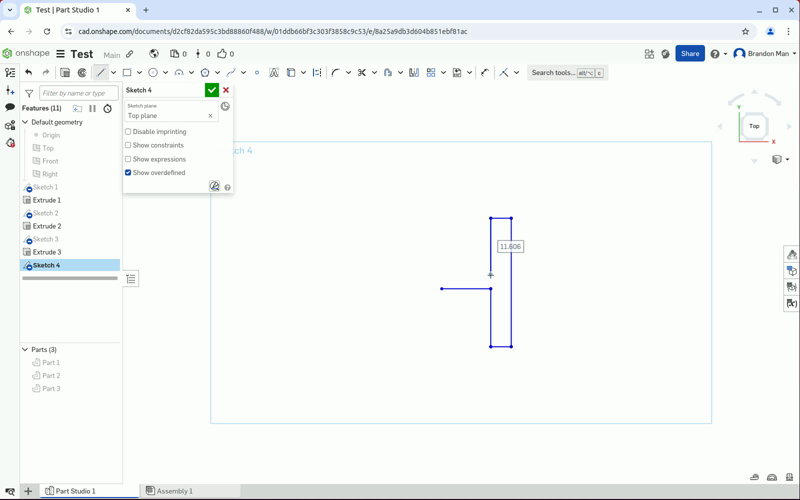
mouse_move(520, 274)
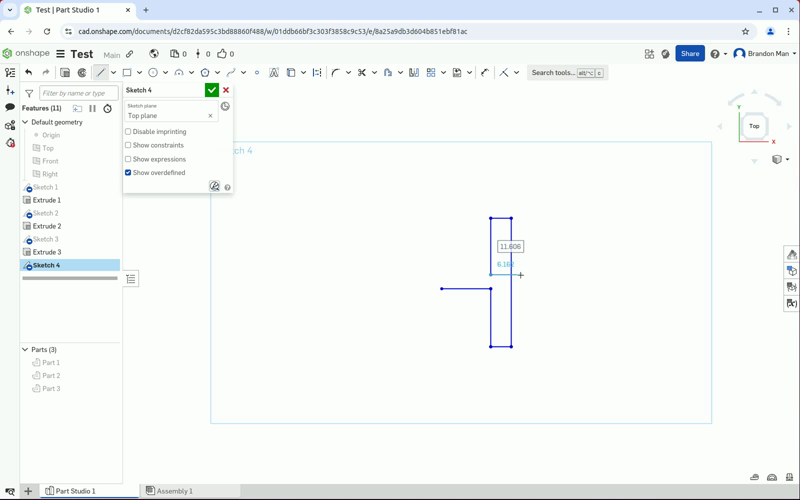
mouse_move(441, 274)
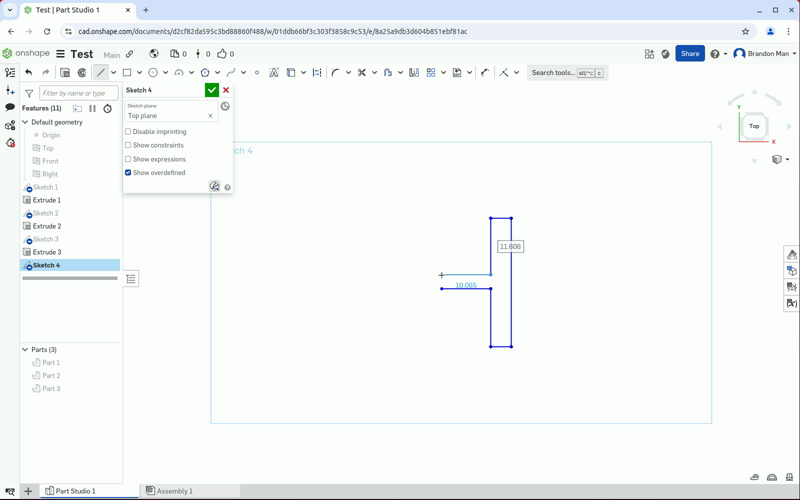
click(441, 274)
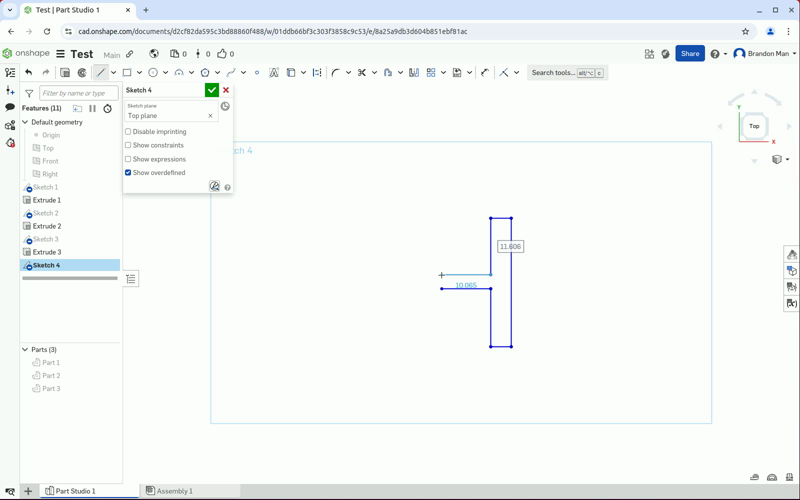
key_up(shift)
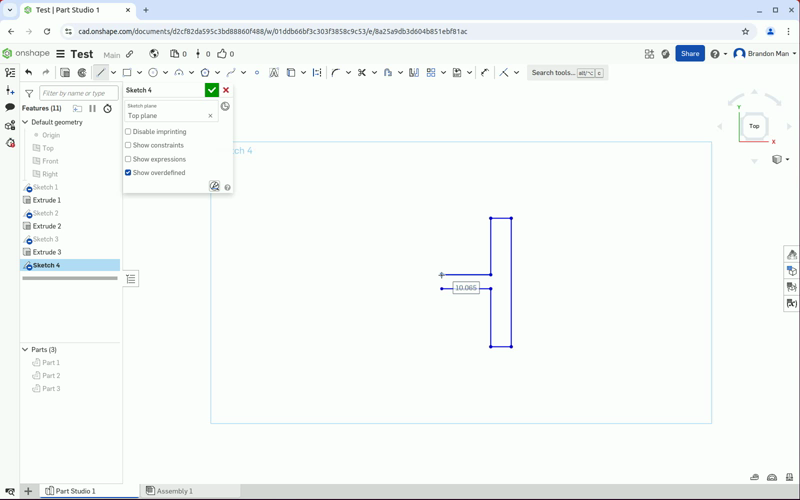
mouse_move(471, 274)
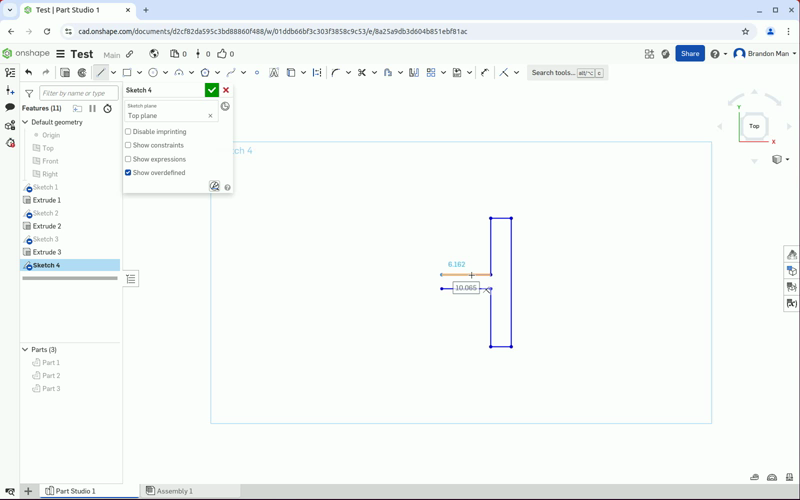
key_down(shift)
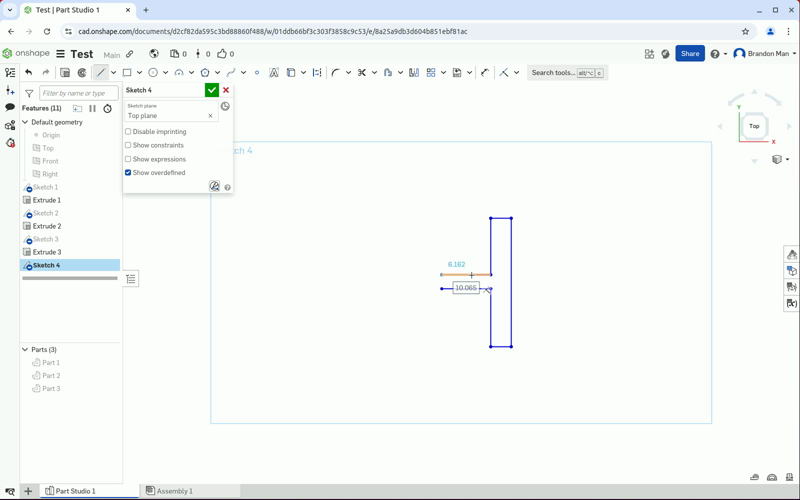
mouse_move(441, 288)
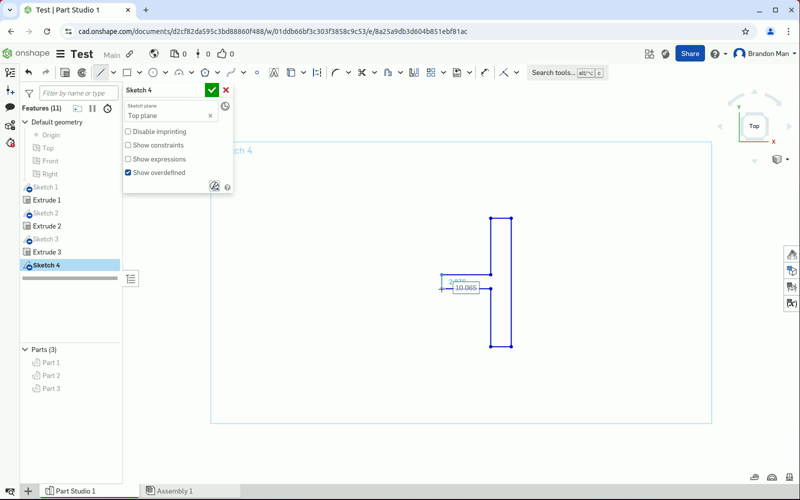
key_up(shift)
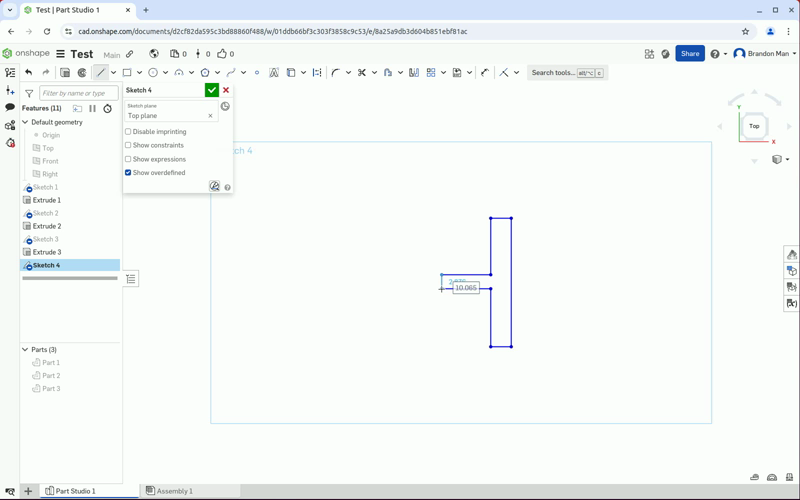
click(441, 288)
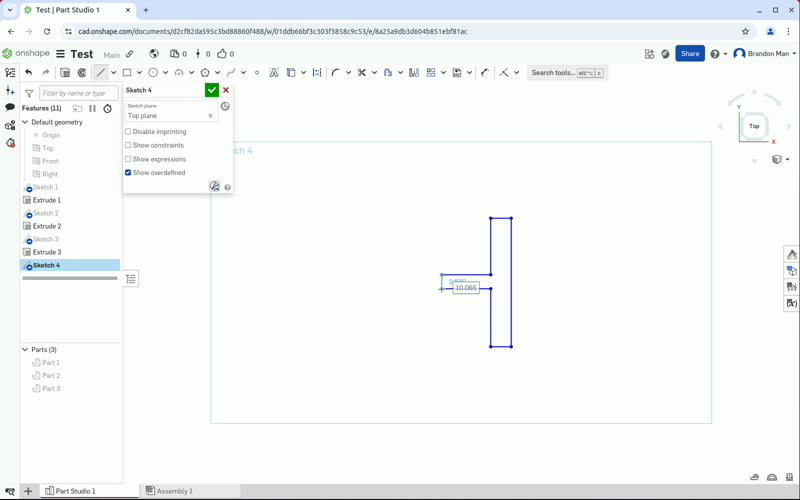
key(esc)
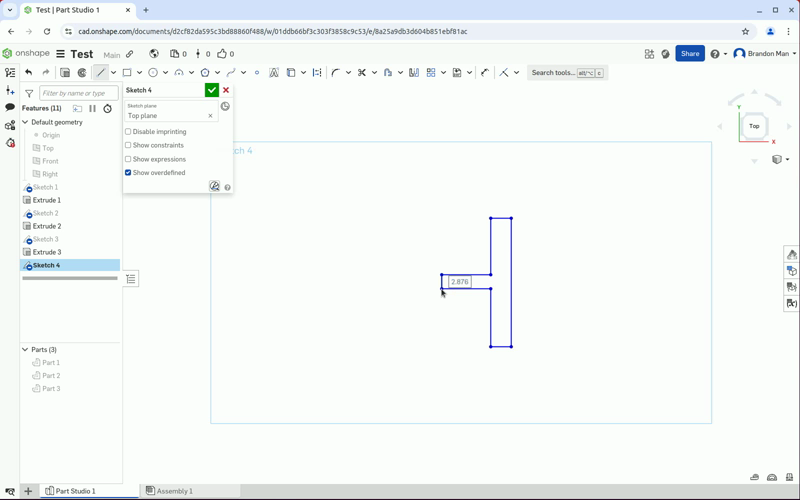
mouse_move(508, 332)
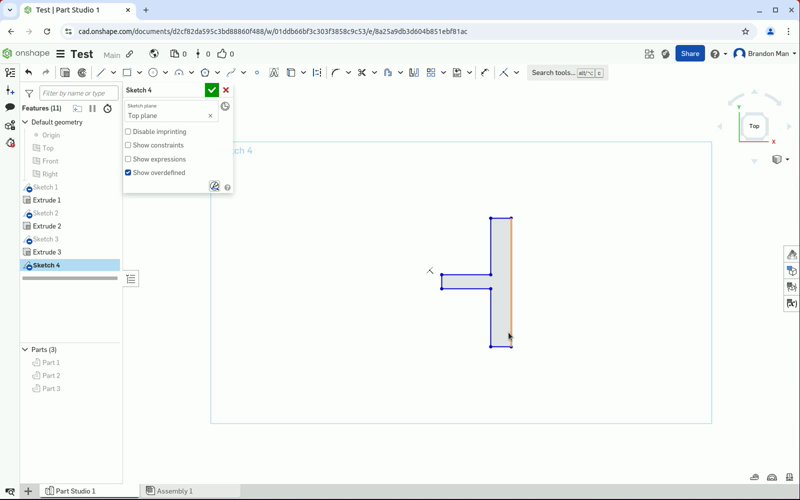
click(508, 332)
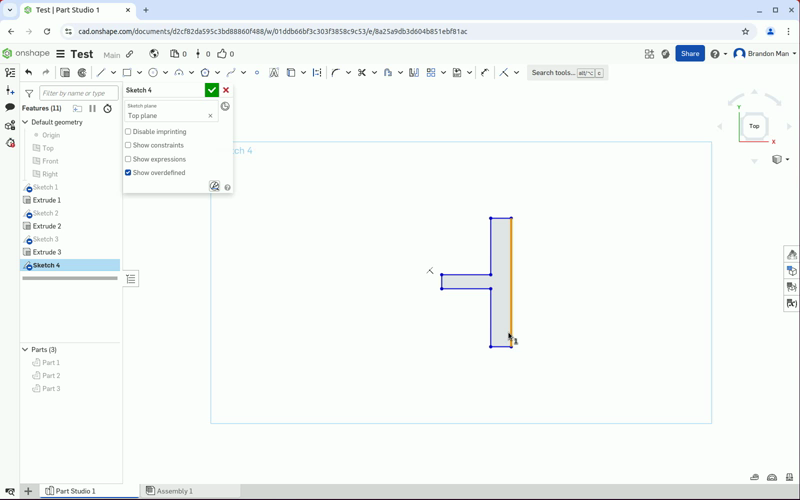
mouse_move(73, 352)
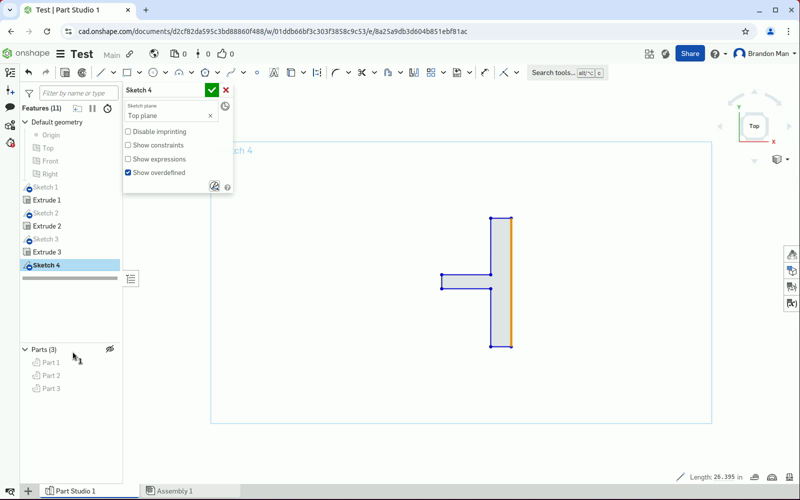
key(shift+y)
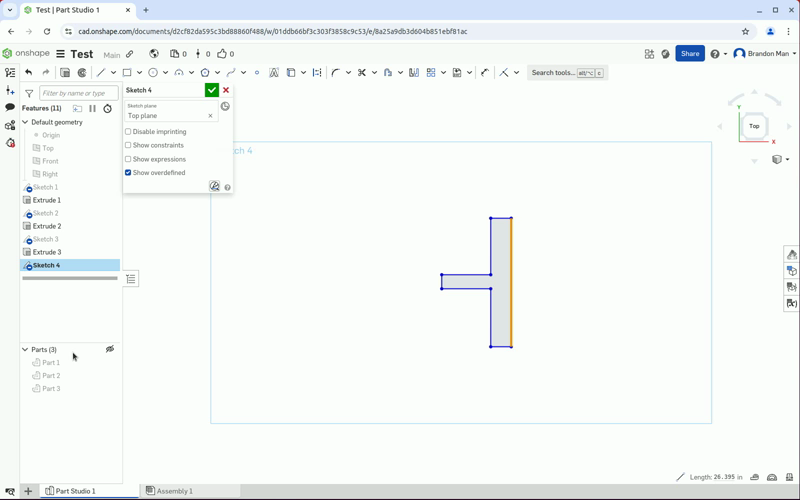
key(shift+e)
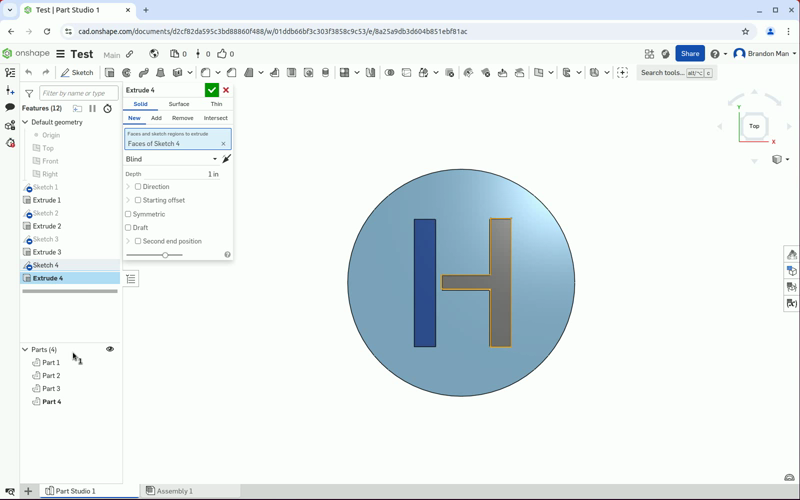
mouse_move(143, 106)
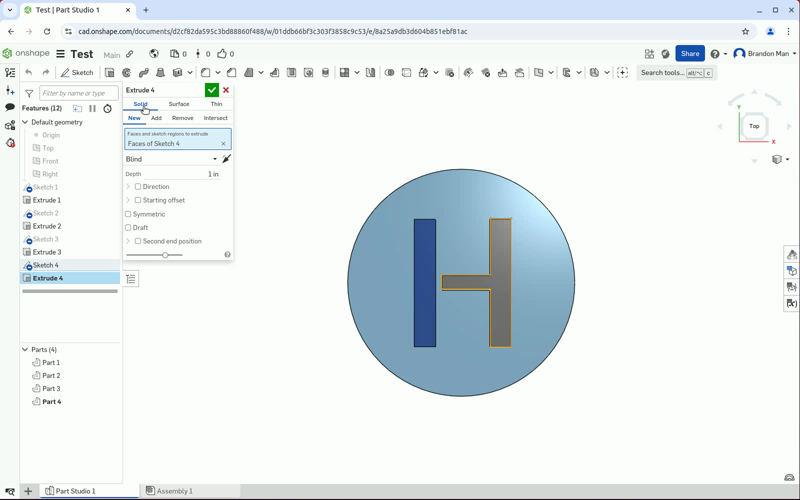
click(143, 106)
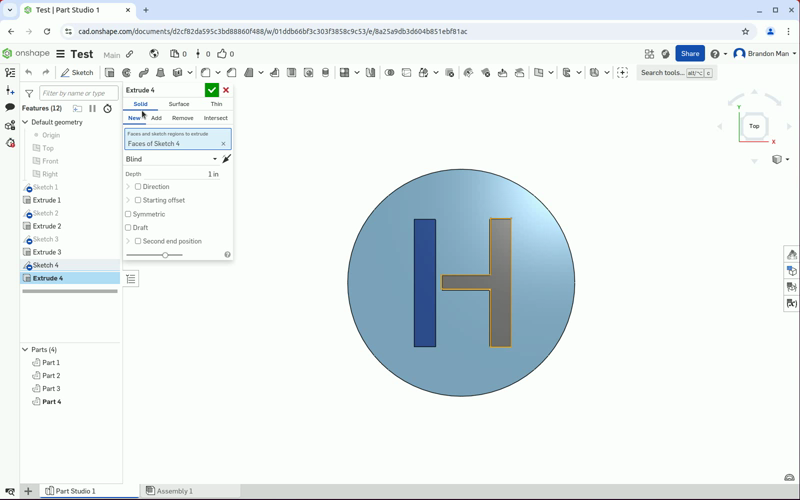
mouse_move(137, 120)
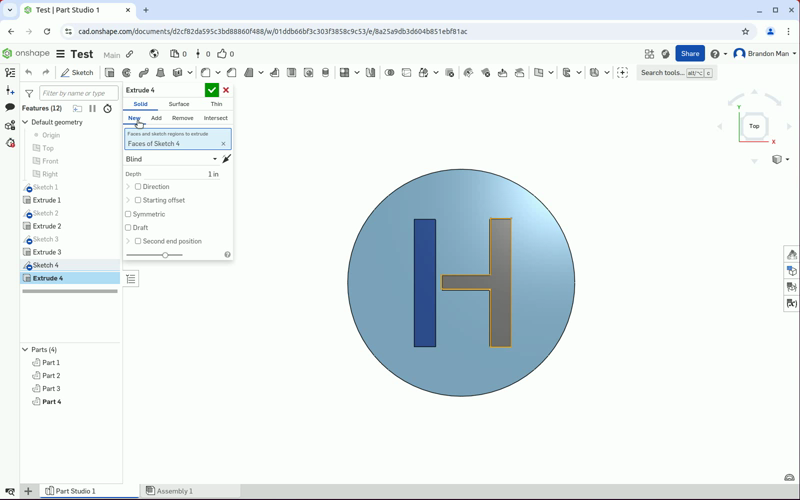
click(137, 120)
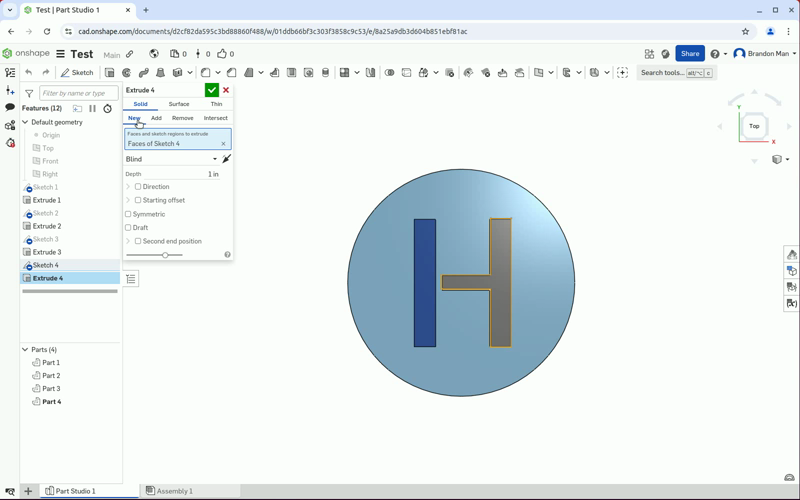
key(tab, 4)
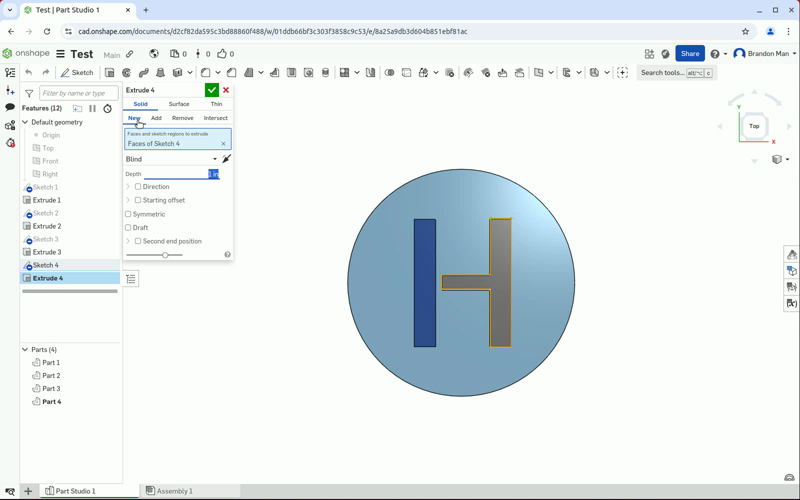
text(4.092)
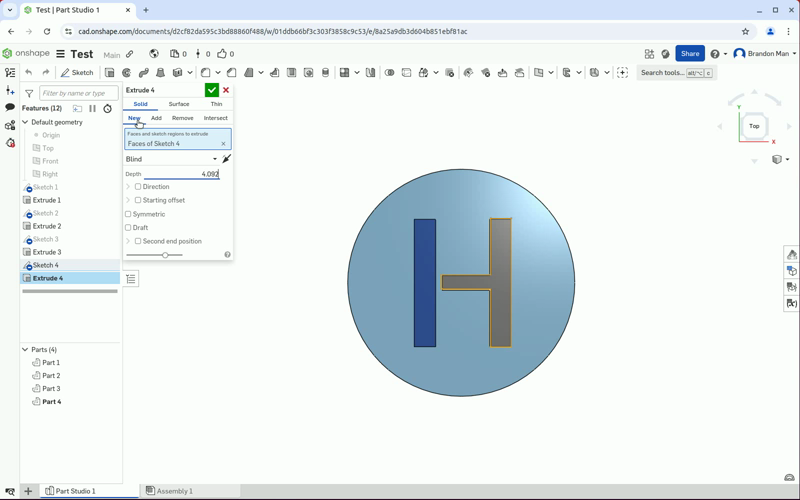
key(enter)
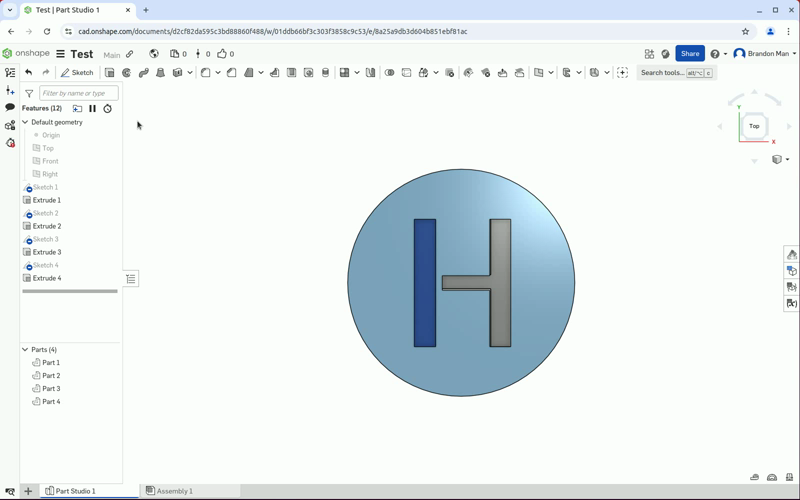
key(shift+h)
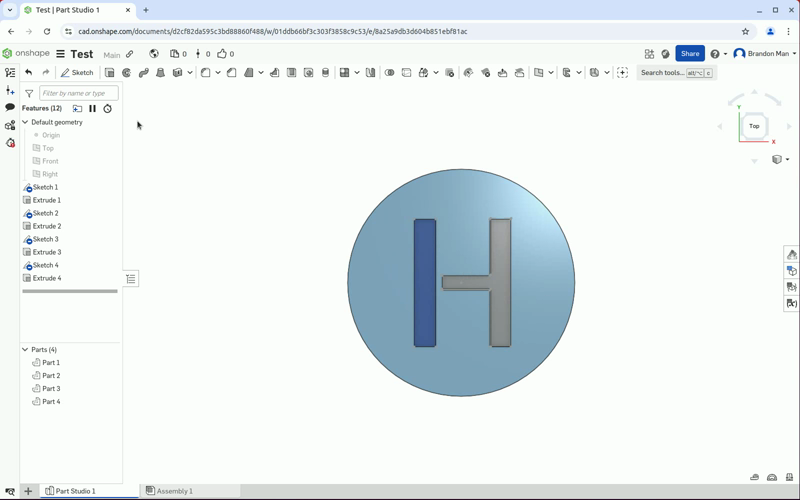
key(shift+h)
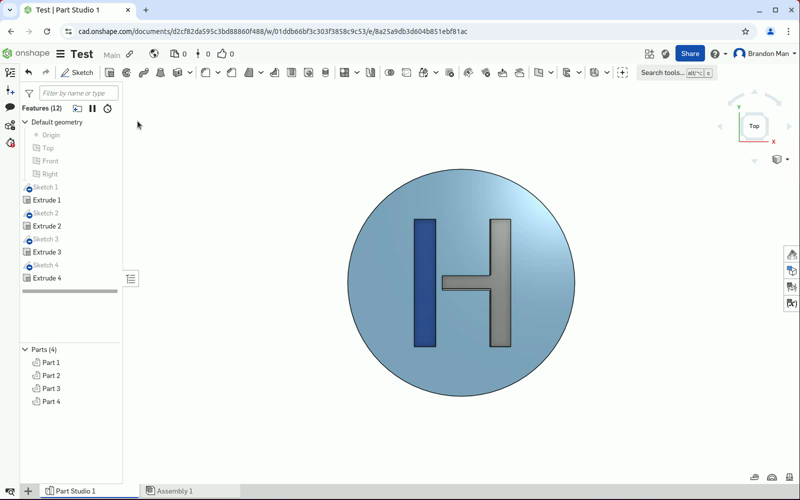
mouse_move(73, 189)
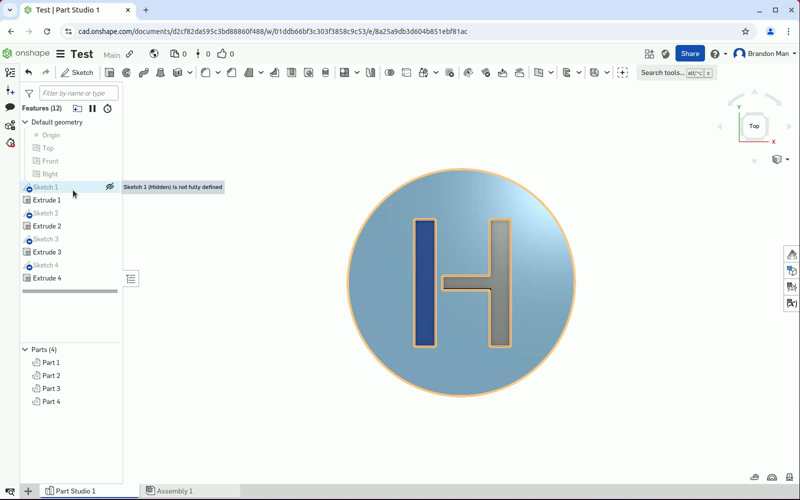
click(73, 189)
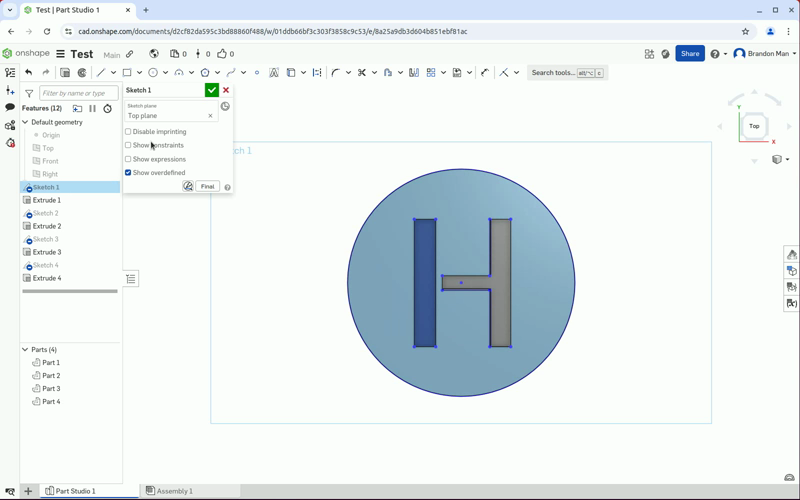
mouse_move(229, 92)
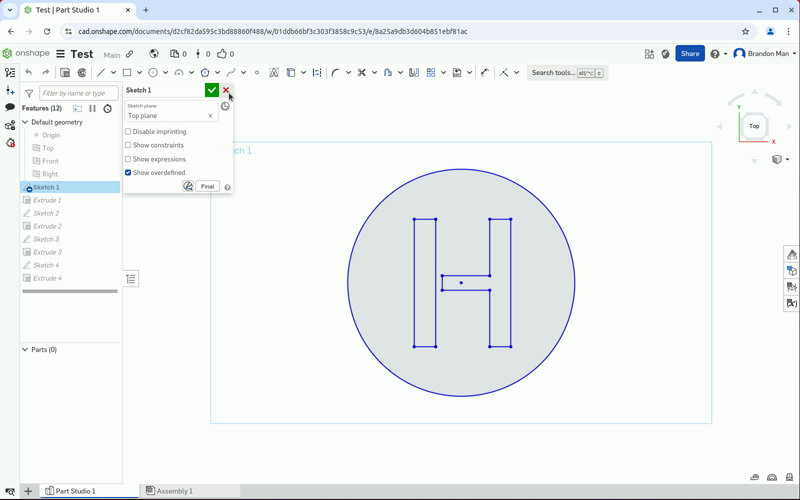
click(229, 92)
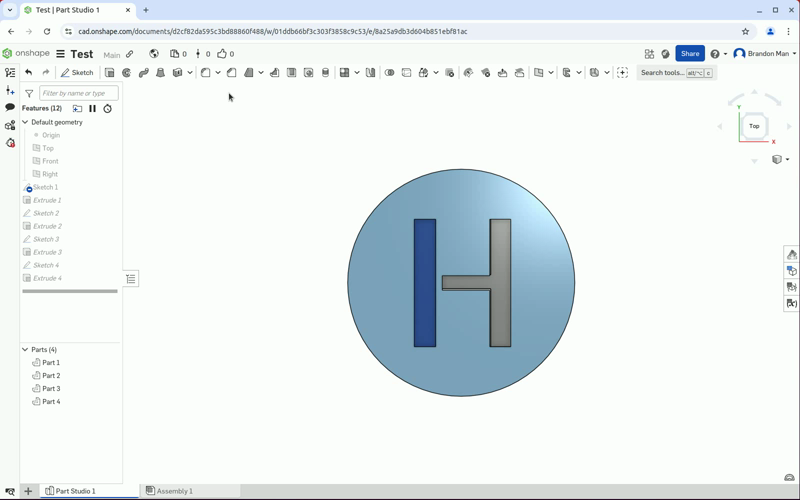
mouse_move(541, 75)
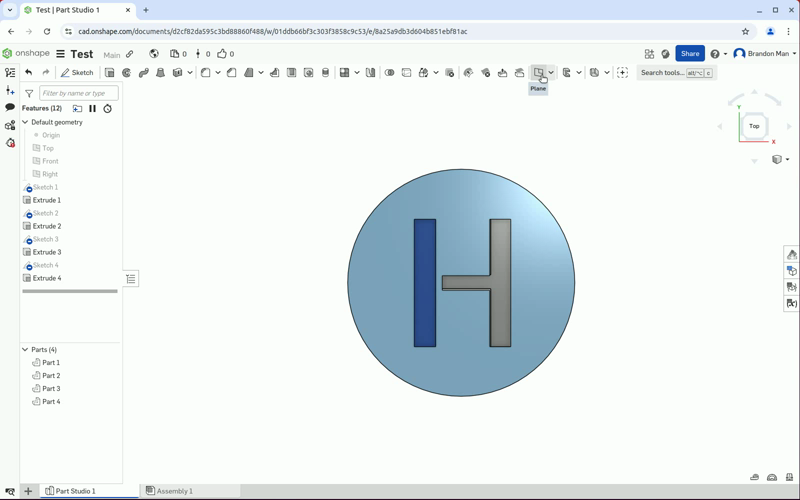
click(541, 75)
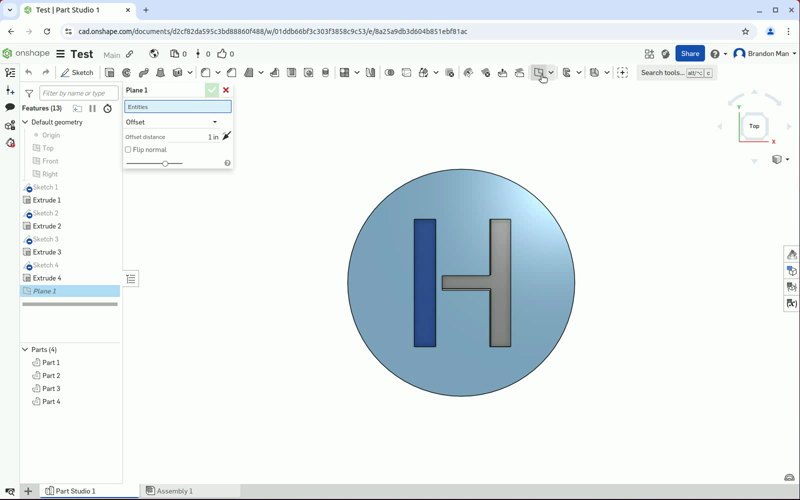
mouse_move(73, 150)
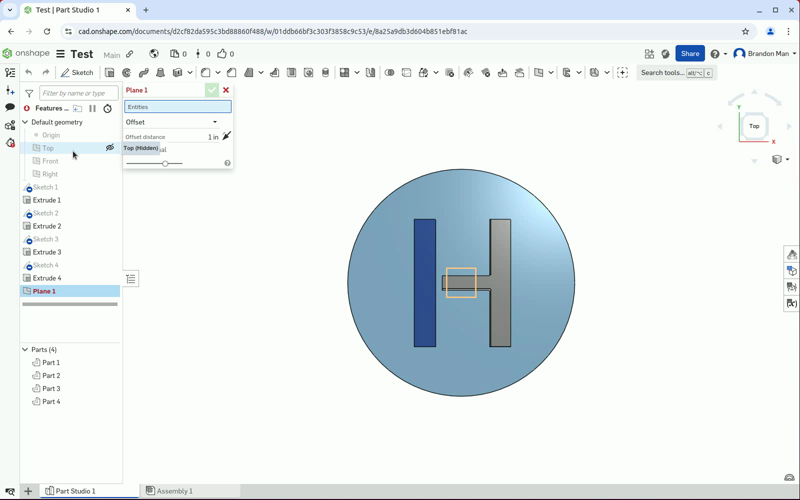
click(73, 150)
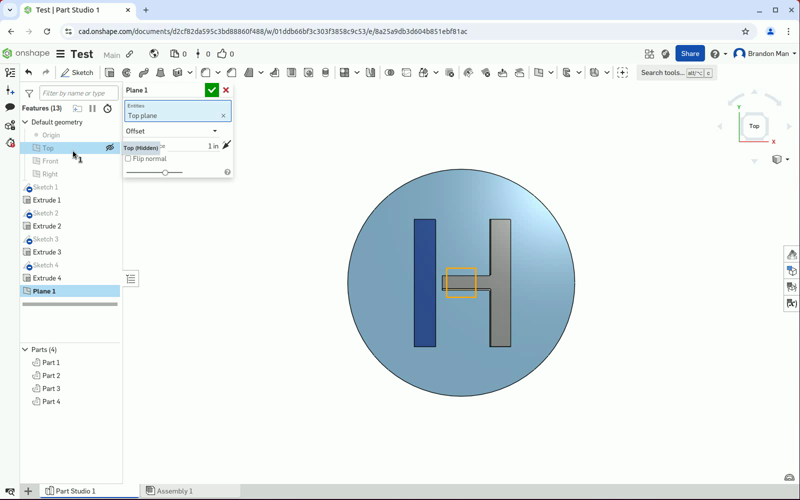
key(tab, 2)
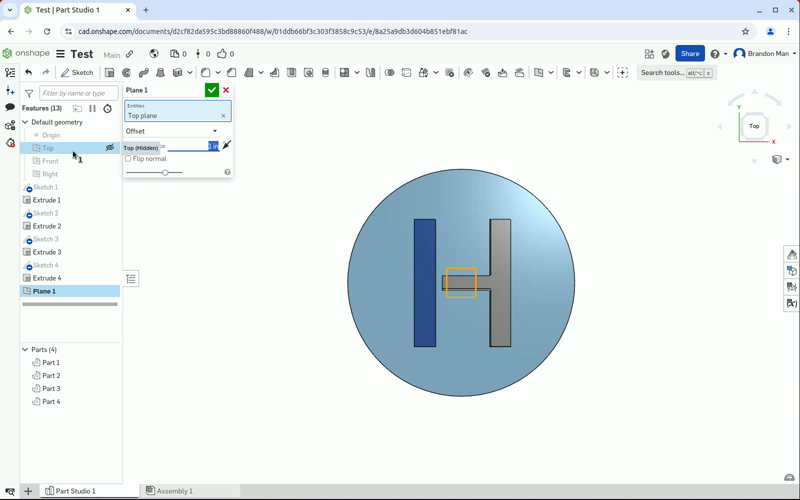
text(4.56)
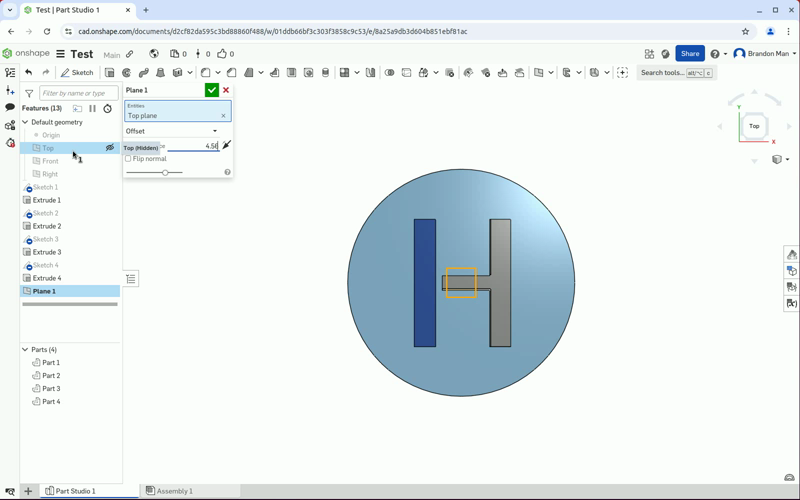
key(enter, 2)
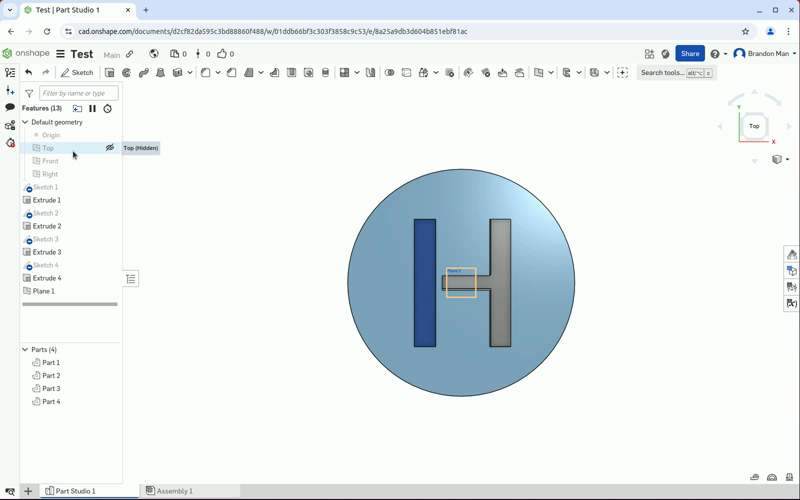
key(shift+s)
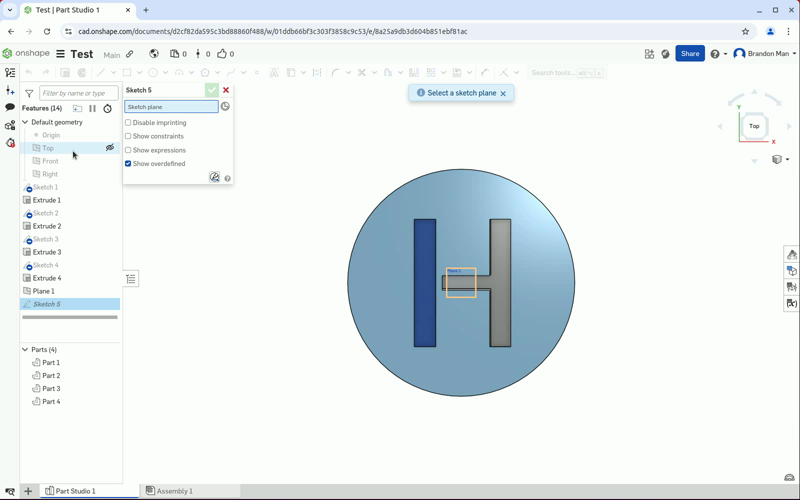
mouse_move(73, 293)
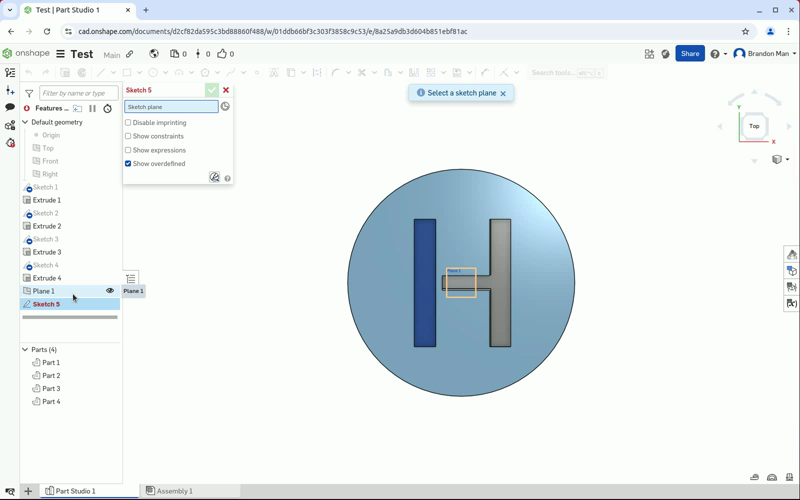
click(73, 293)
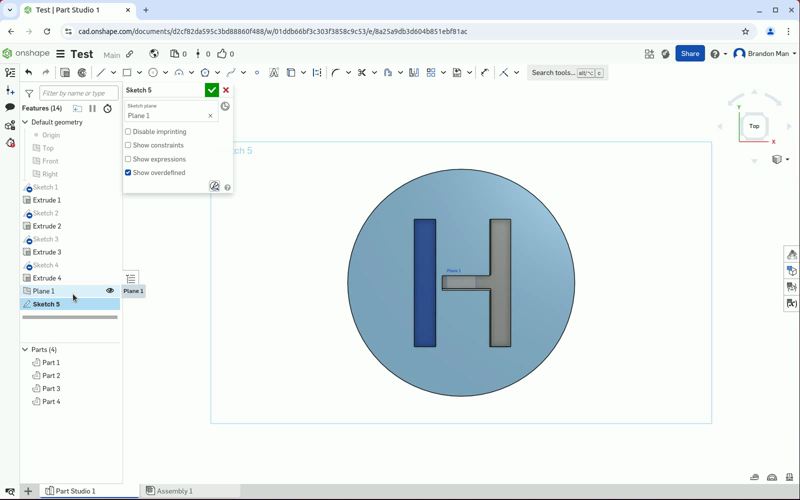
mouse_move(73, 352)
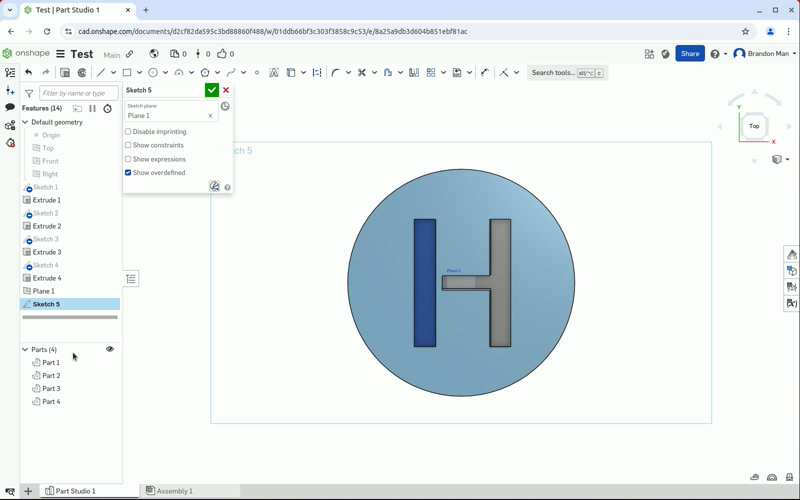
key(y)
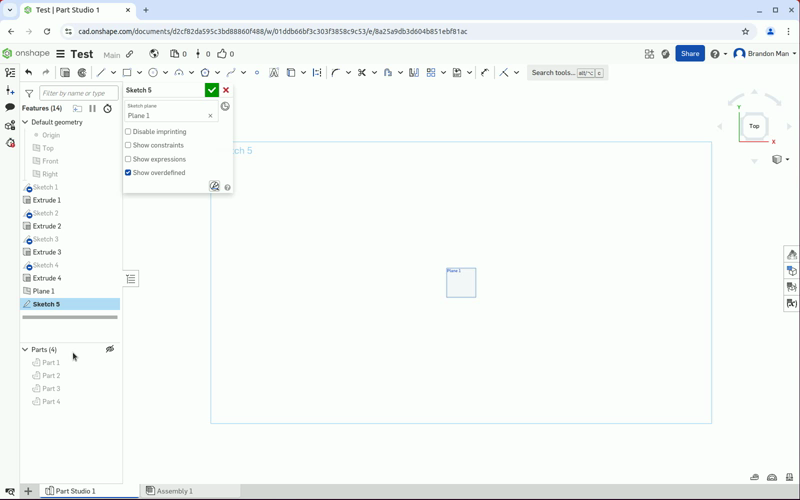
key(c)
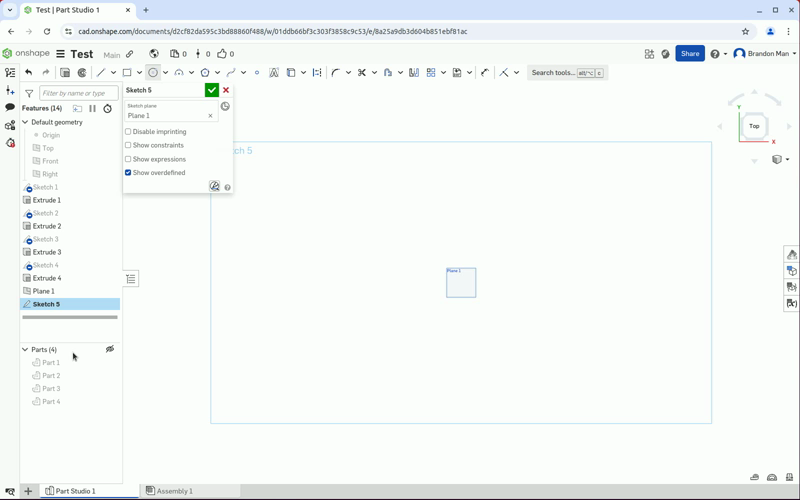
key_down(shift)
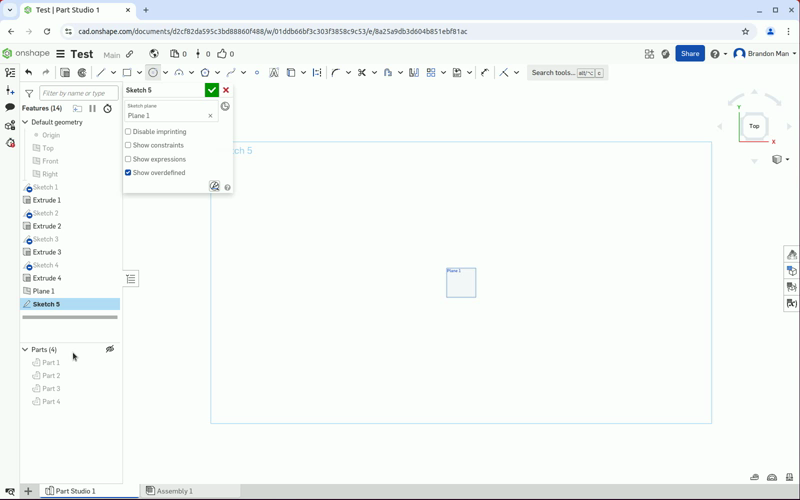
mouse_move(461, 282)
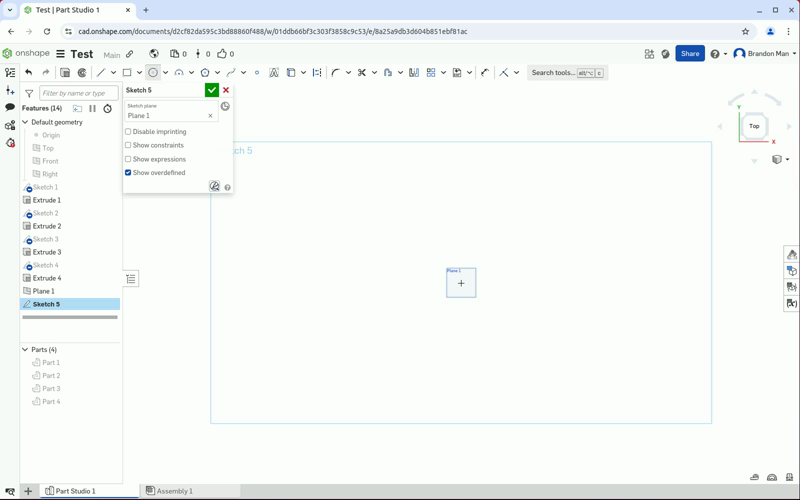
click(461, 282)
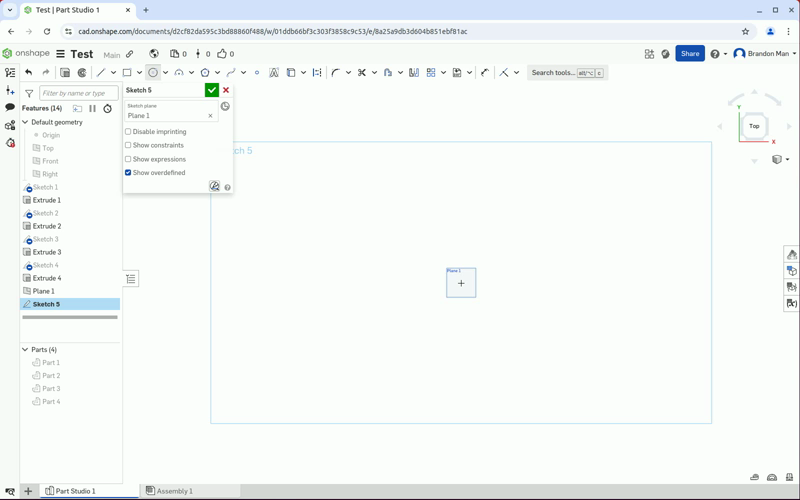
key_up(shift)
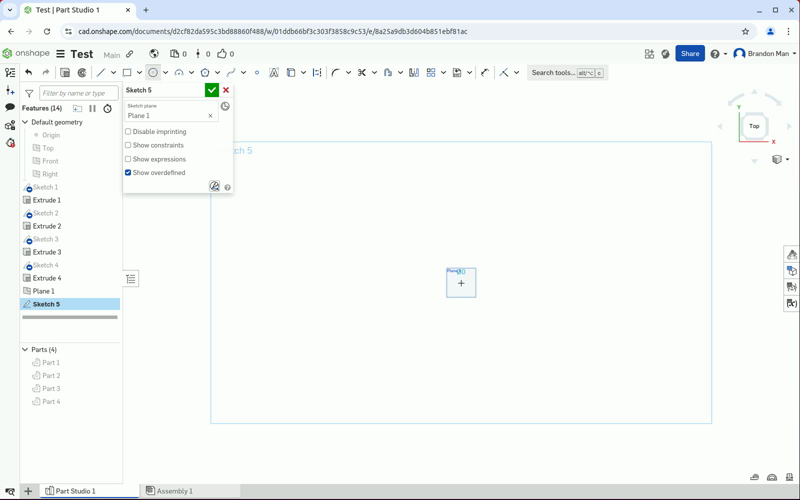
mouse_move(574, 282)
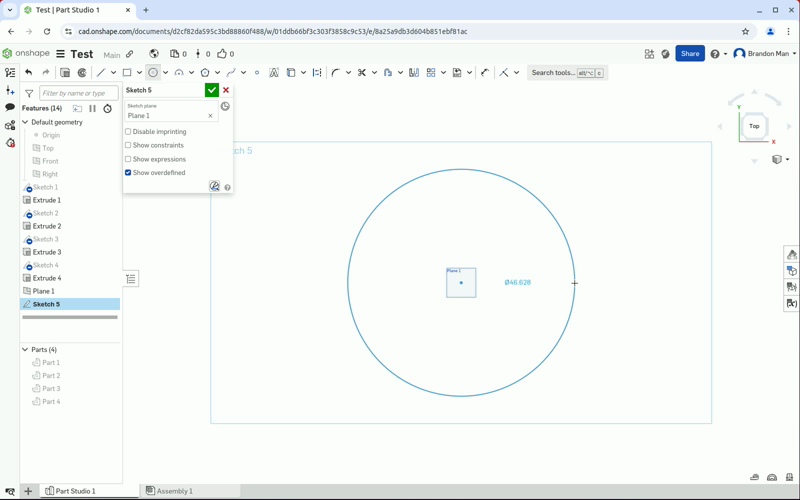
click(574, 282)
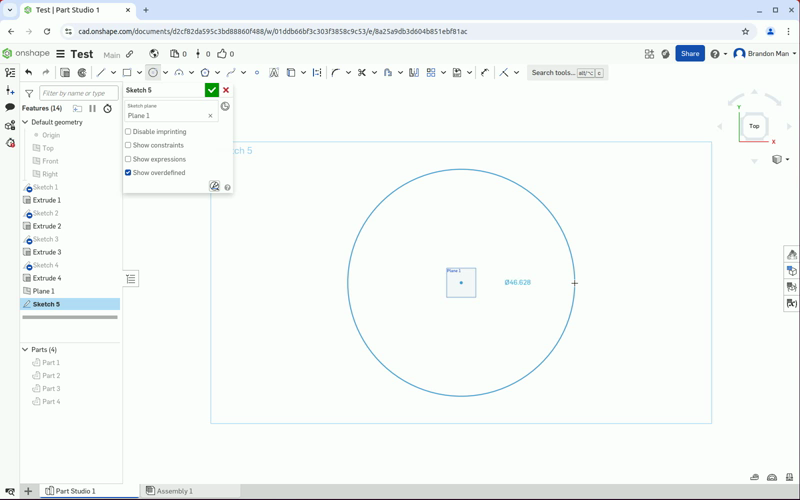
key(esc)
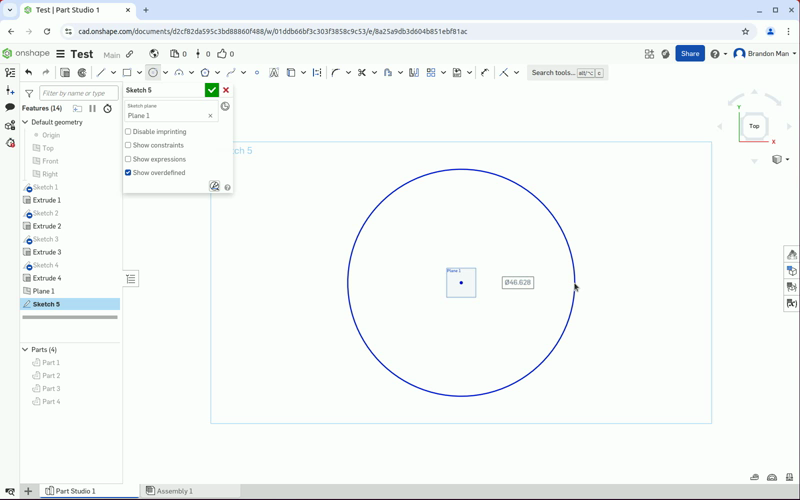
key(c)
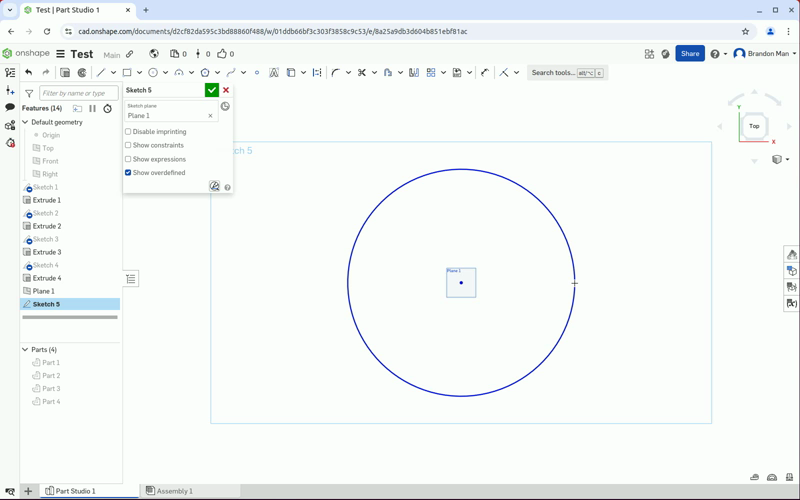
key_down(shift)
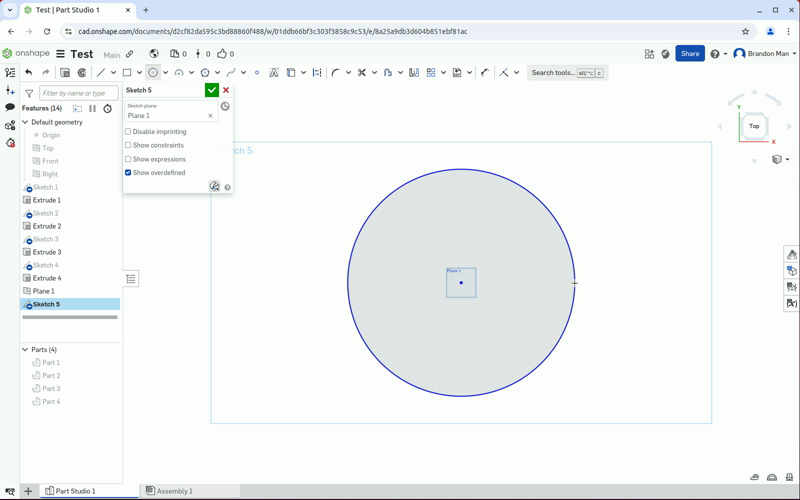
mouse_move(461, 282)
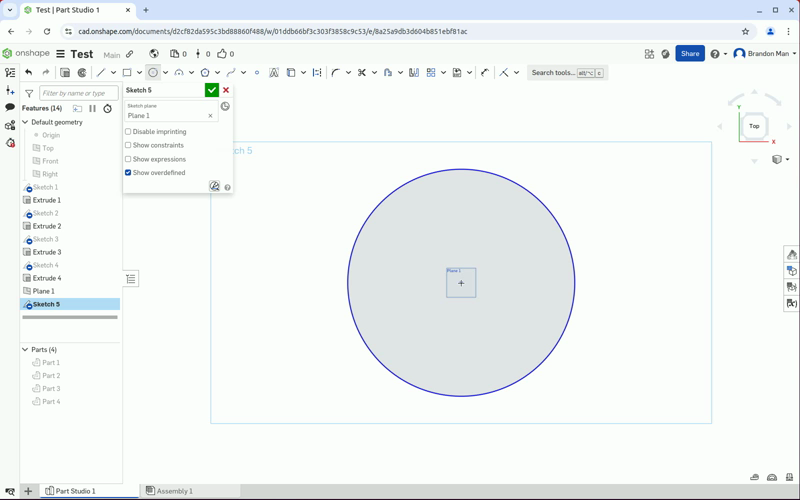
click(461, 282)
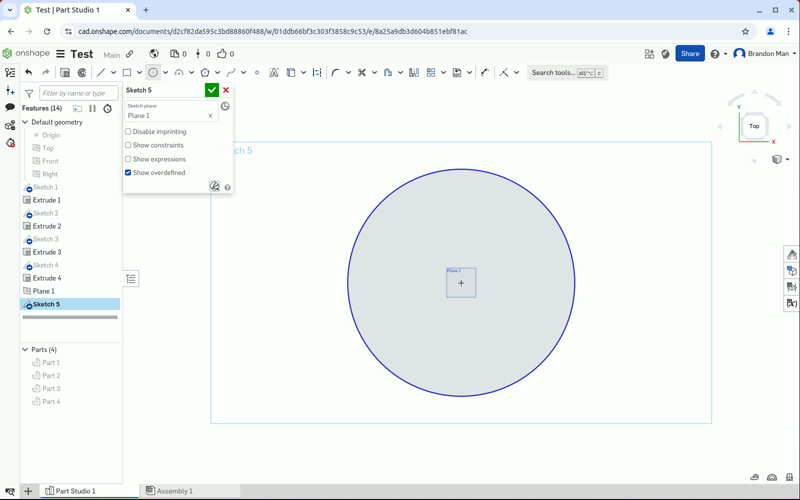
key_up(shift)
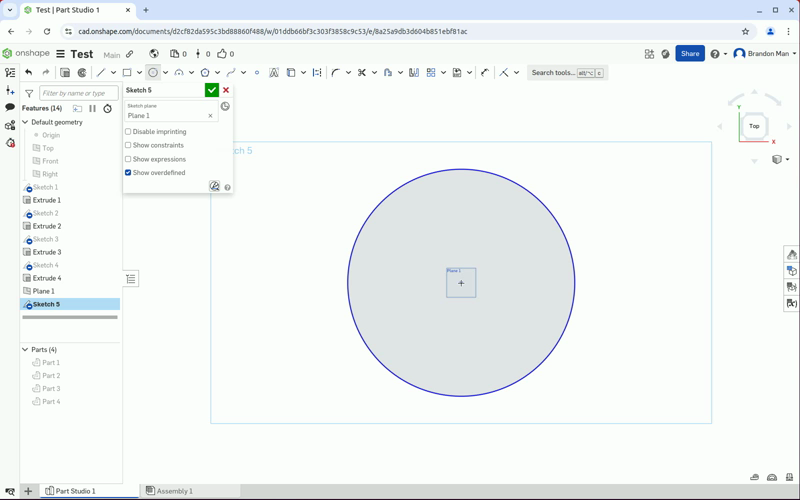
mouse_move(562, 282)
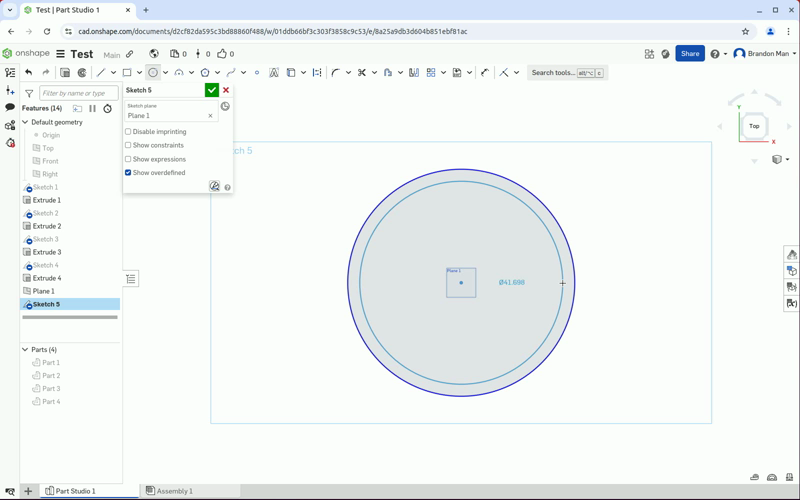
click(562, 282)
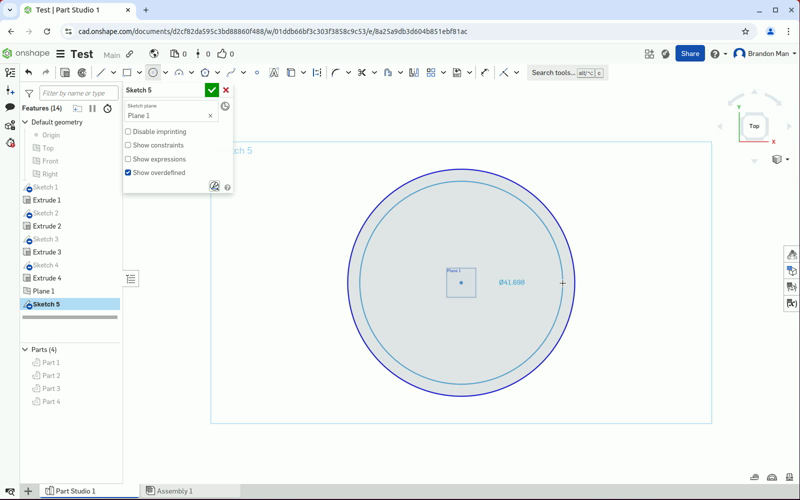
key(esc)
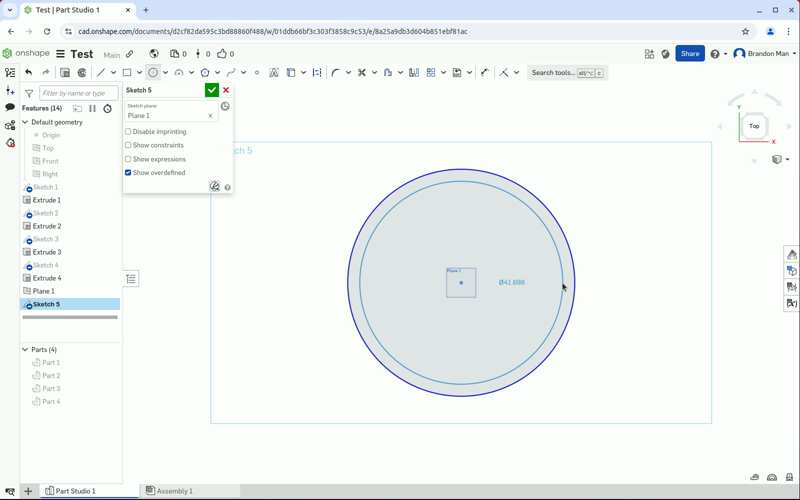
mouse_move(360, 318)
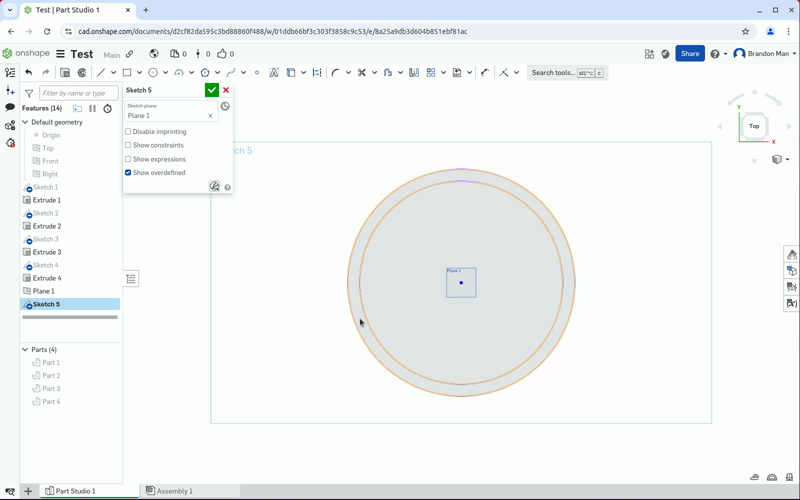
click(360, 318)
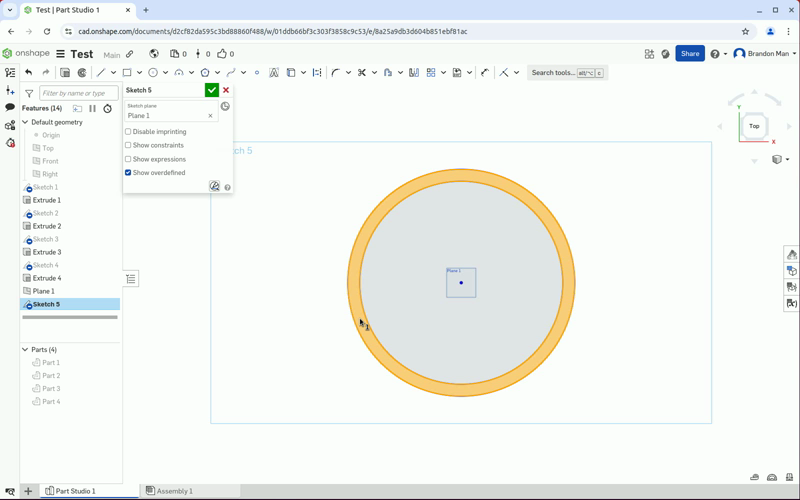
mouse_move(73, 352)
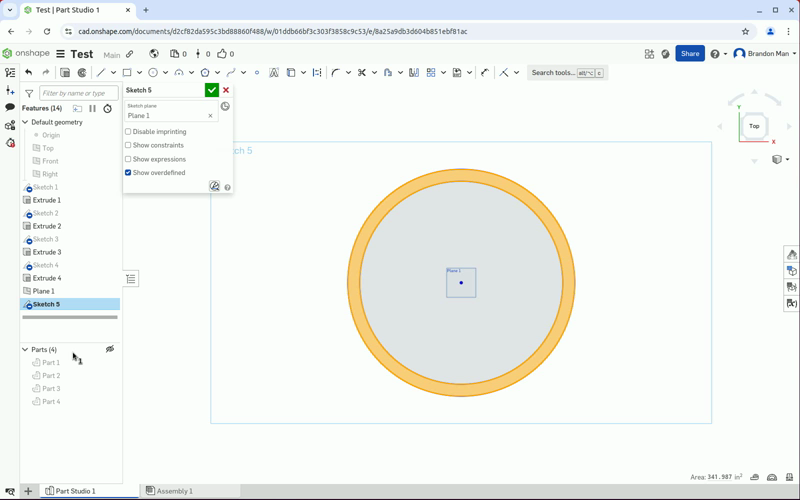
key(shift+y)
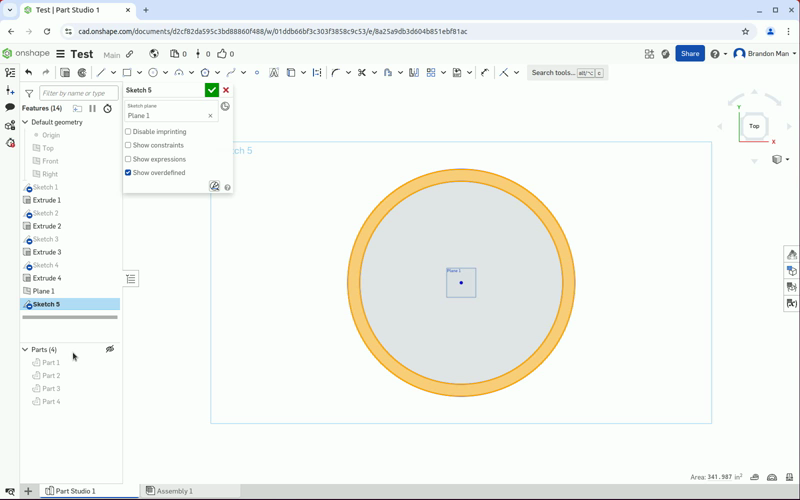
key(shift+e)
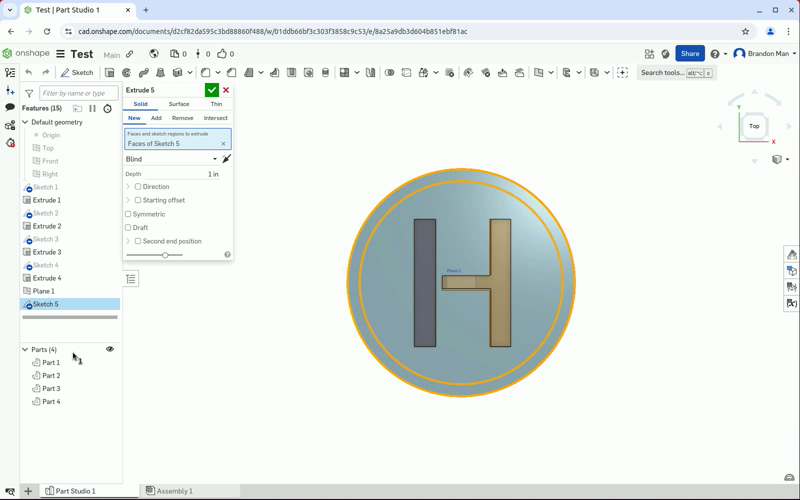
mouse_move(143, 106)
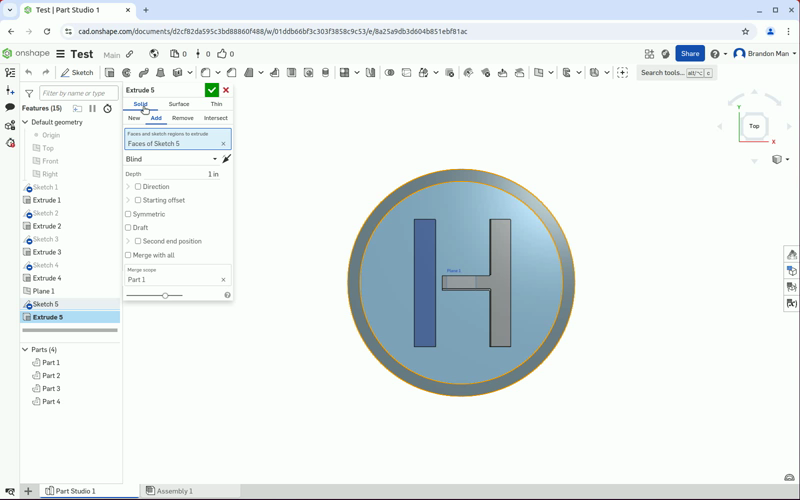
click(143, 106)
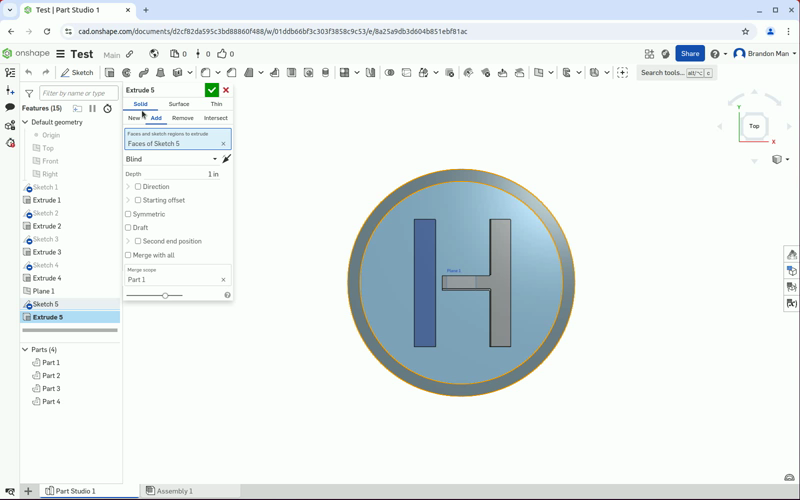
mouse_move(137, 120)
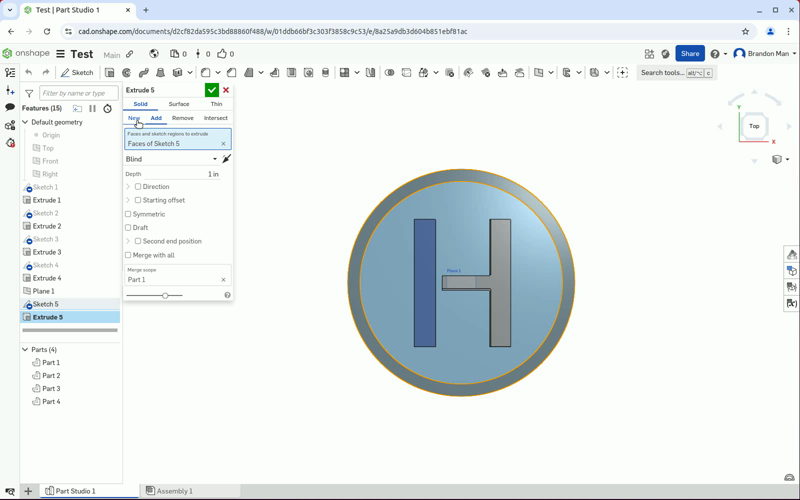
click(137, 120)
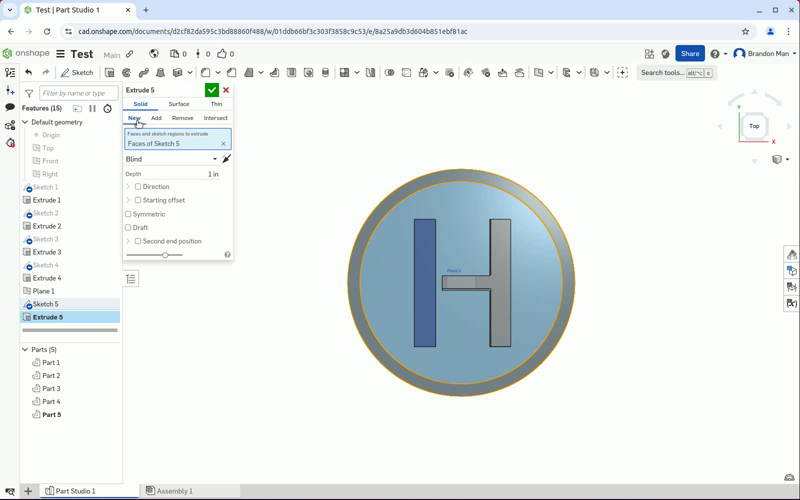
key(tab, 4)
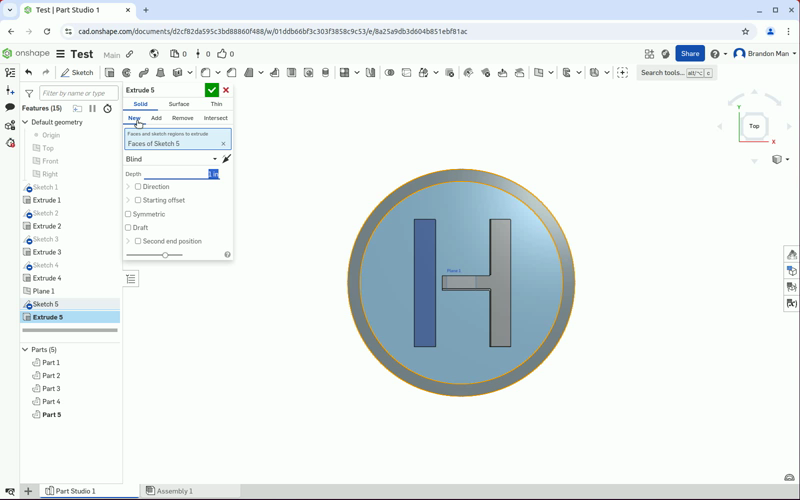
text(0.963)
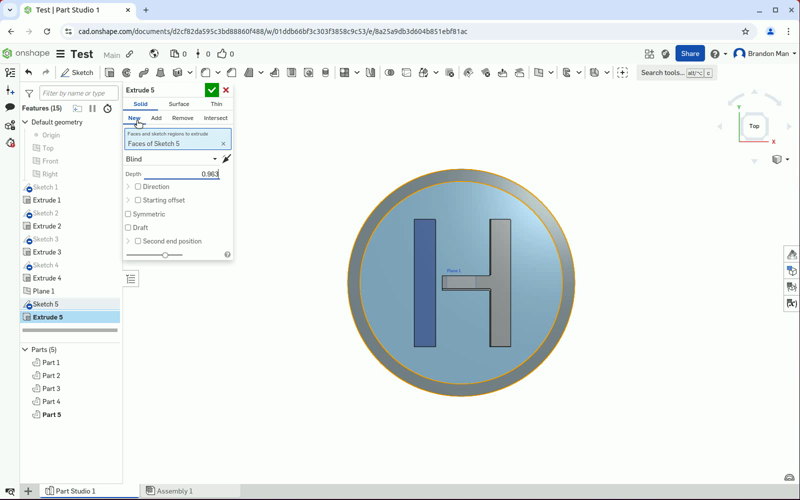
key(enter)
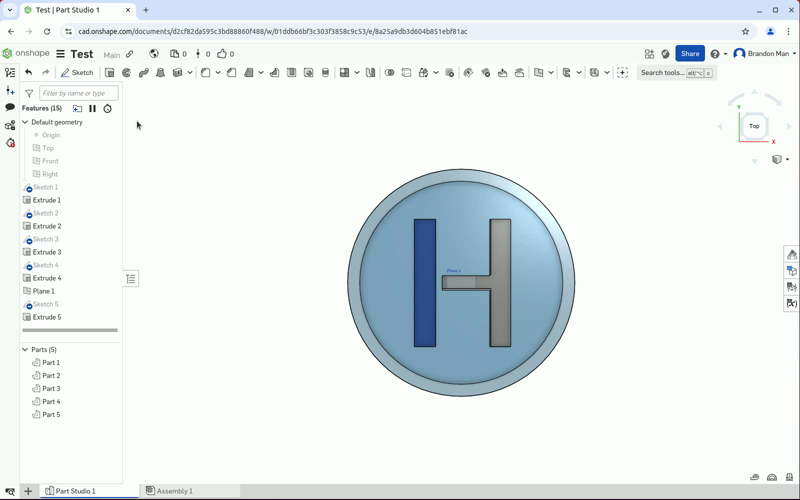
key(shift+h)
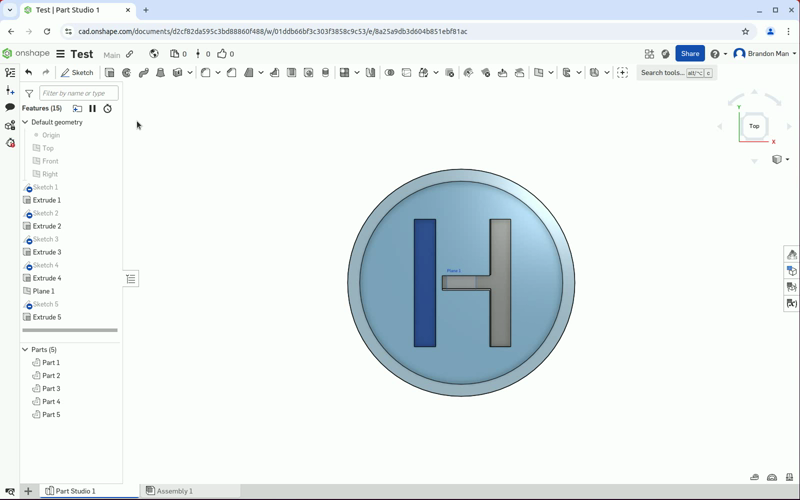
key(shift+h)
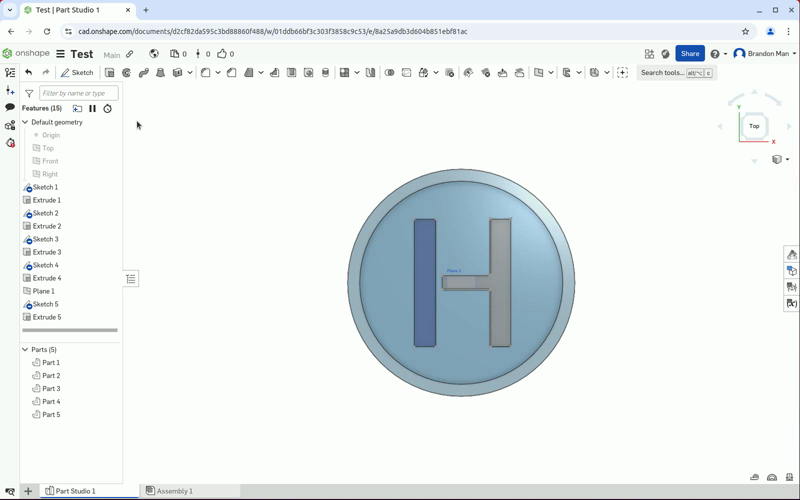
key(shift+7)
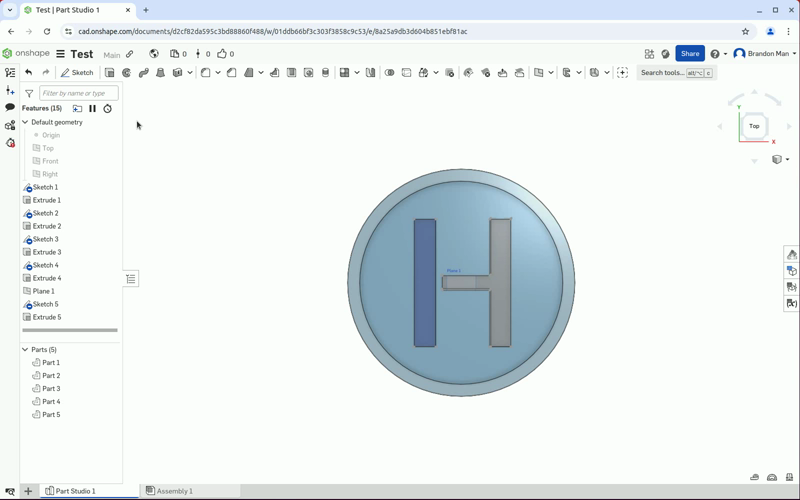
key(up, 3)
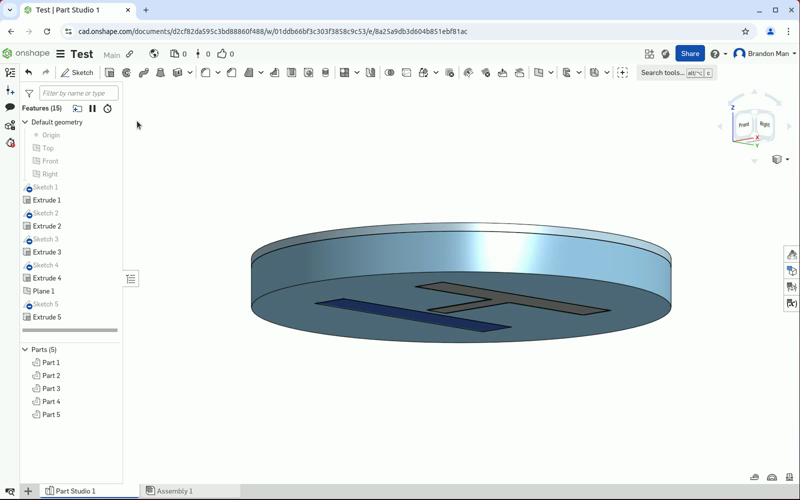
key(left, 3)
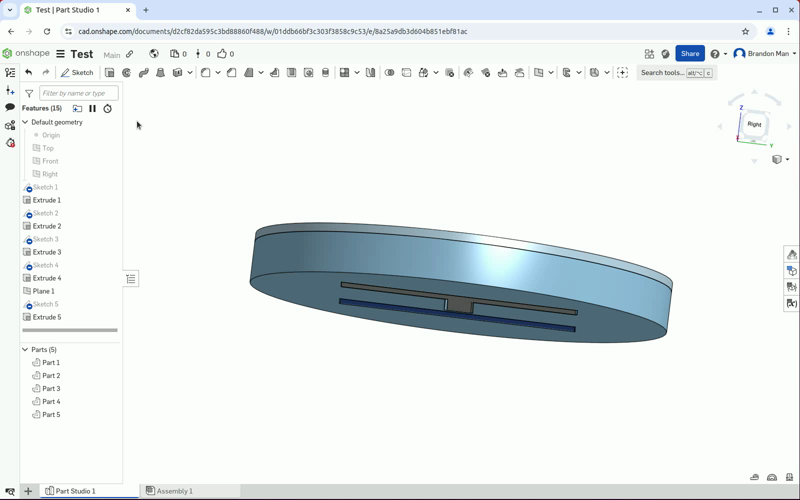
key(right, 3)
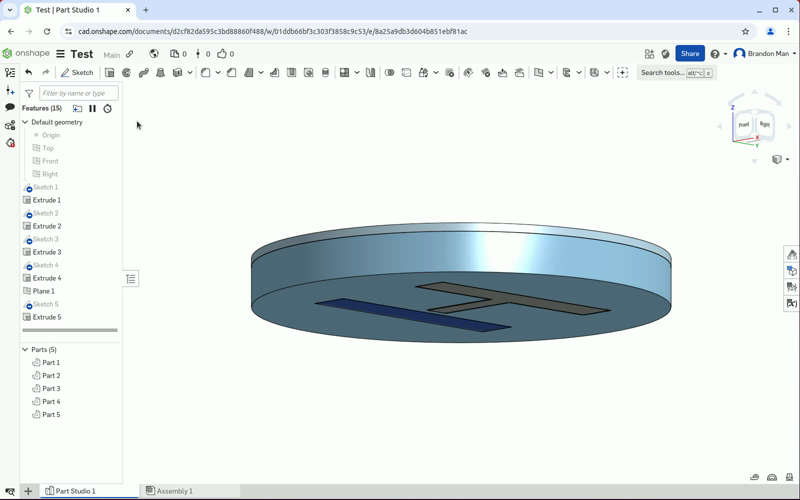
key(down, 3)
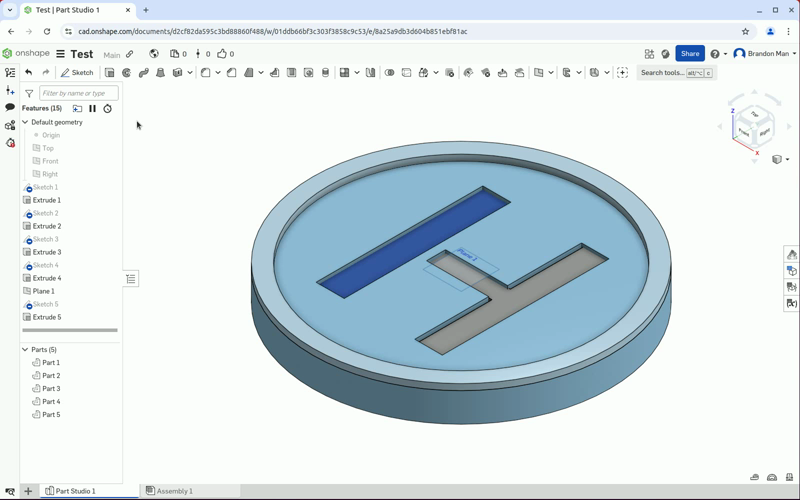
mouse_move(73, 189)
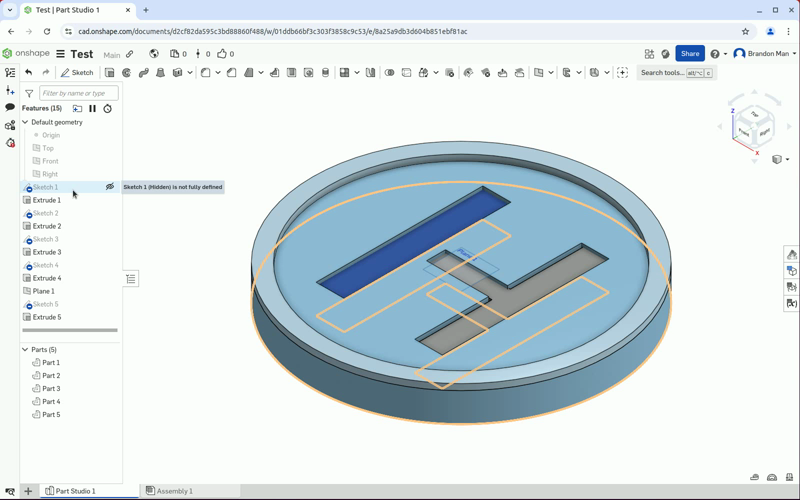
click(73, 189)